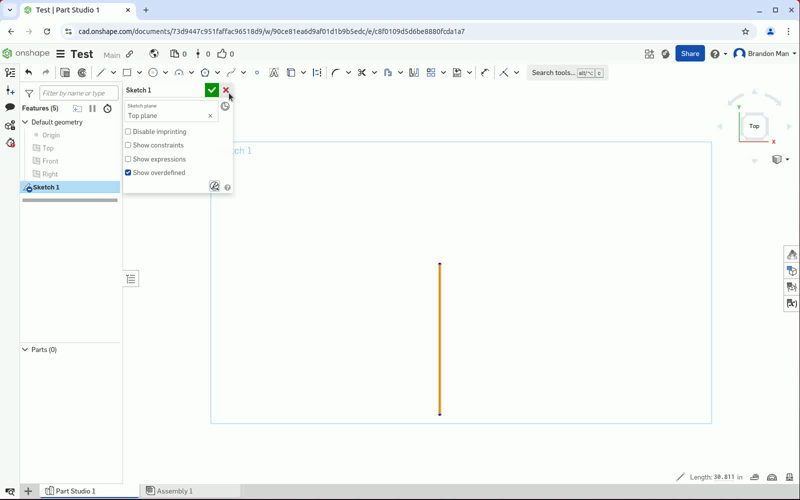
key(shift+h)
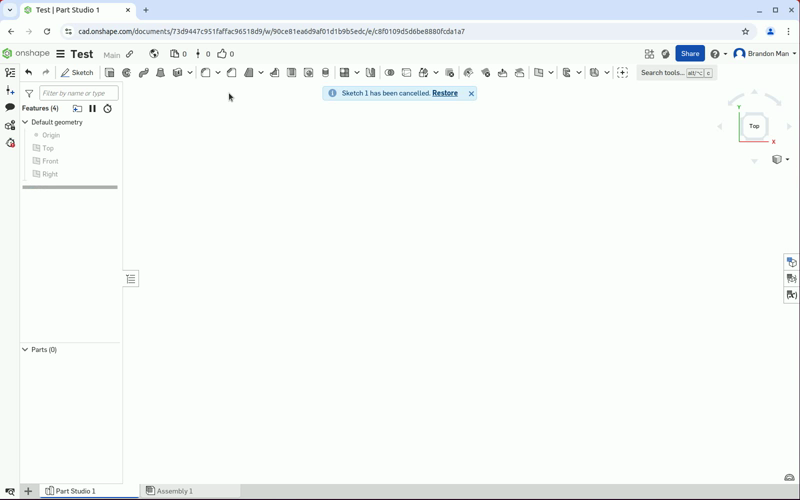
mouse_move(73, 352)
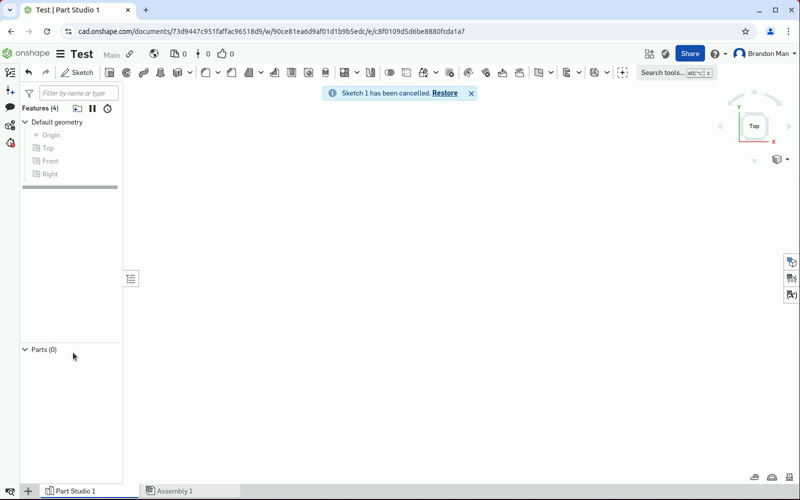
key(y)
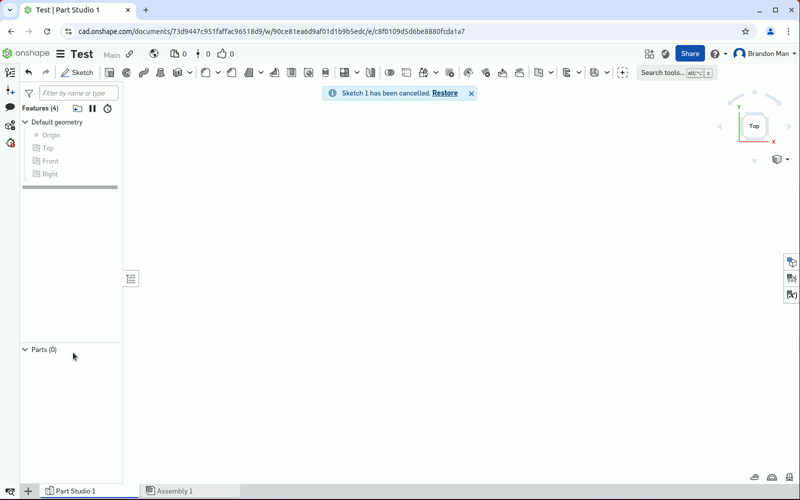
key(shift+p)
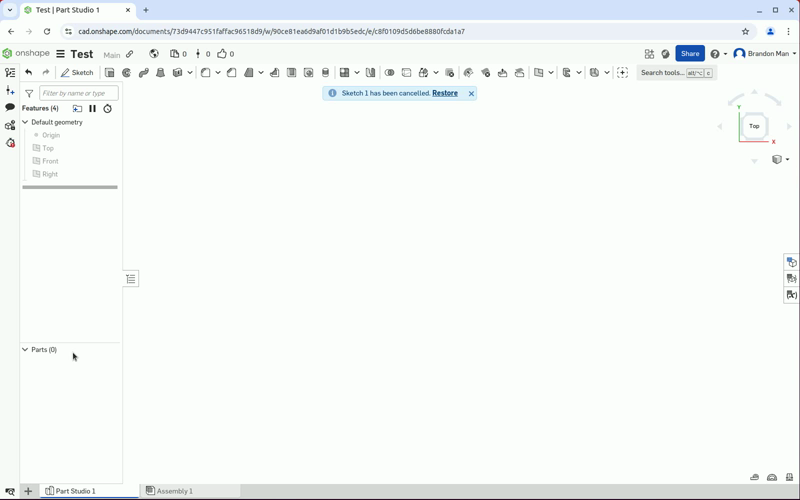
key(space)
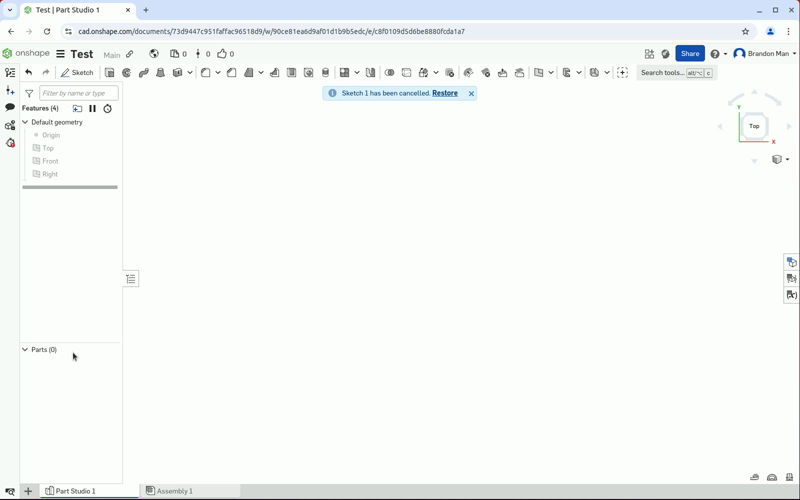
key_down(shift)
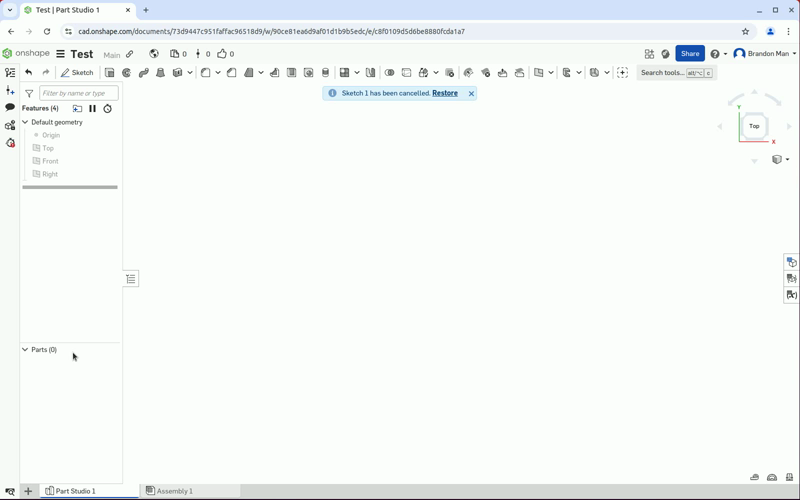
key(up)
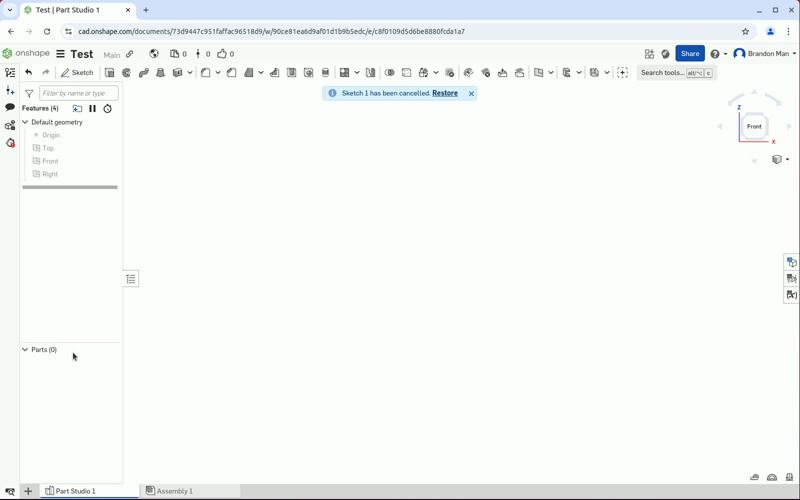
key_up(shift)
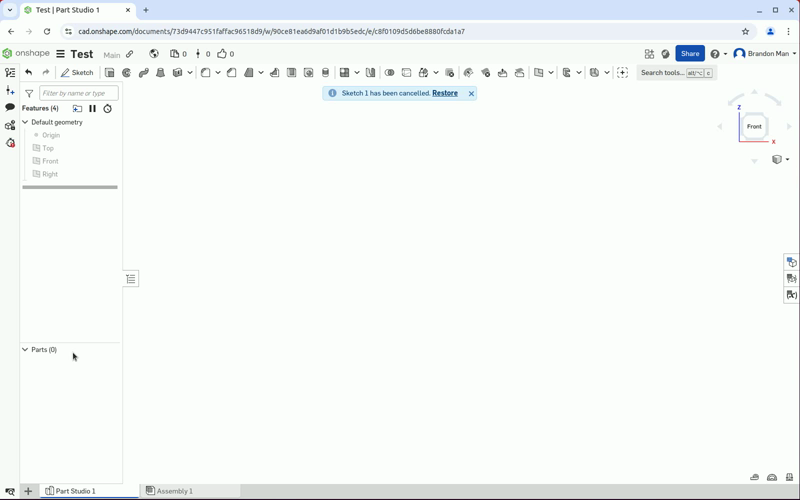
mouse_move(73, 352)
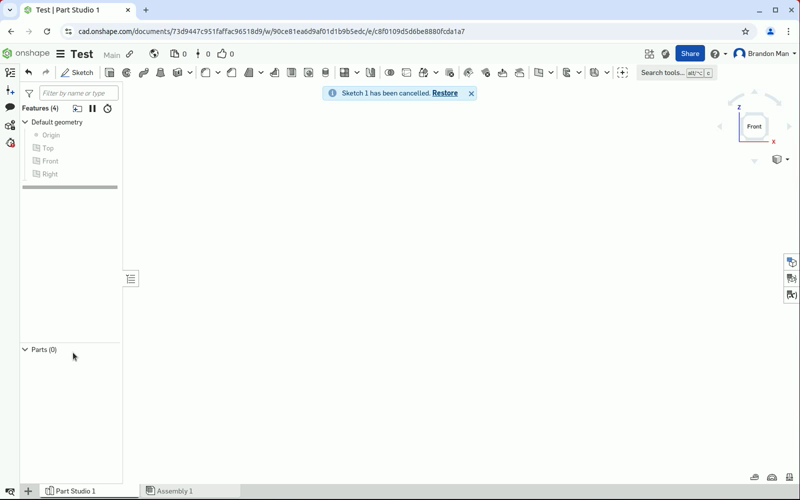
key(shift+y)
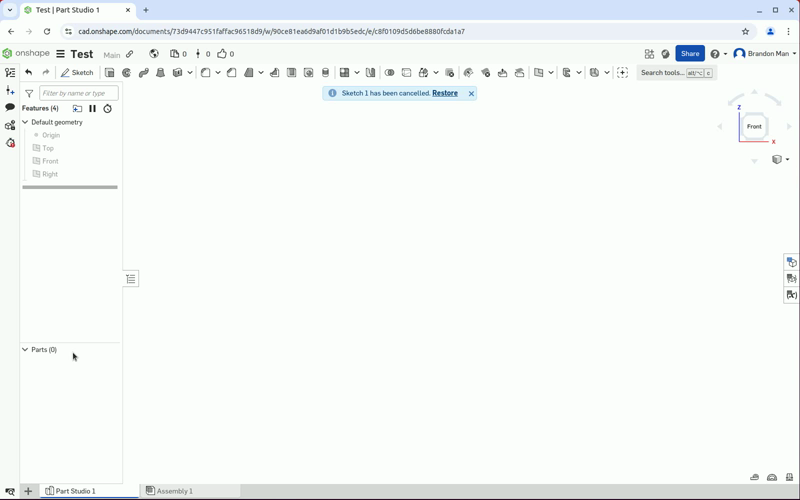
key(shift+s)
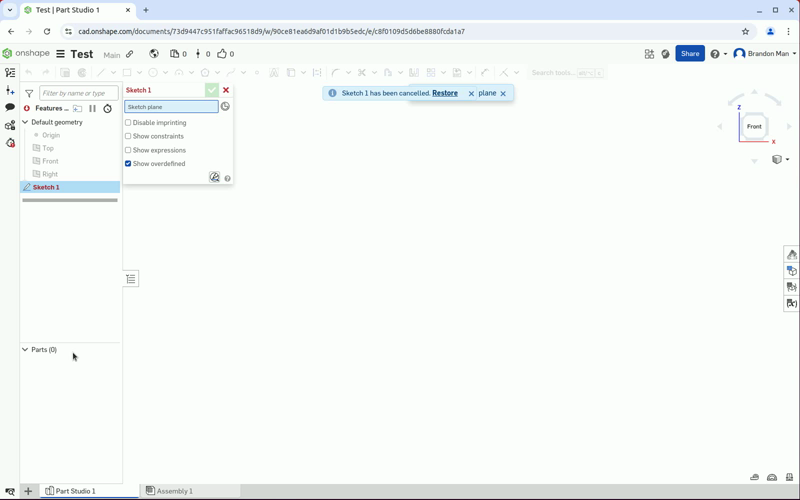
mouse_move(73, 163)
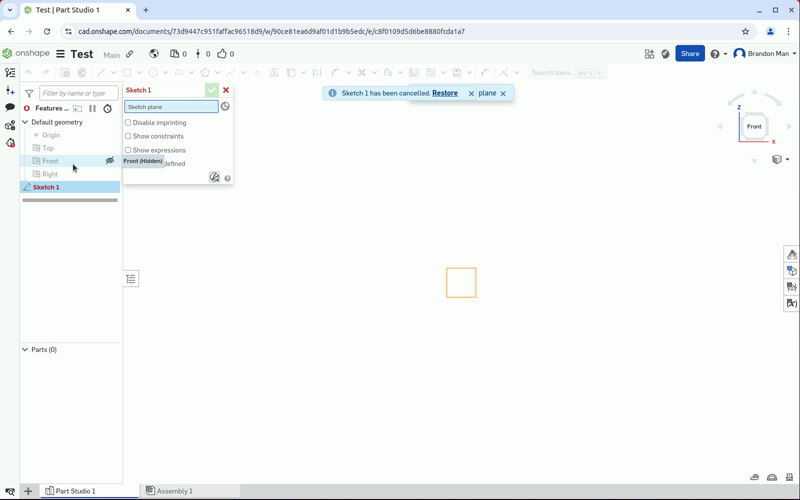
click(73, 163)
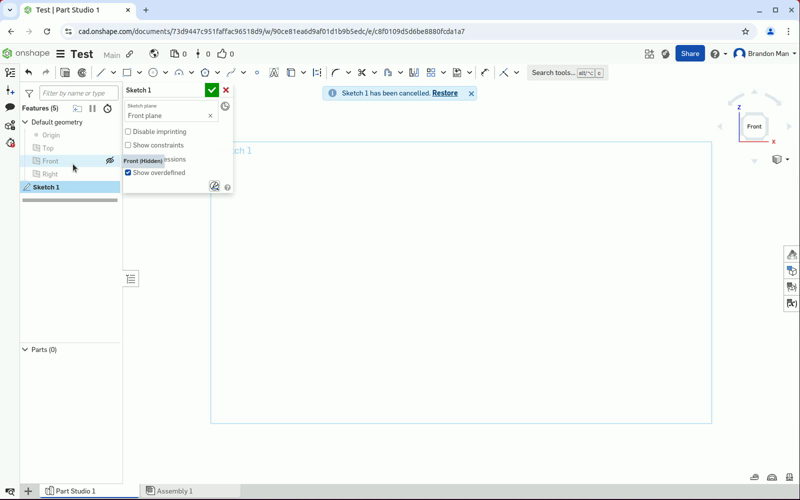
mouse_move(73, 352)
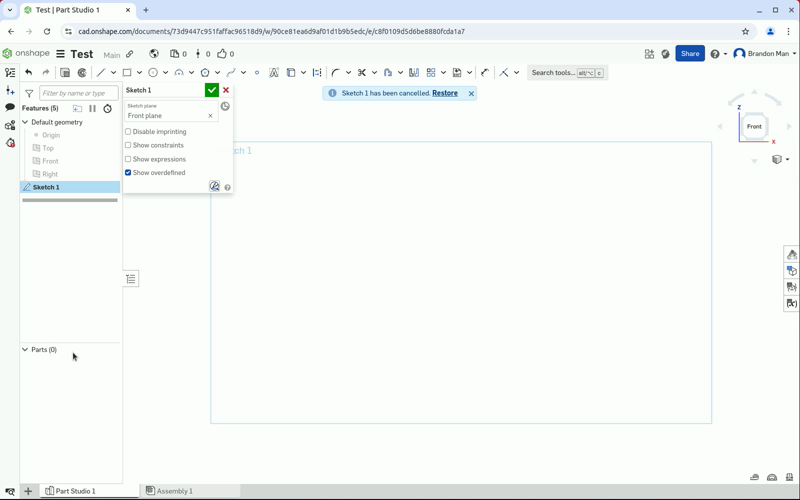
key(y)
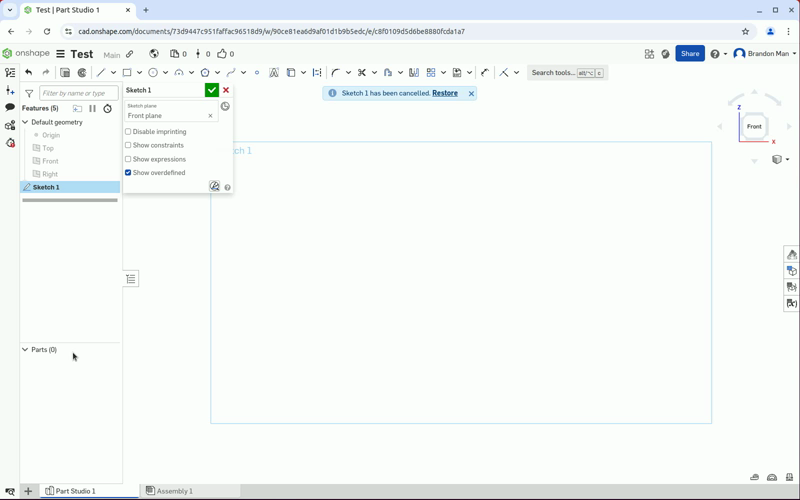
key(l)
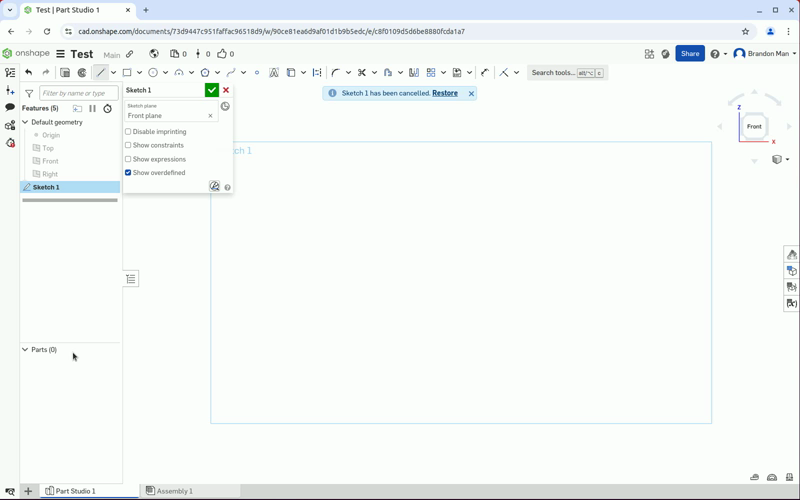
key_down(shift)
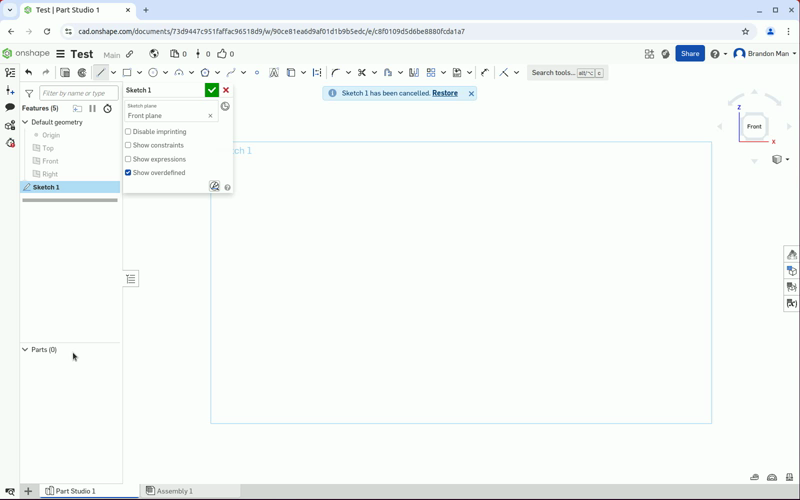
mouse_move(385, 395)
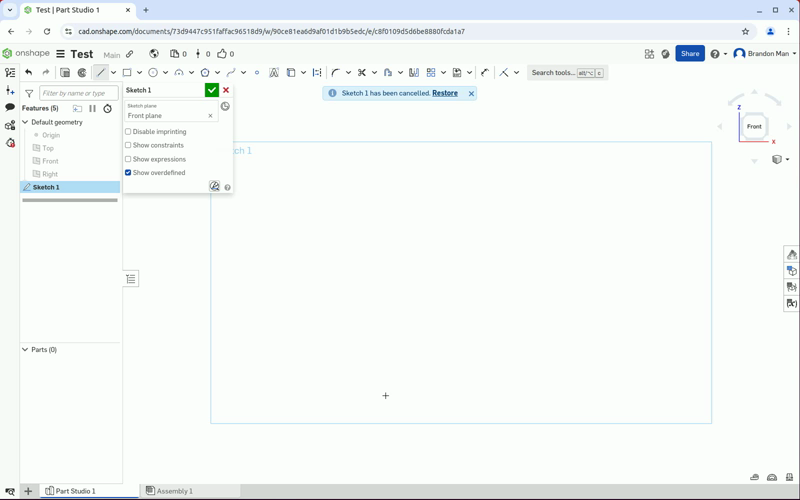
click(385, 395)
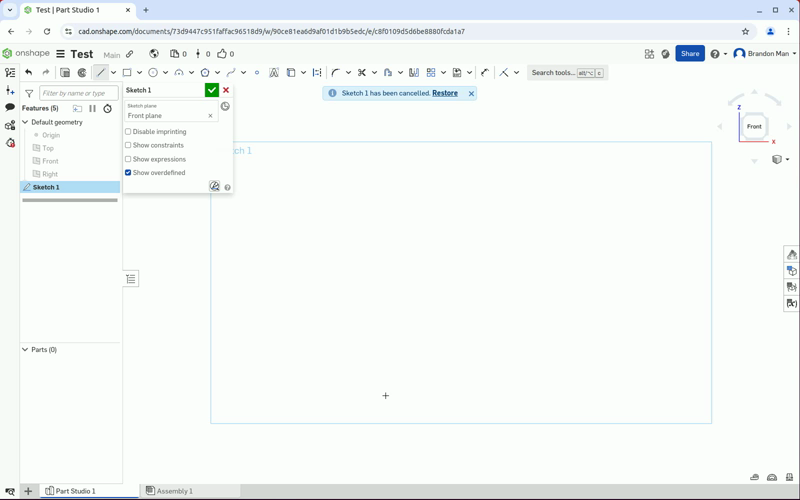
key_up(shift)
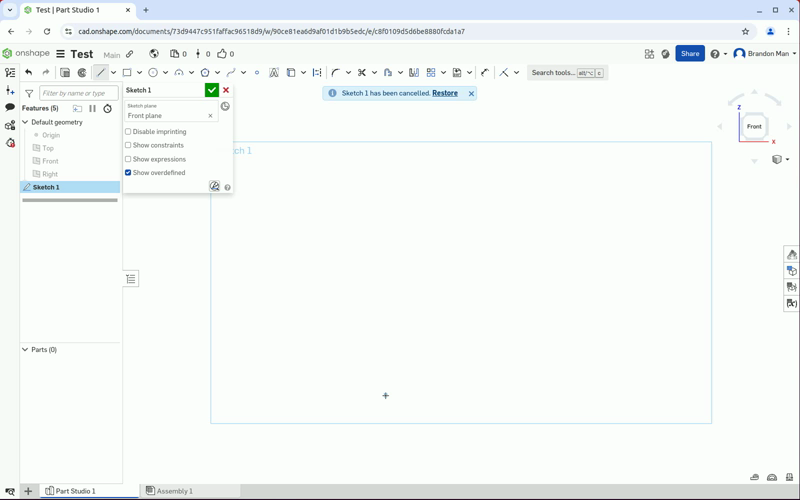
key_down(shift)
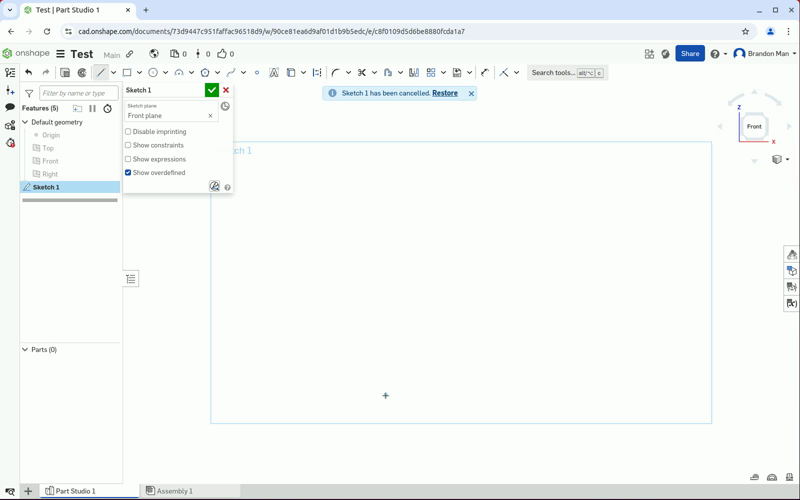
mouse_move(461, 395)
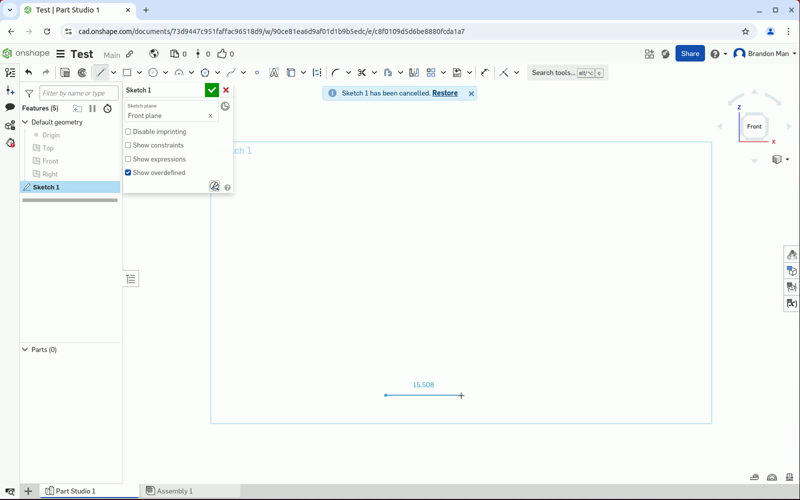
click(461, 395)
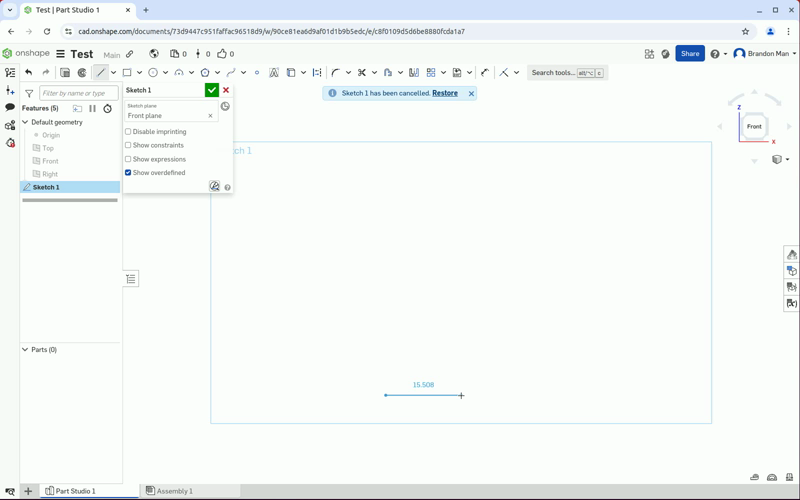
key_up(shift)
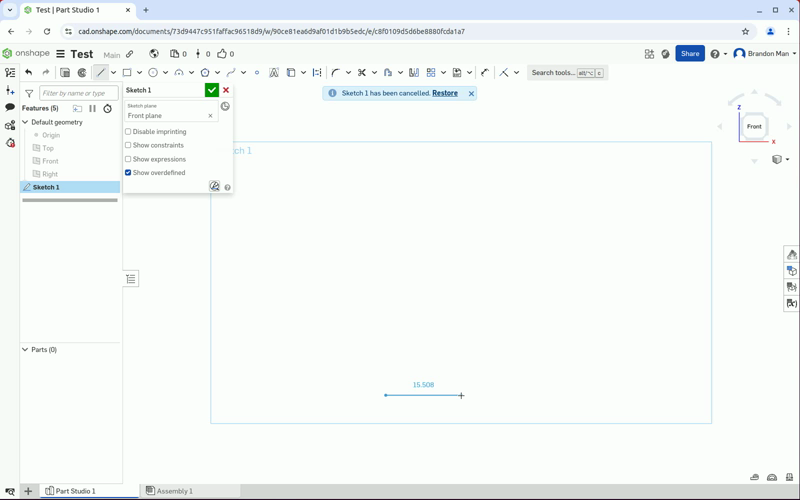
key_down(shift)
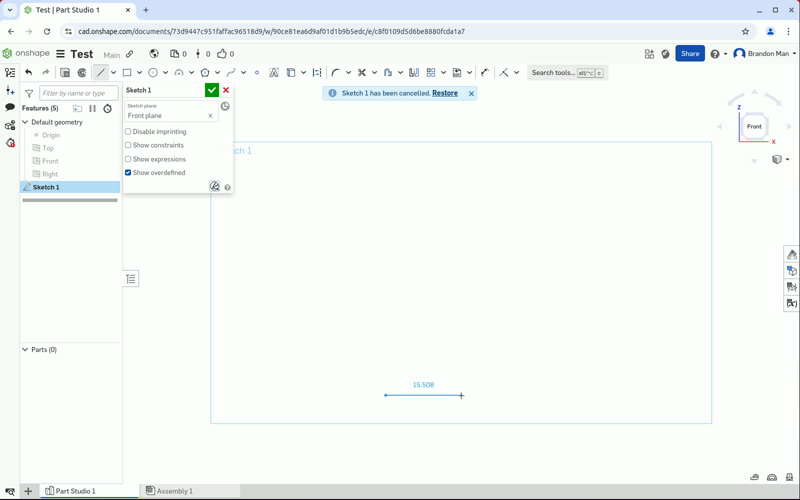
mouse_move(534, 395)
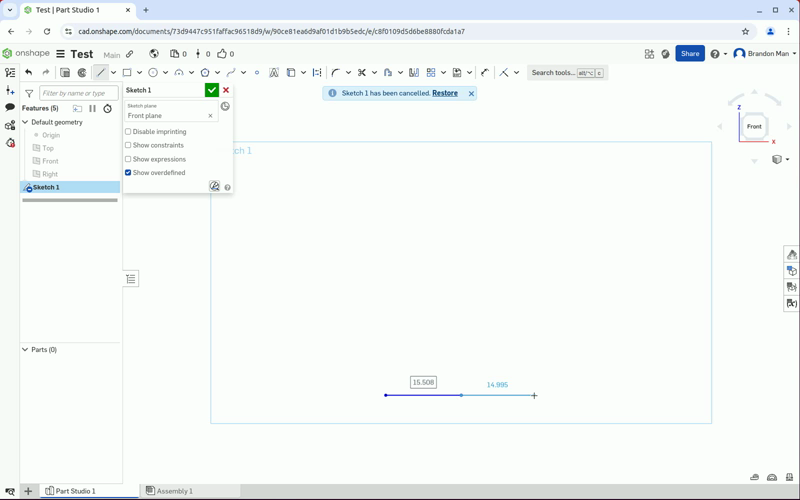
click(534, 395)
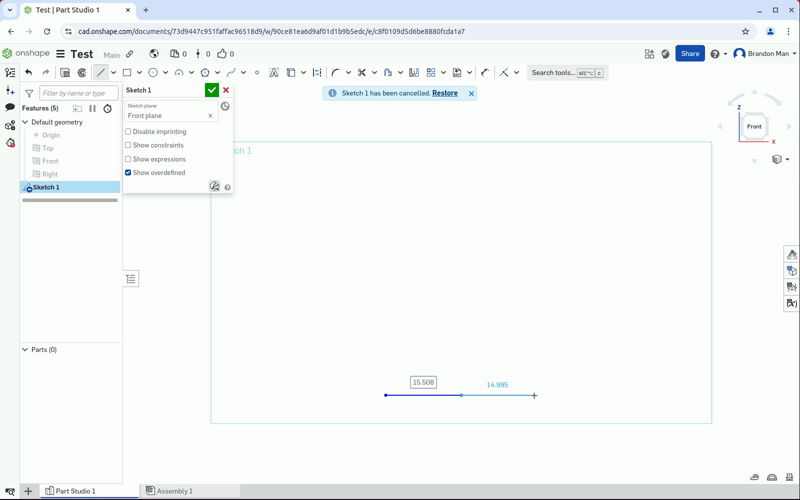
key_up(shift)
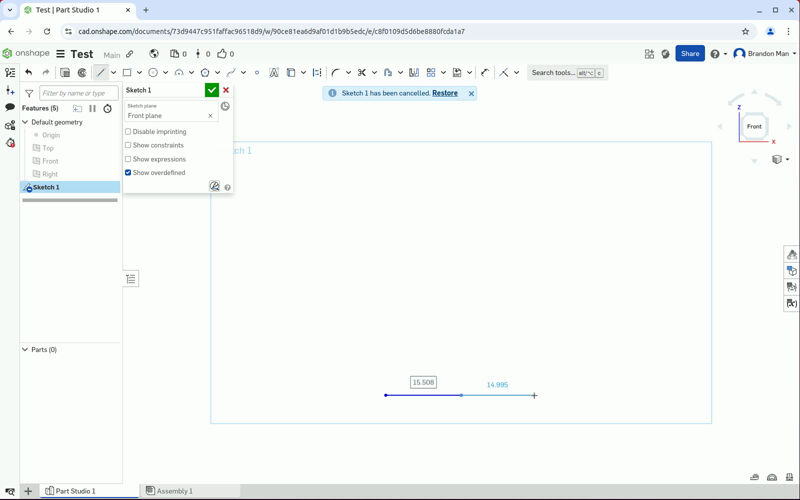
key_down(shift)
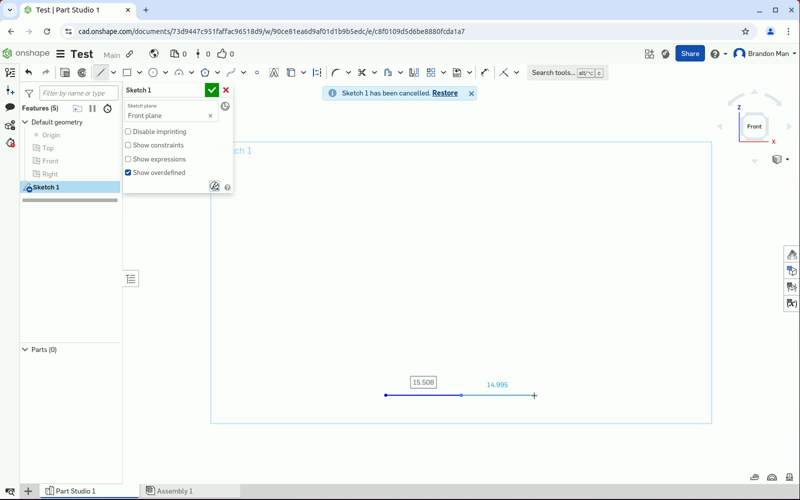
mouse_move(534, 282)
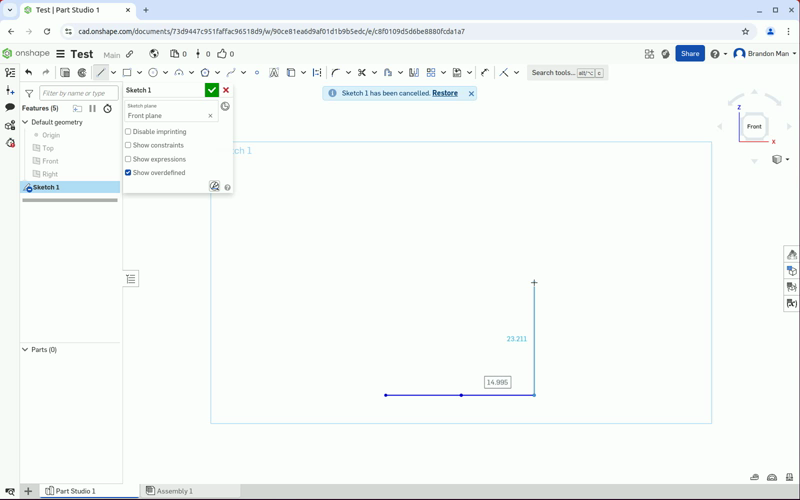
click(534, 282)
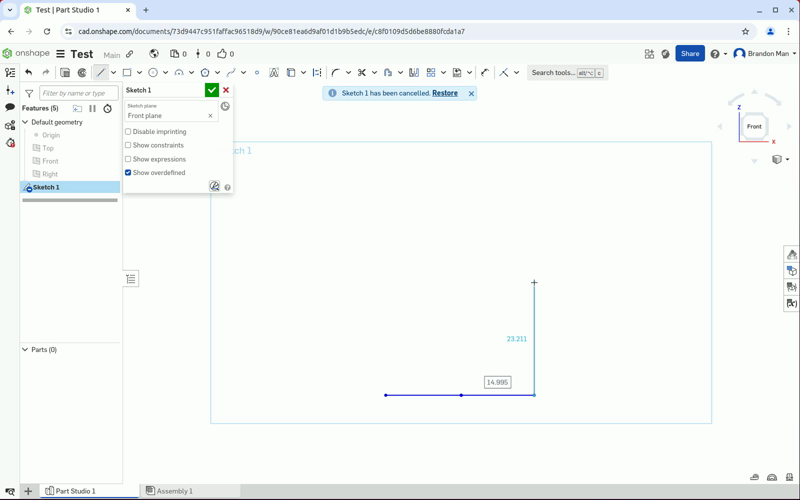
key_up(shift)
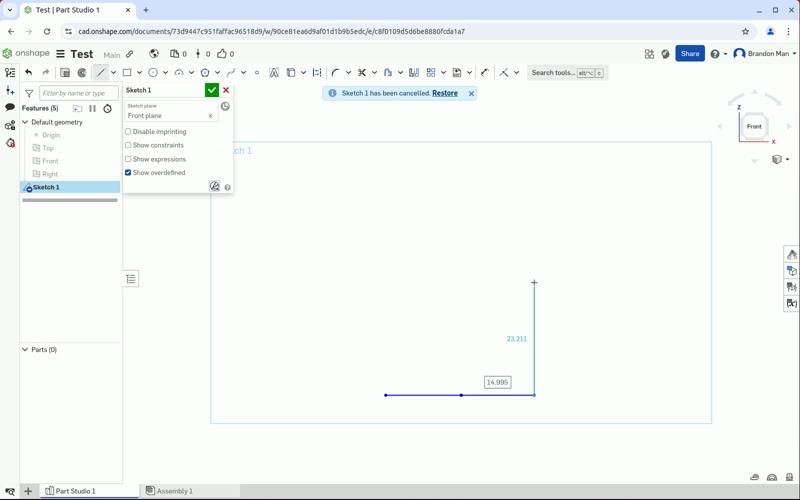
key_down(shift)
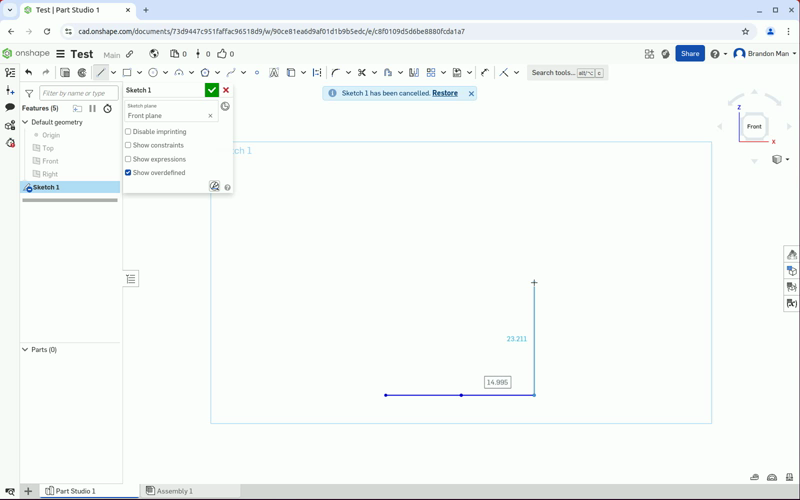
mouse_move(534, 171)
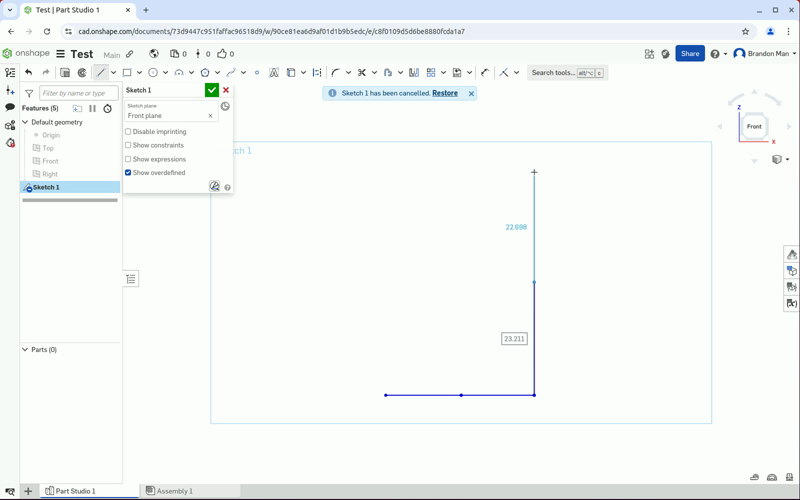
click(534, 171)
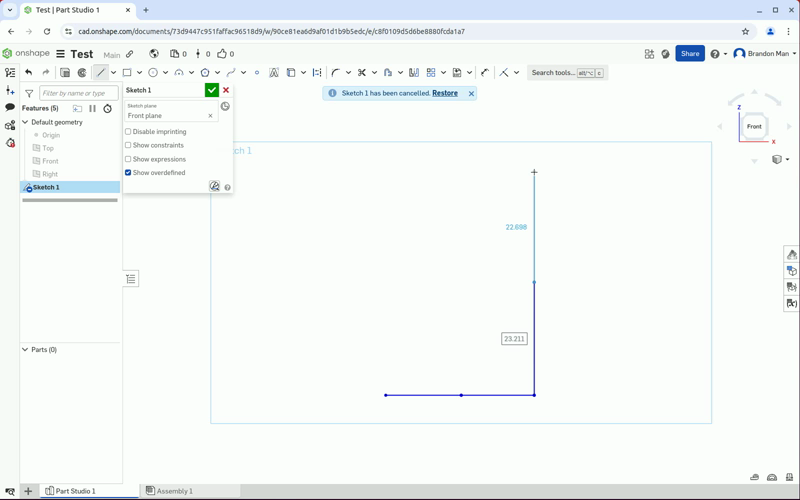
key_up(shift)
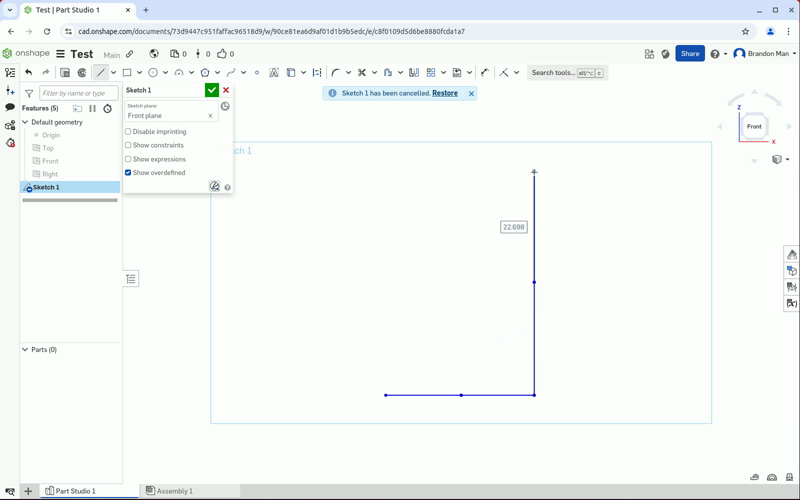
key_down(shift)
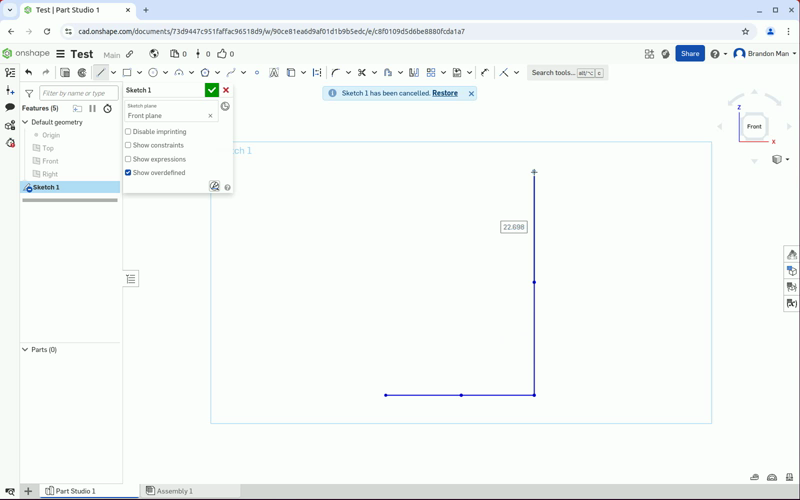
mouse_move(461, 171)
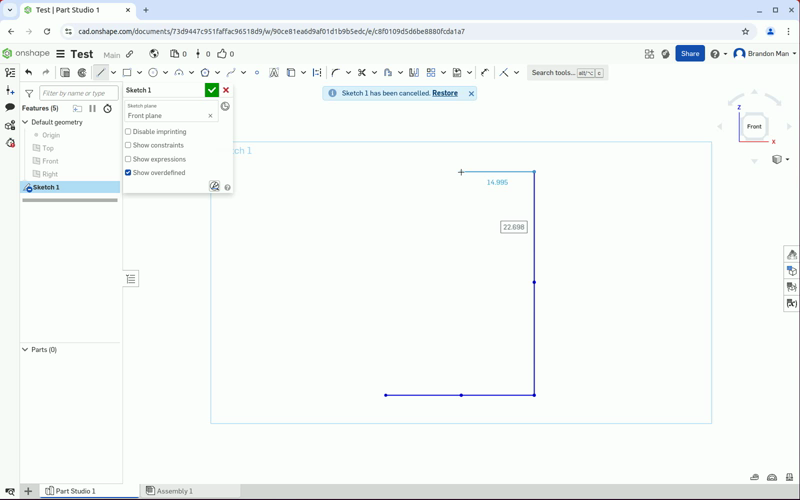
click(461, 171)
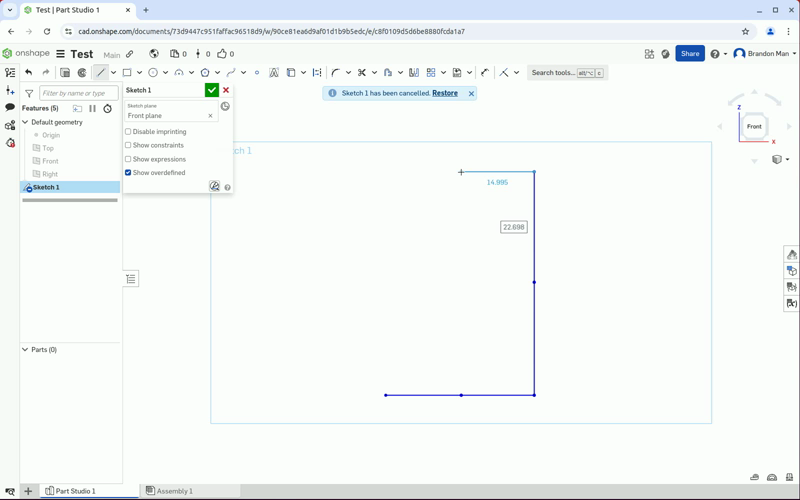
key_up(shift)
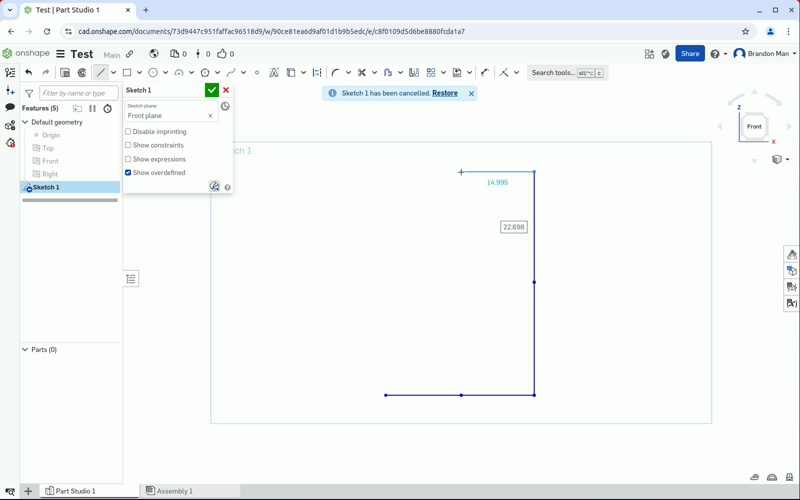
key_down(shift)
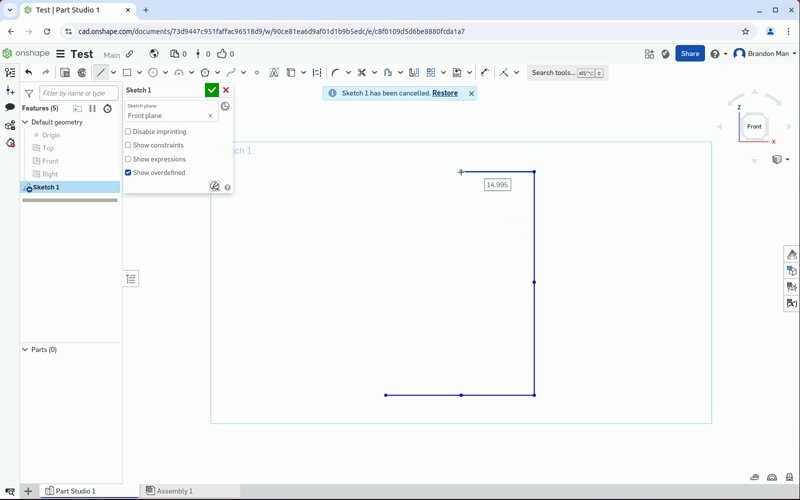
mouse_move(385, 171)
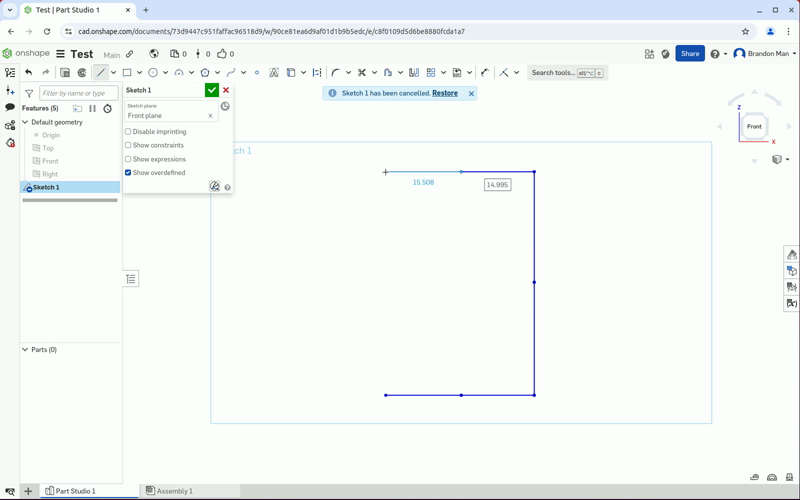
click(385, 171)
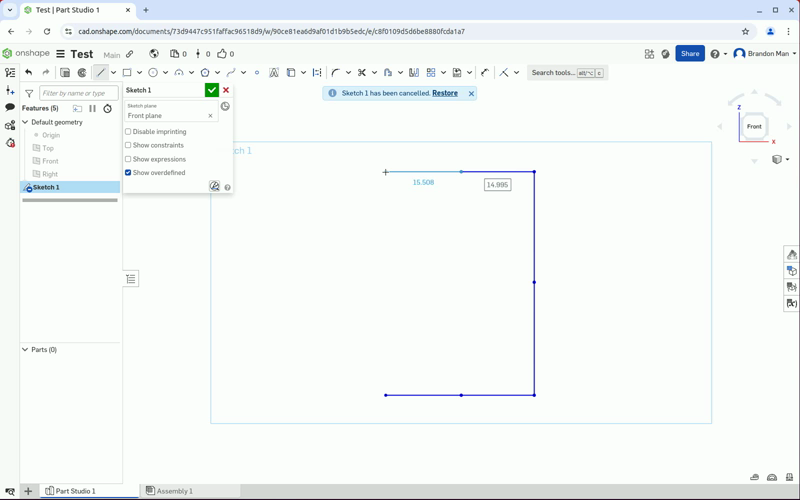
key_up(shift)
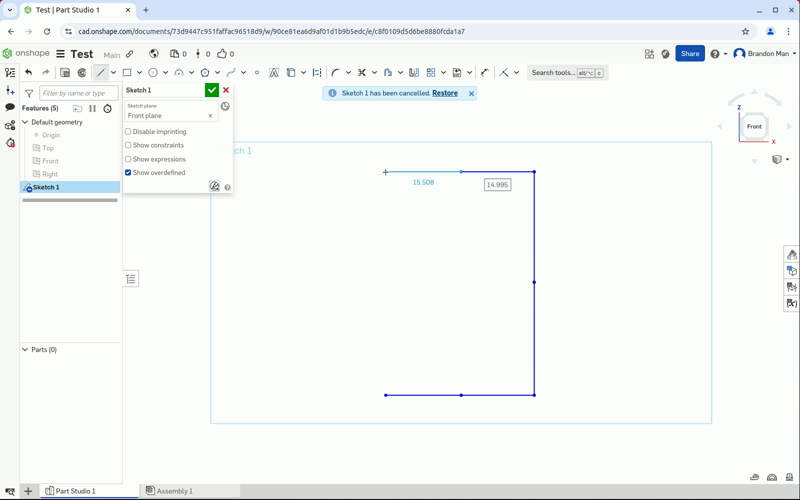
key_down(shift)
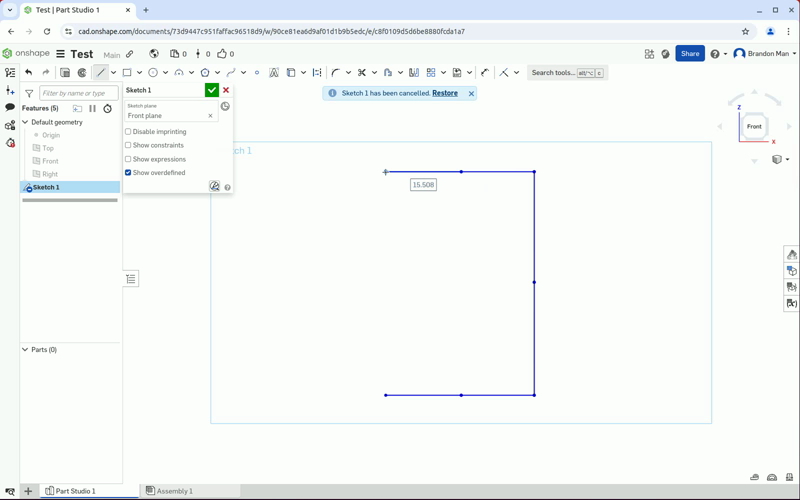
mouse_move(385, 282)
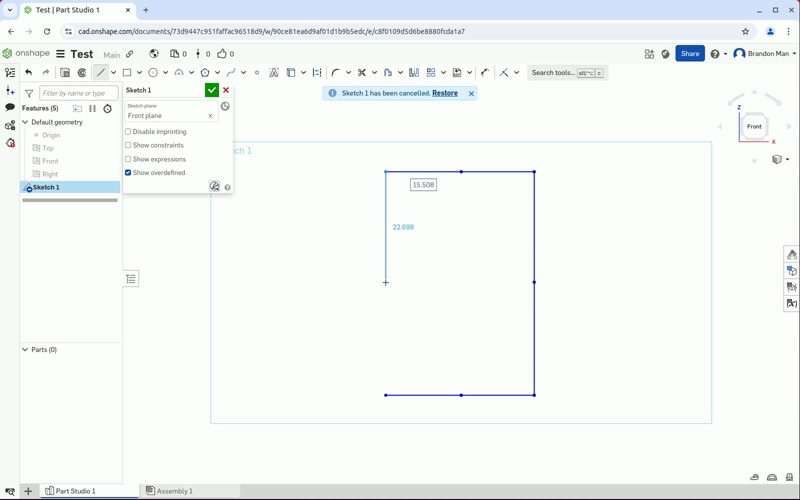
click(385, 282)
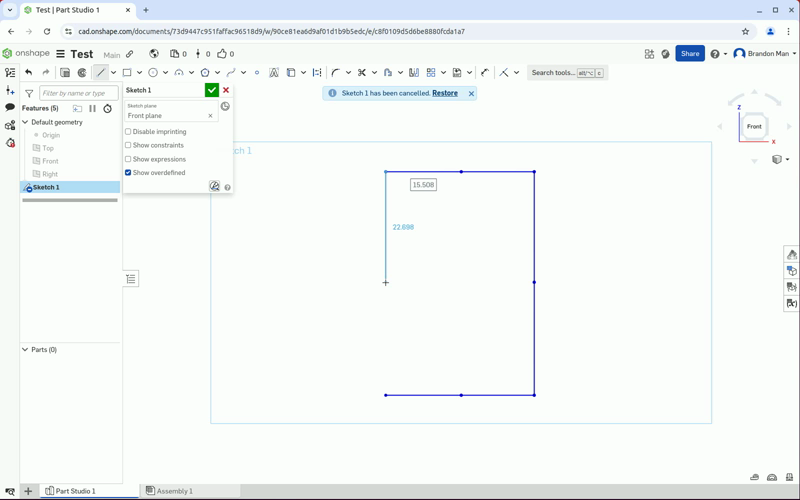
key_up(shift)
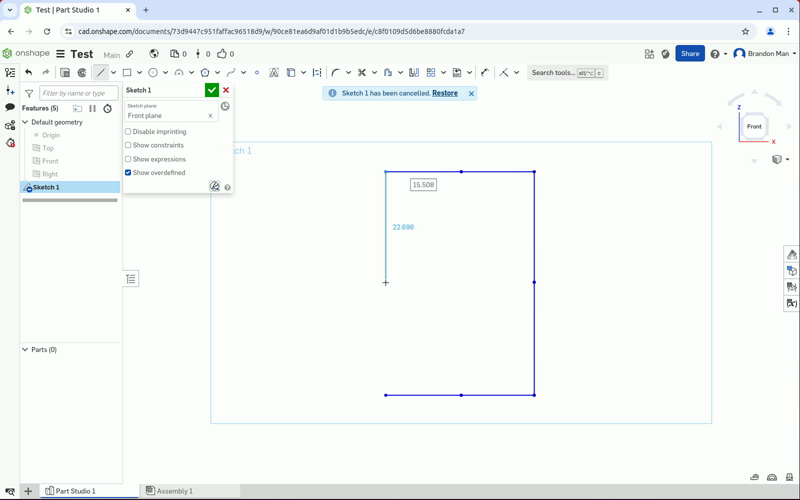
key_down(shift)
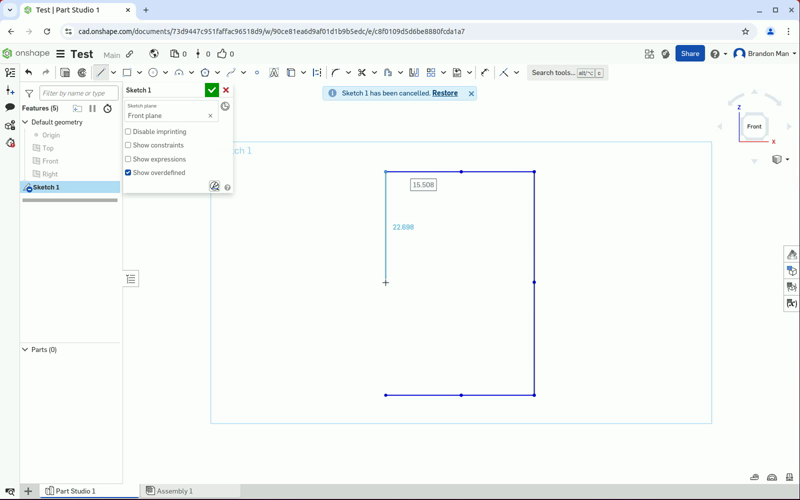
mouse_move(385, 395)
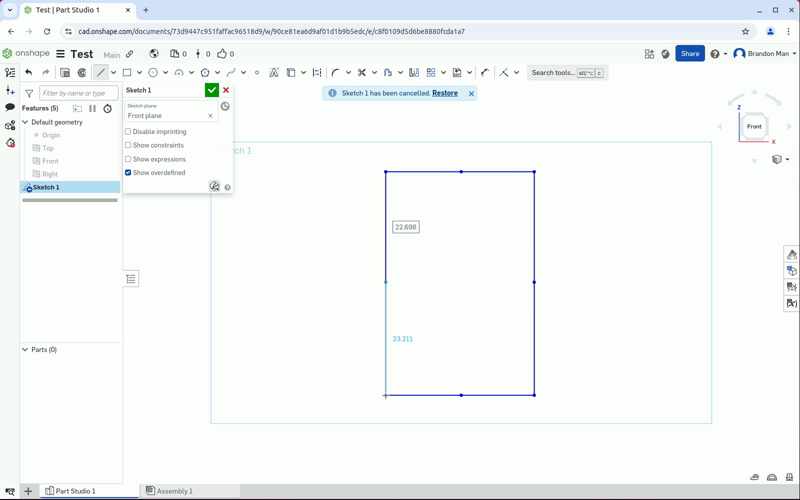
key_up(shift)
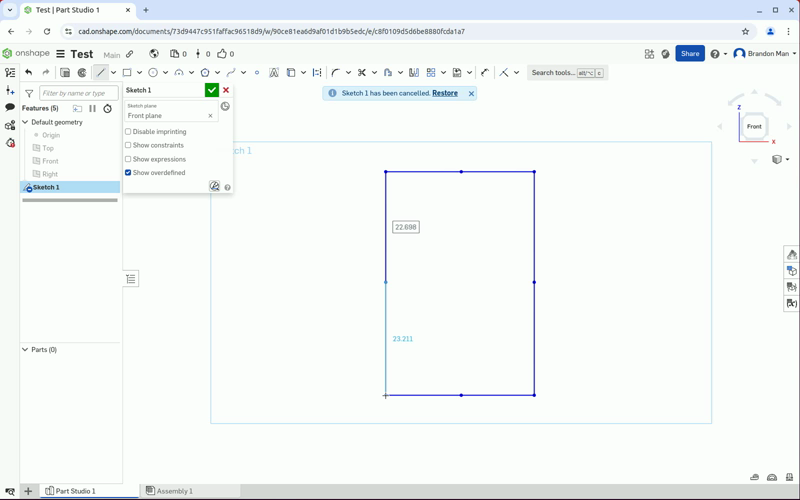
click(385, 395)
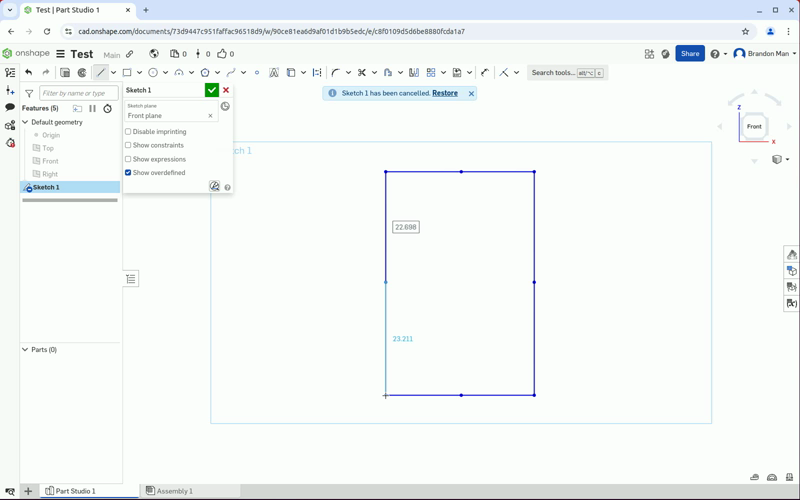
key(esc)
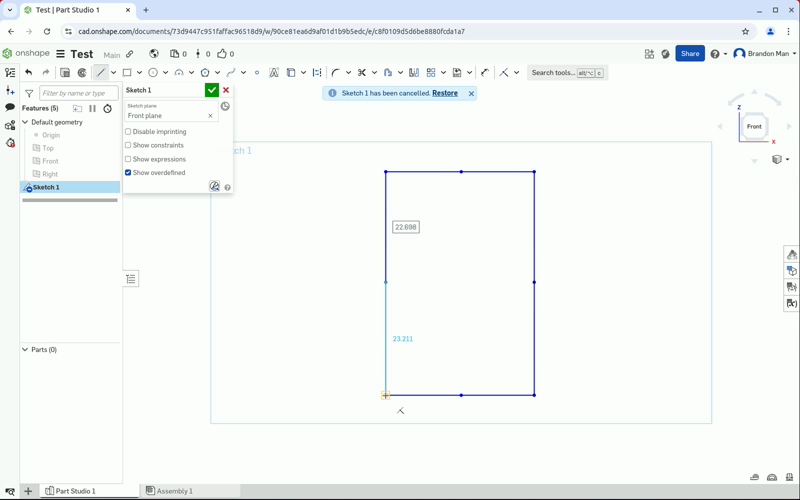
mouse_move(485, 342)
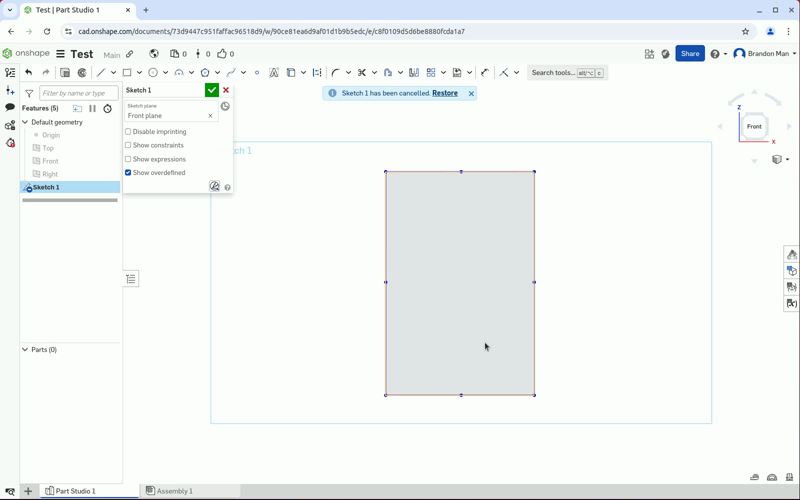
click(485, 342)
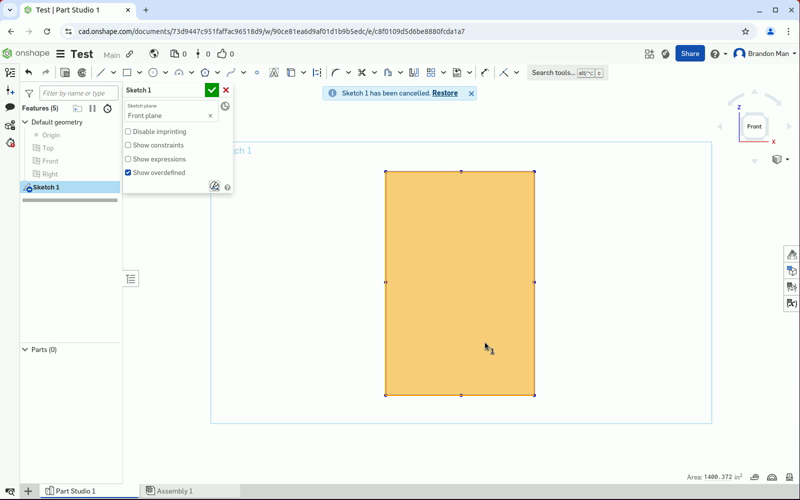
mouse_move(73, 352)
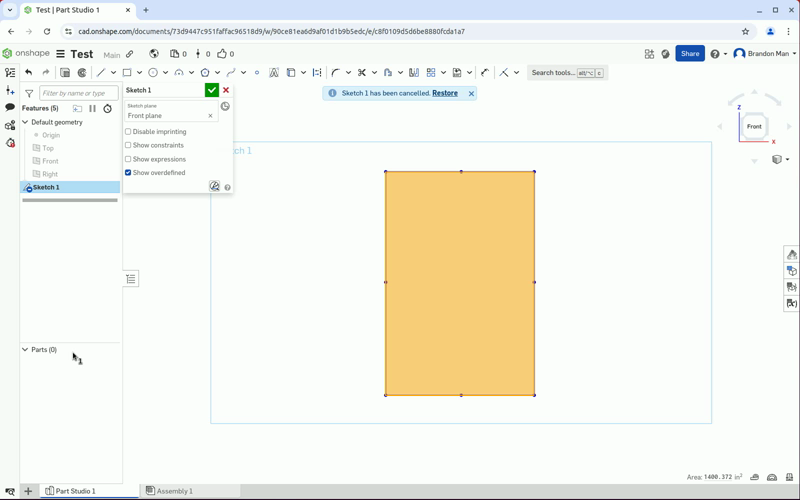
key(shift+y)
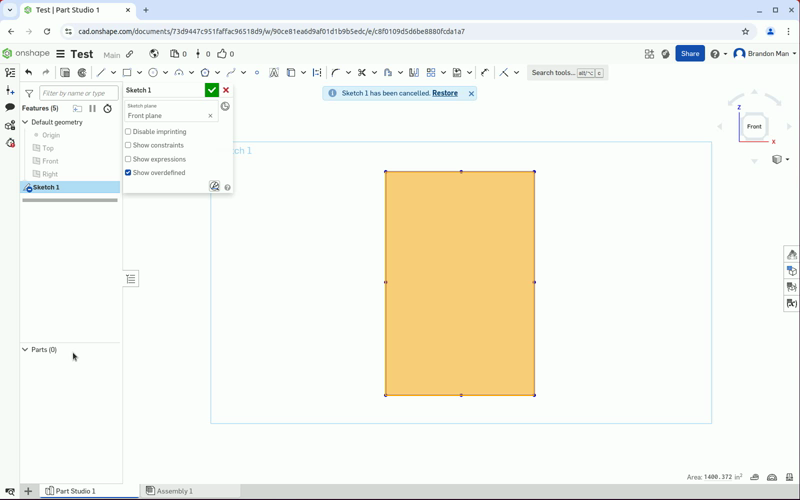
key(shift+e)
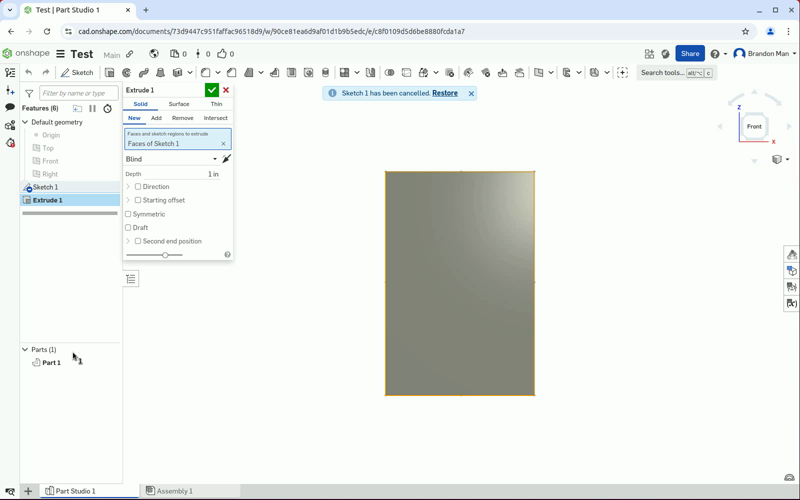
mouse_move(143, 106)
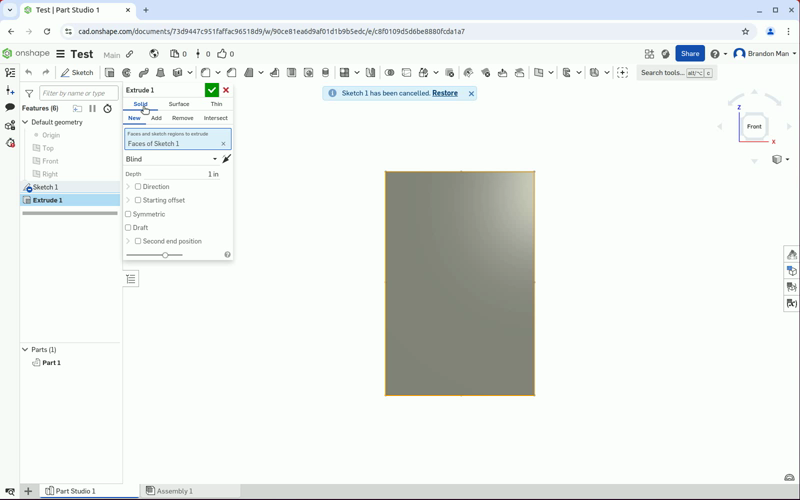
click(143, 106)
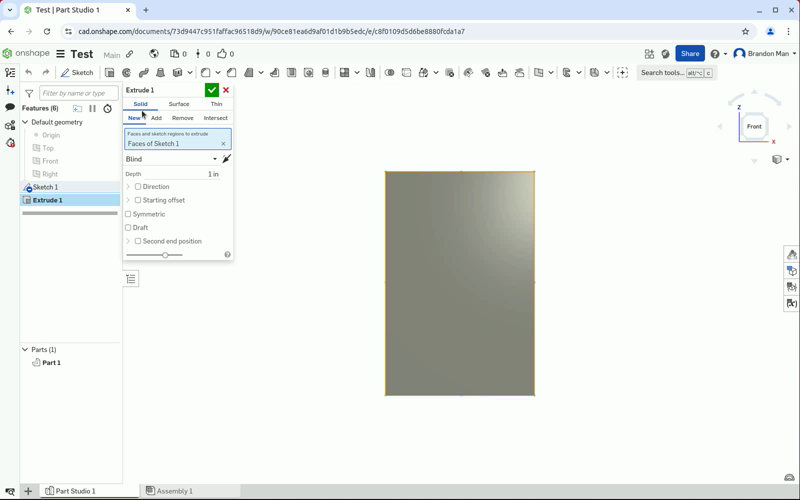
mouse_move(137, 120)
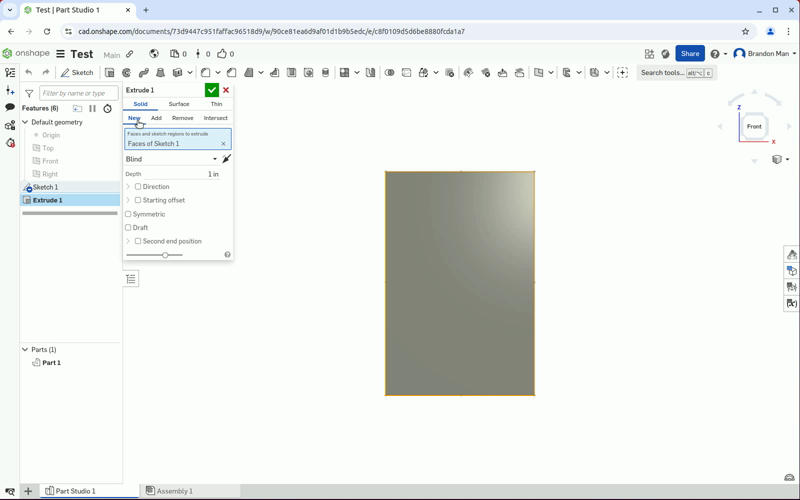
click(137, 120)
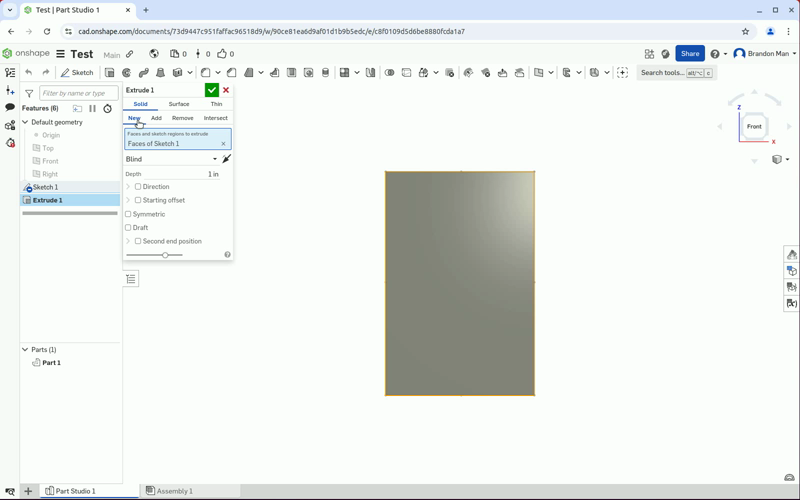
key(tab, 4)
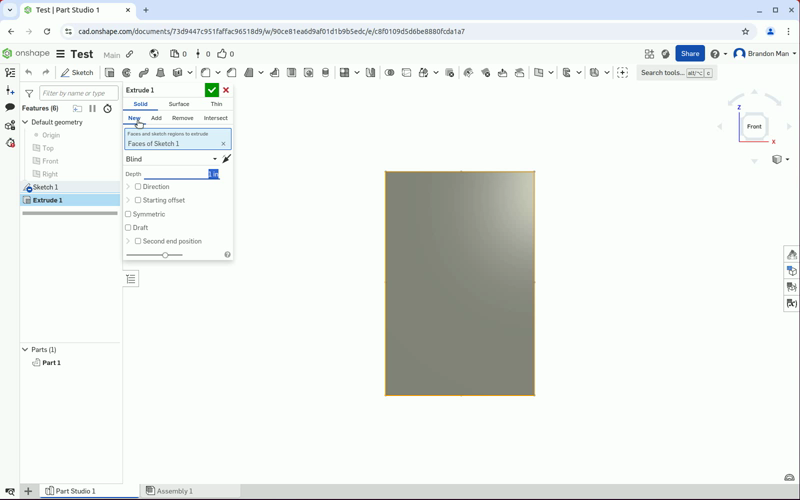
text(0.481)
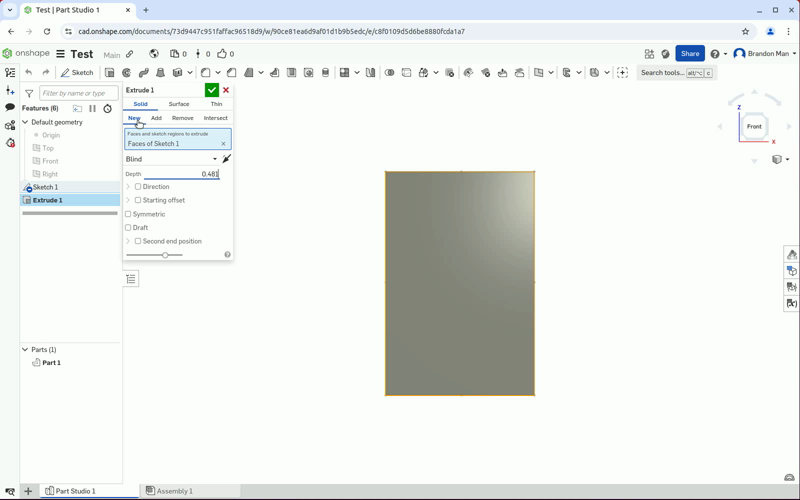
key(enter)
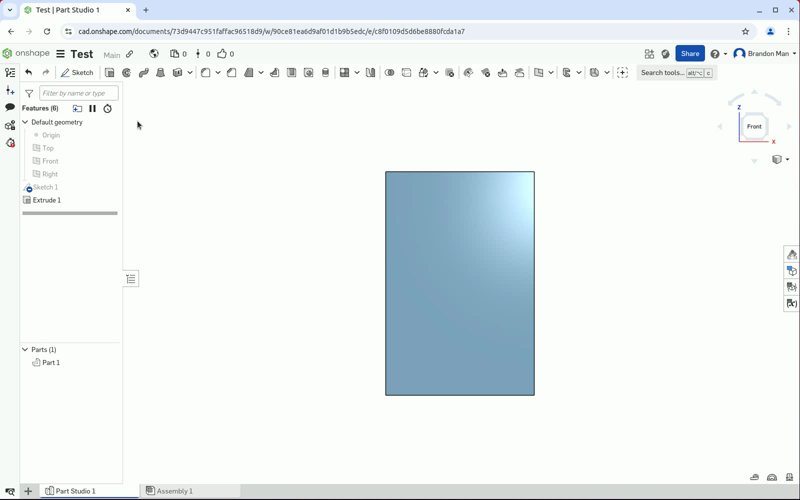
key(shift+h)
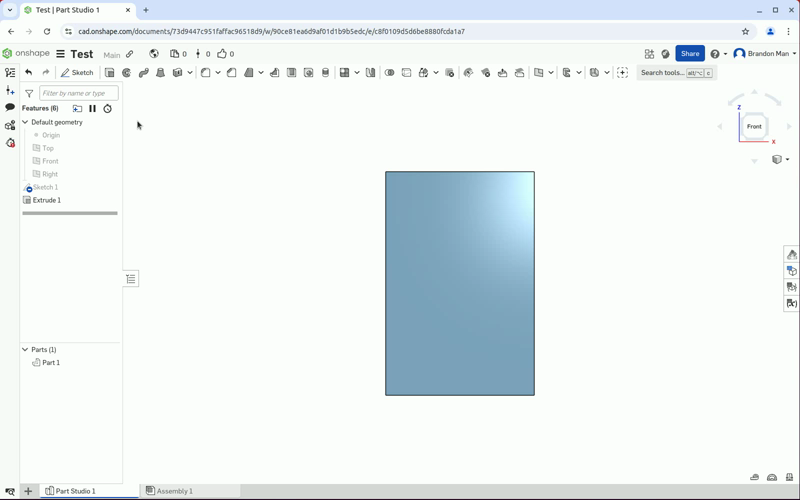
key(shift+h)
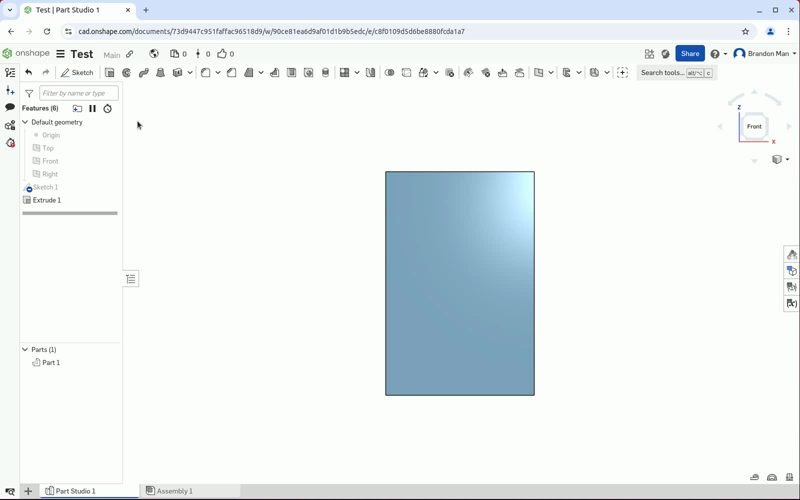
mouse_move(73, 189)
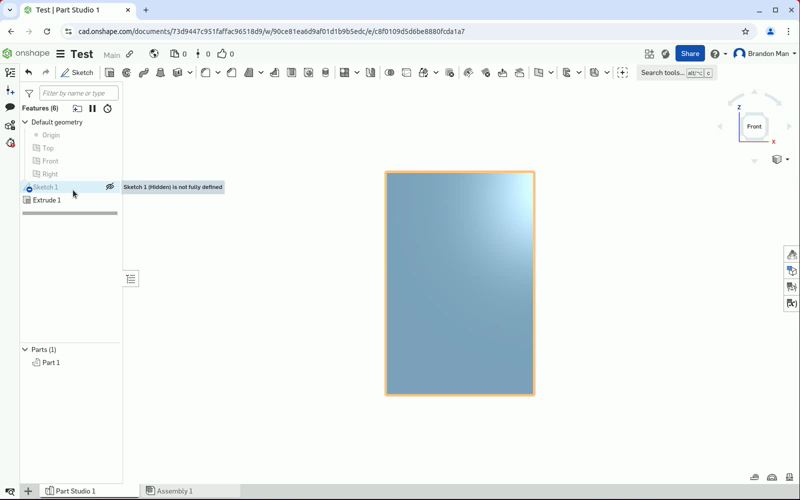
click(73, 189)
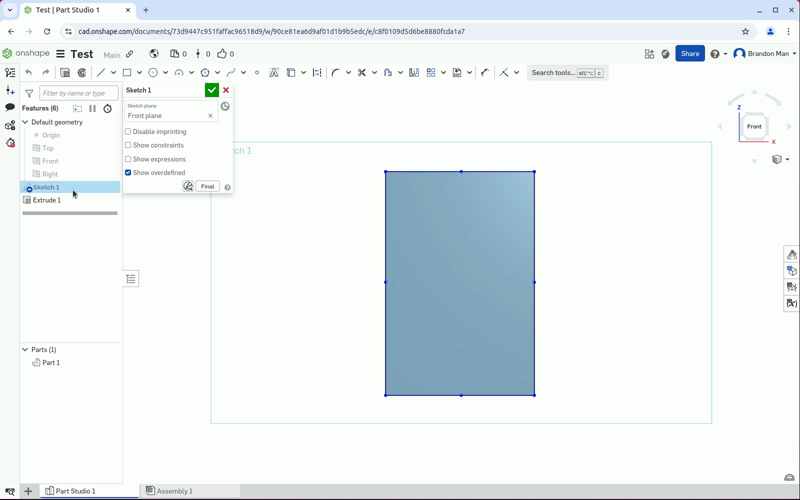
mouse_move(229, 92)
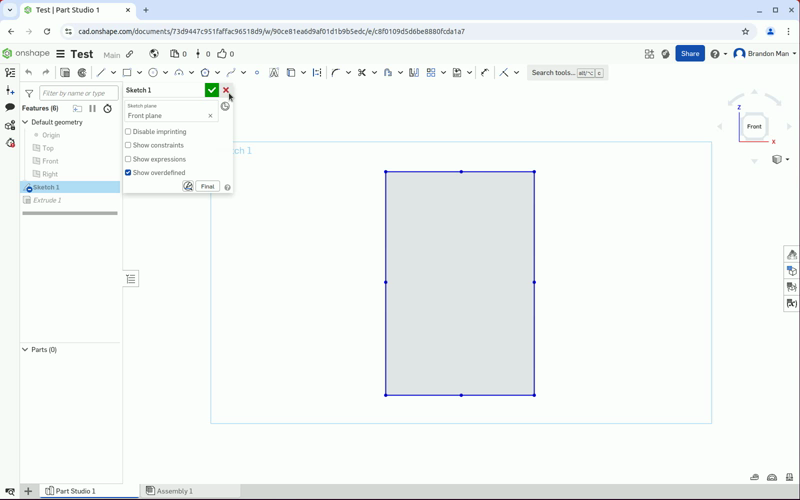
click(229, 92)
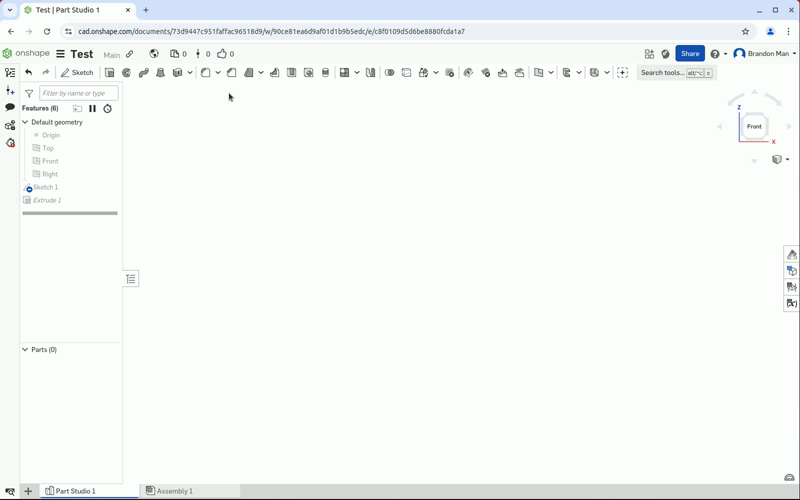
mouse_move(541, 75)
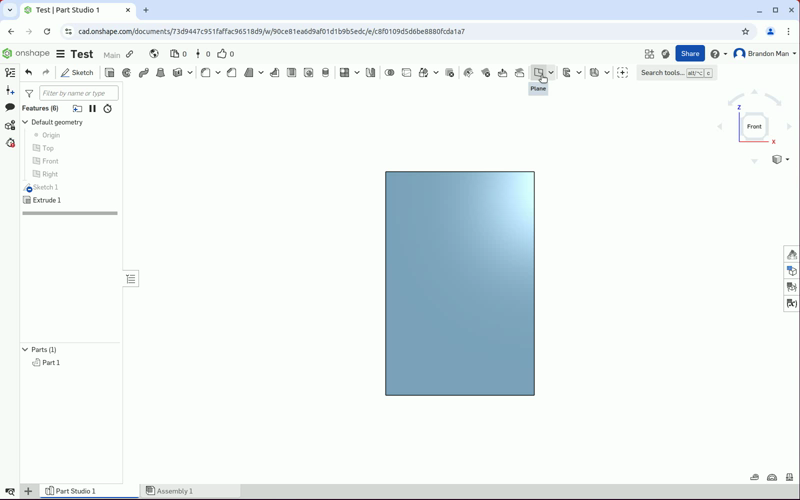
click(541, 75)
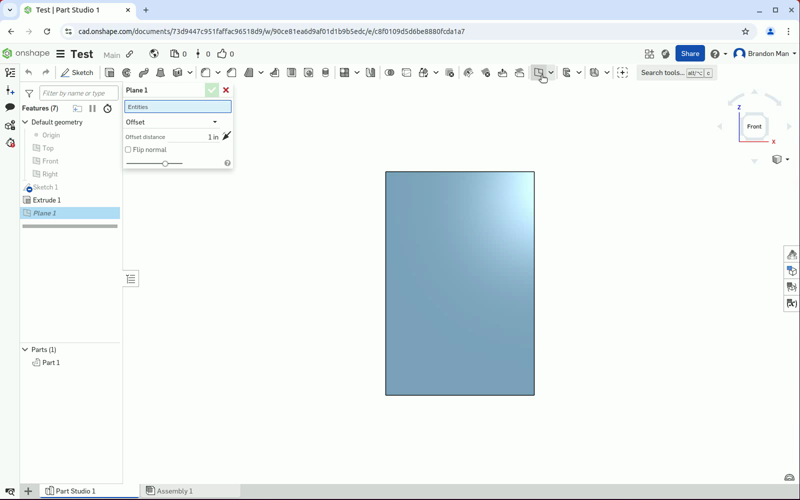
mouse_move(73, 163)
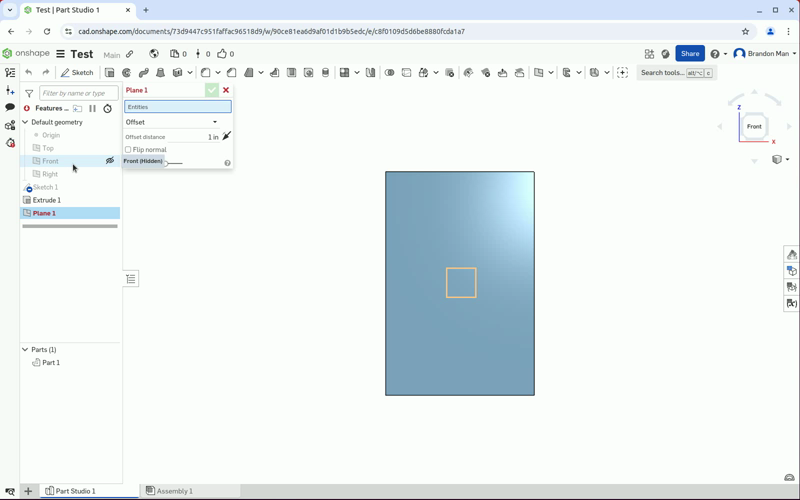
click(73, 163)
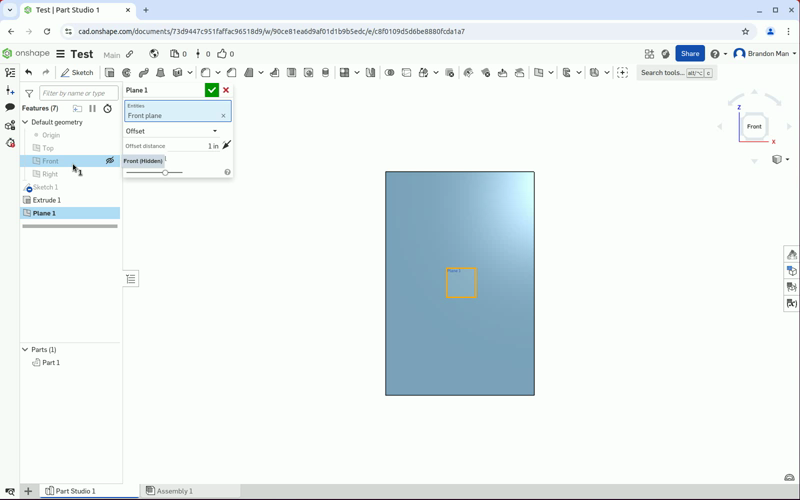
key(tab, 2)
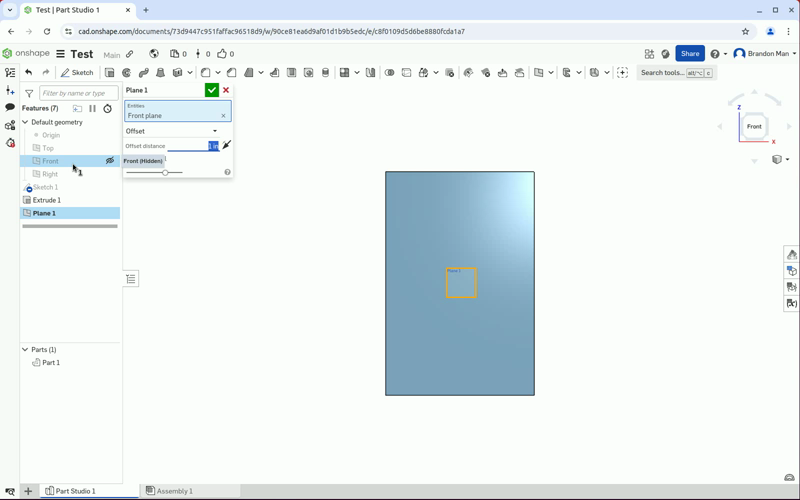
text(0.493)
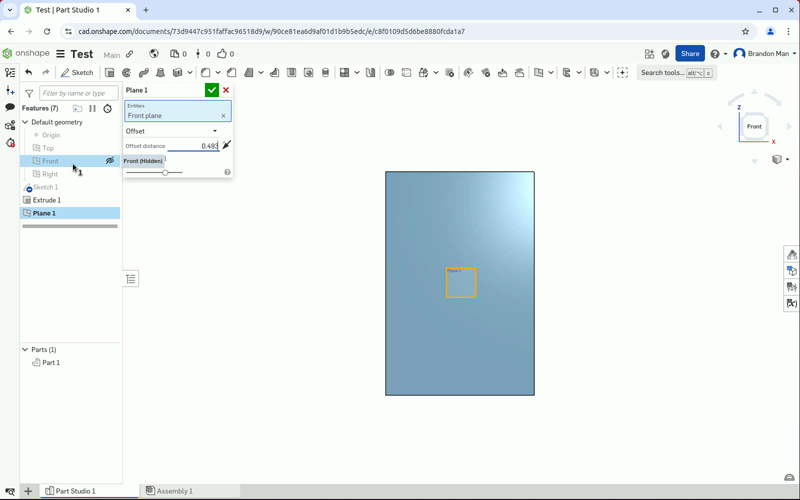
key(enter, 2)
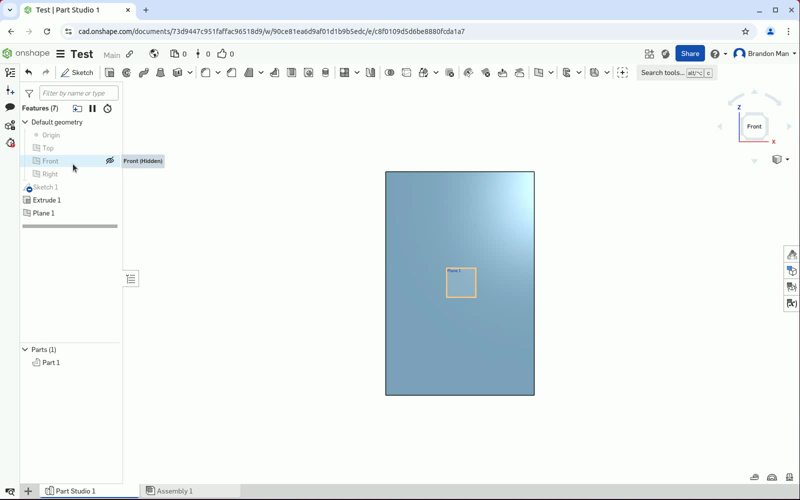
key(shift+s)
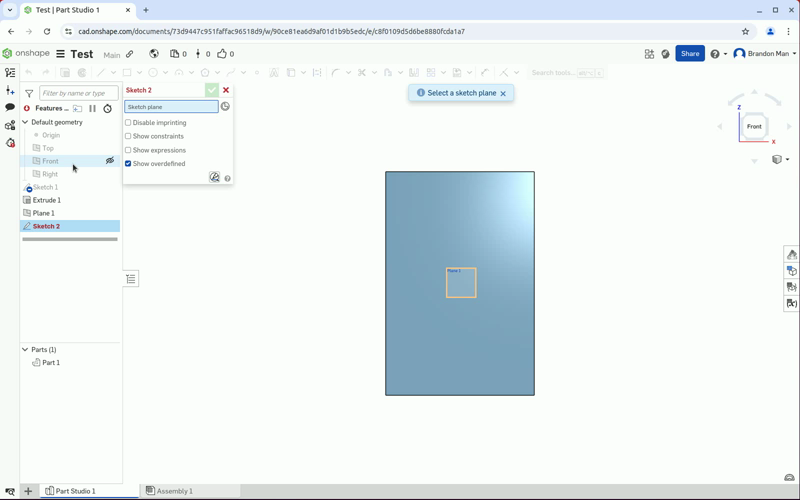
mouse_move(73, 215)
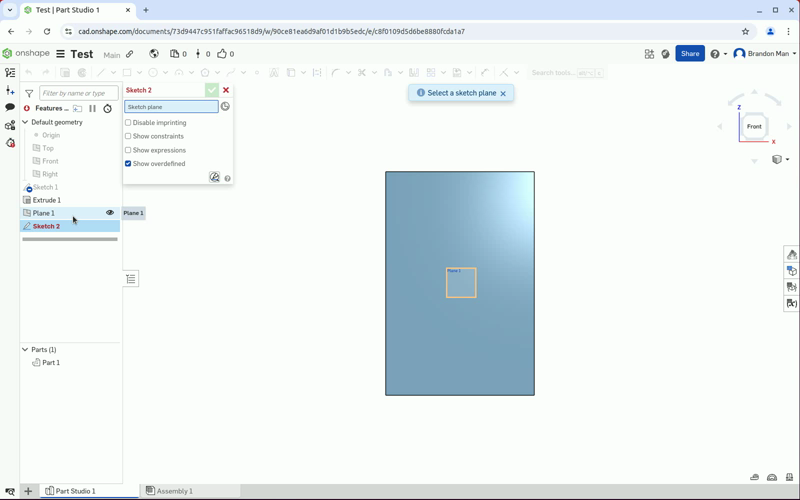
click(73, 215)
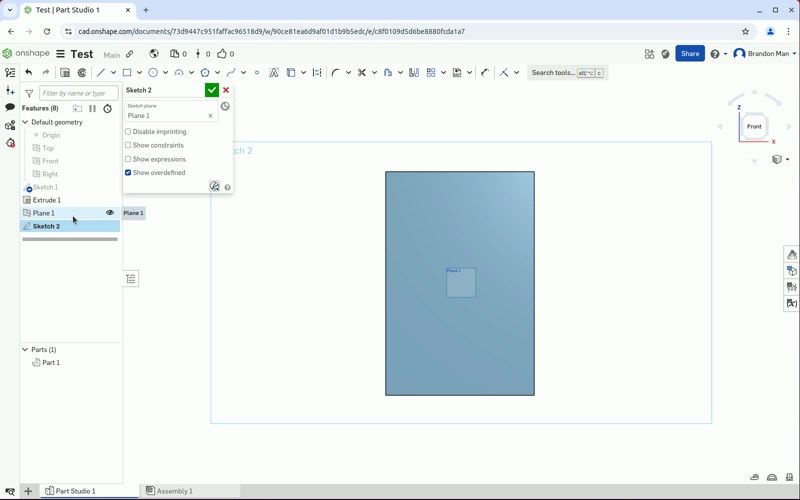
mouse_move(73, 352)
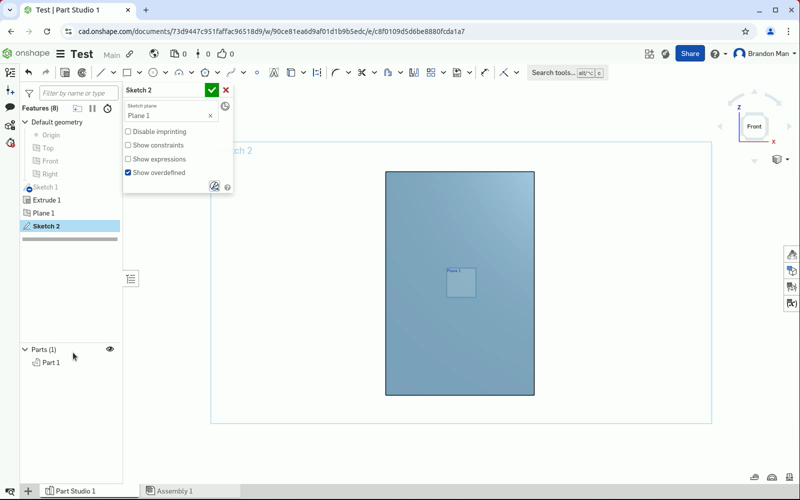
key(y)
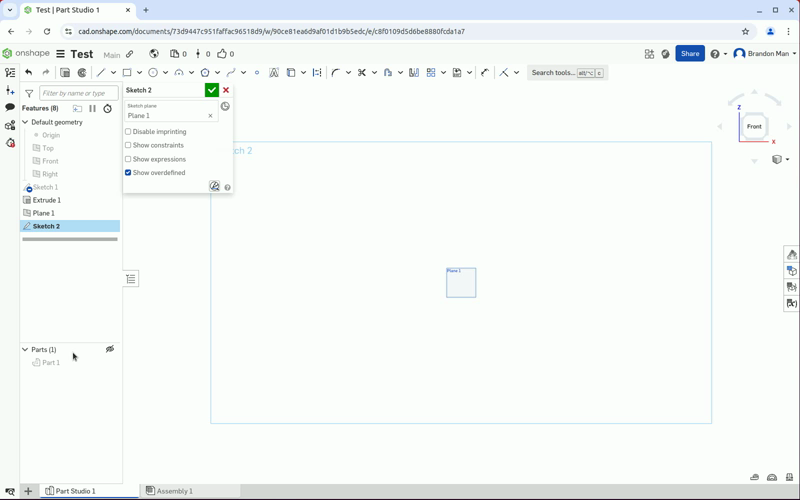
key(c)
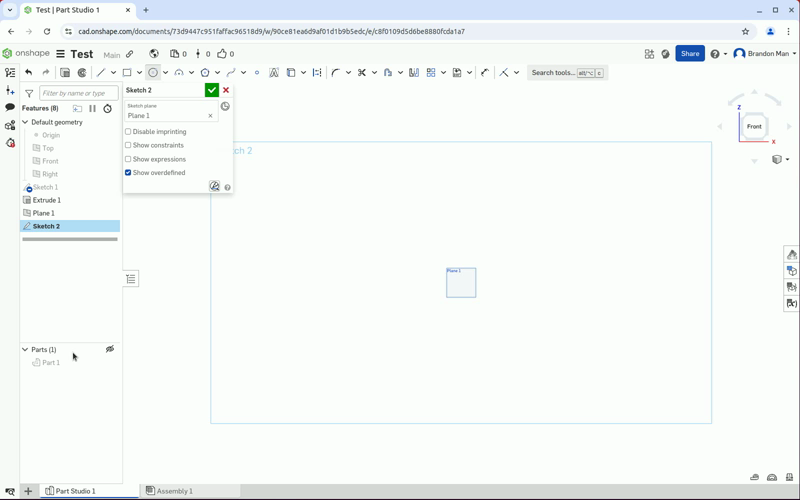
key_down(shift)
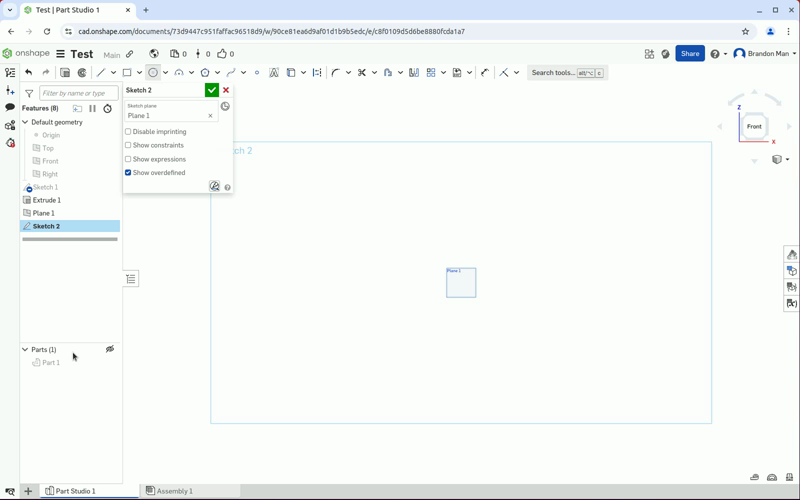
mouse_move(416, 357)
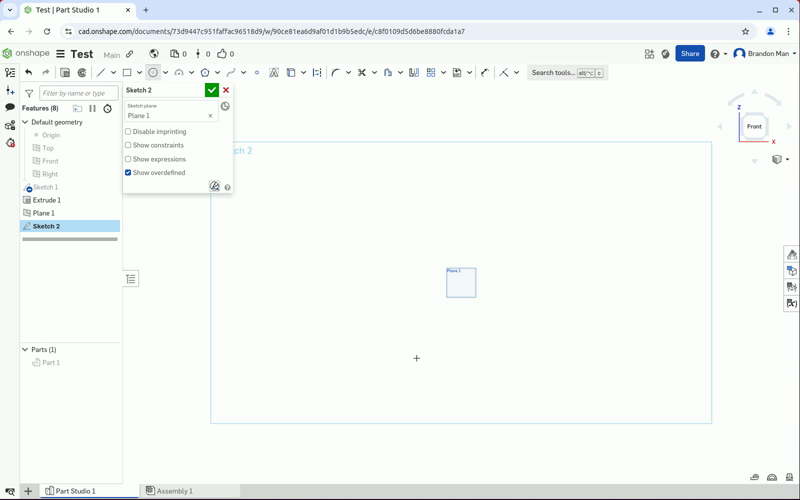
click(416, 357)
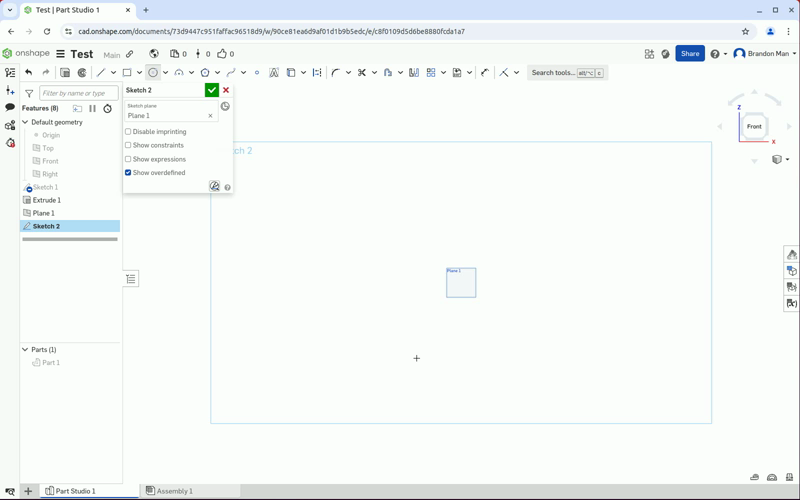
key_up(shift)
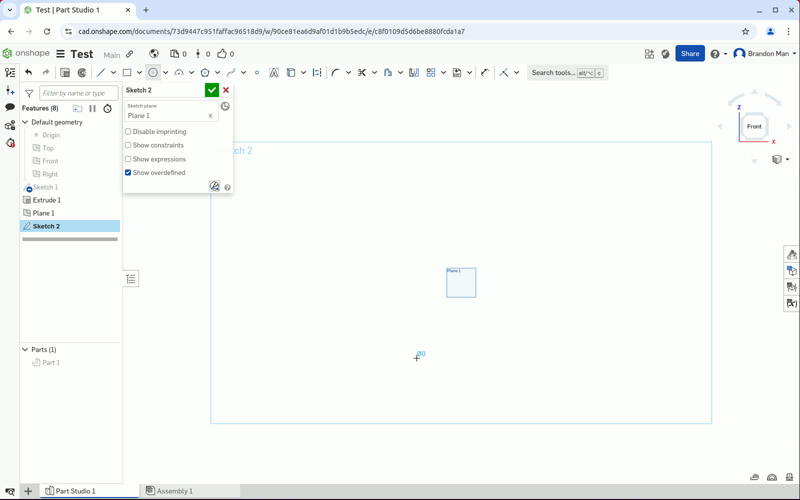
mouse_move(426, 357)
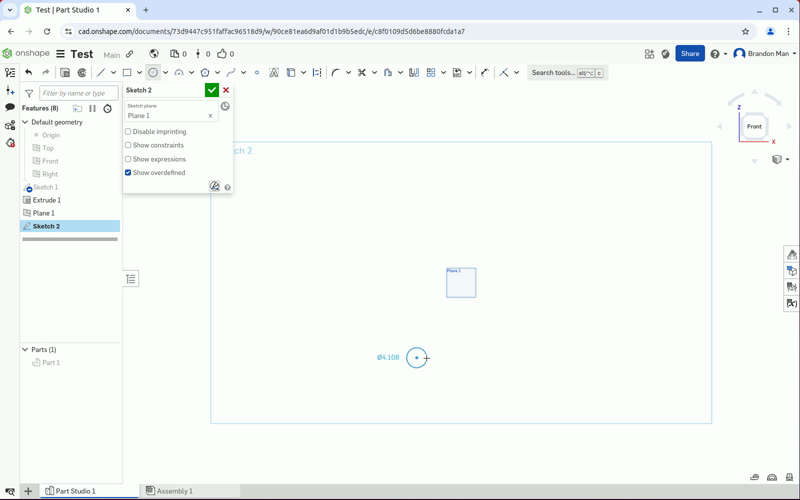
click(426, 357)
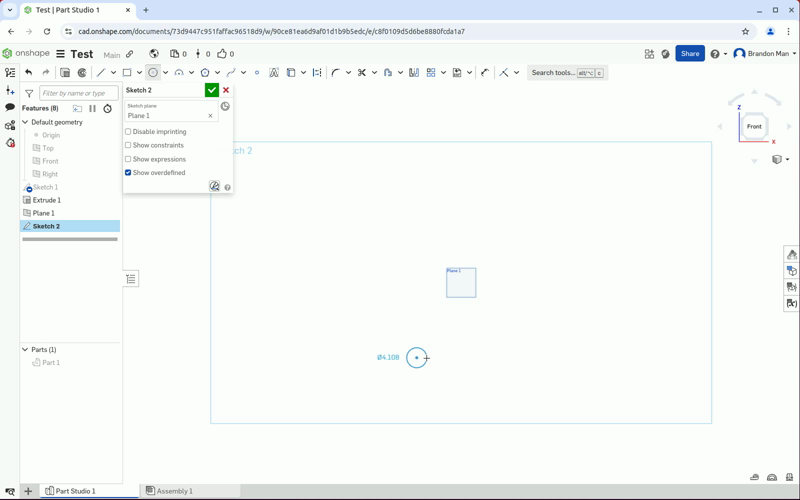
key(esc)
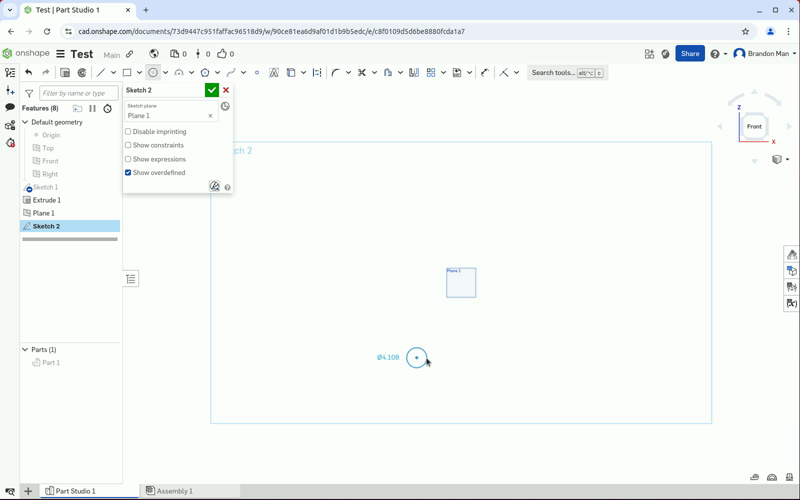
mouse_move(411, 352)
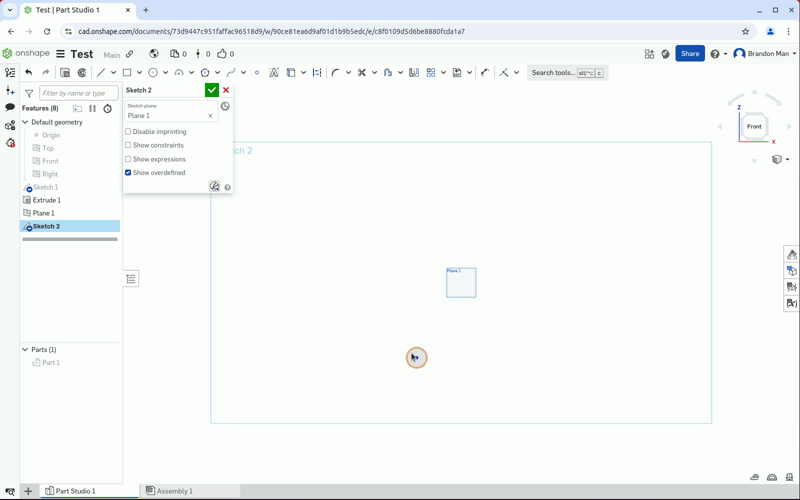
scroll(6)
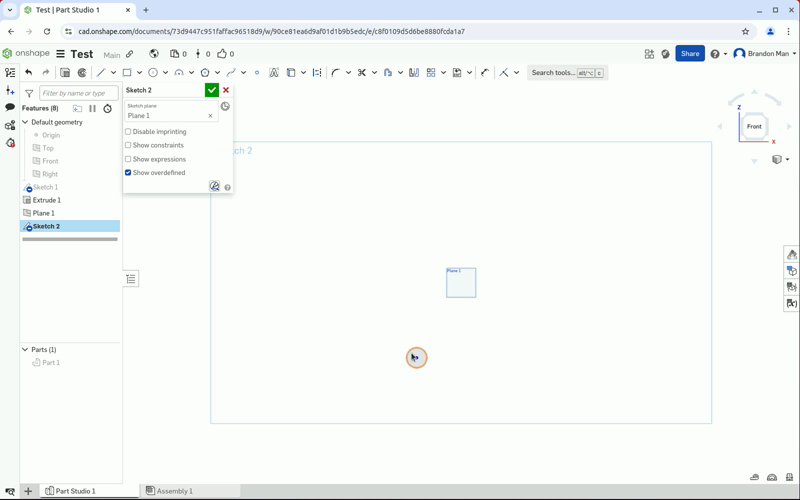
scroll(6)
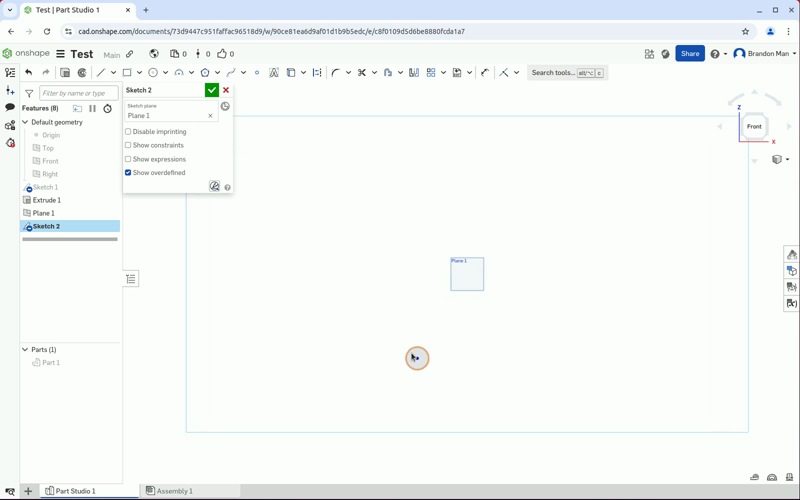
scroll(6)
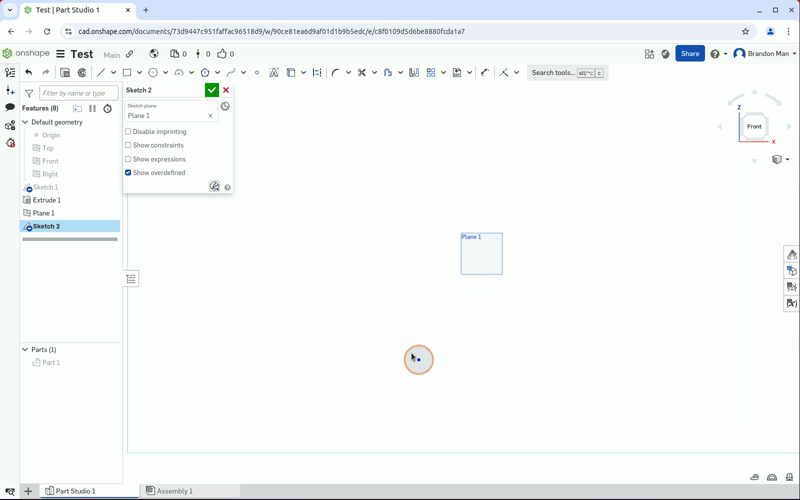
scroll(6)
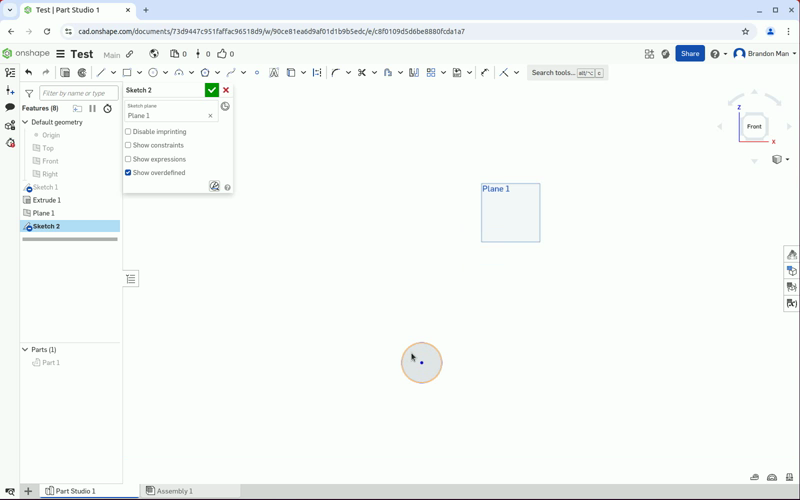
scroll(6)
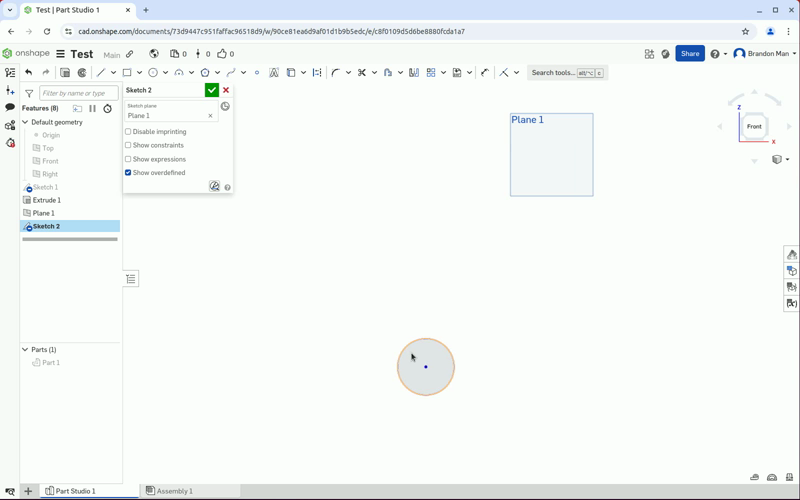
scroll(6)
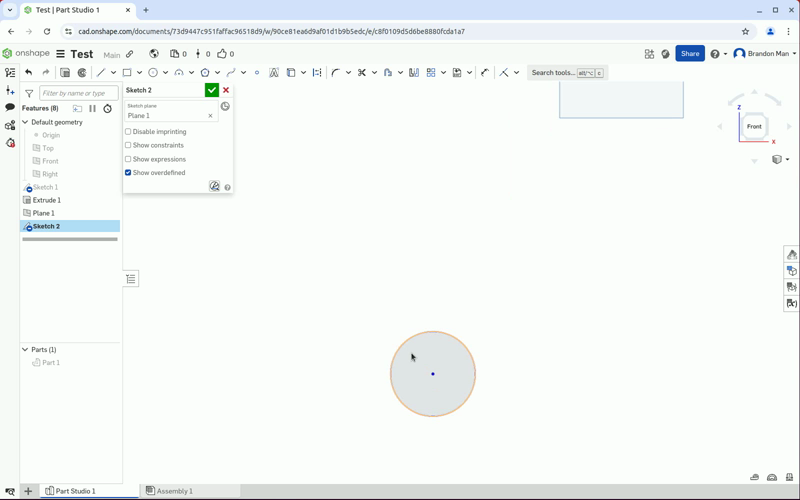
scroll(6)
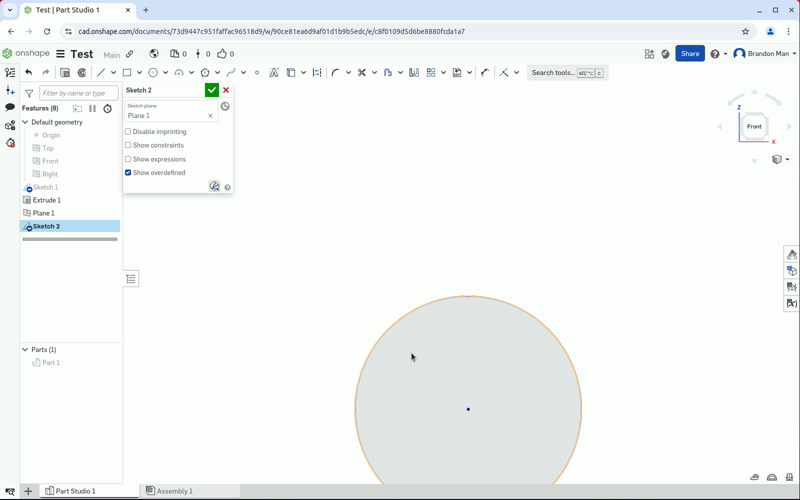
click(411, 352)
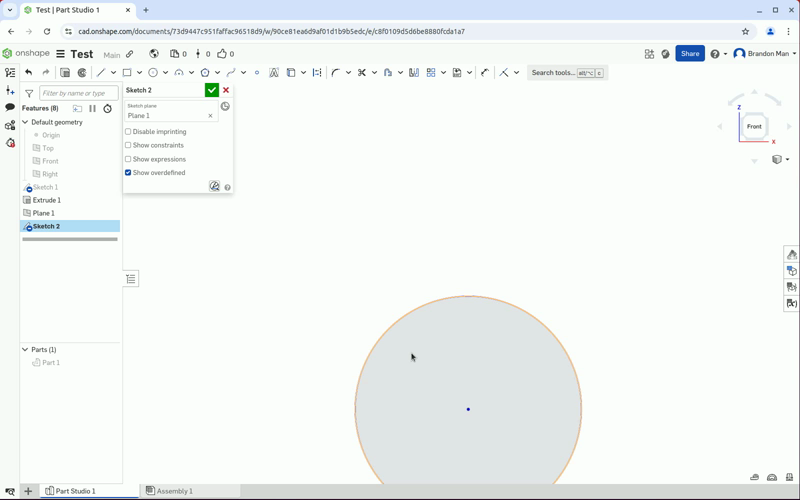
scroll(-6)
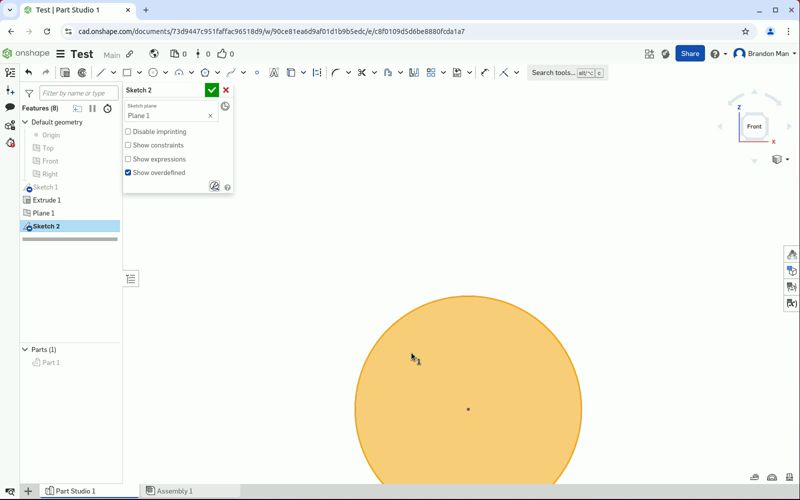
scroll(-6)
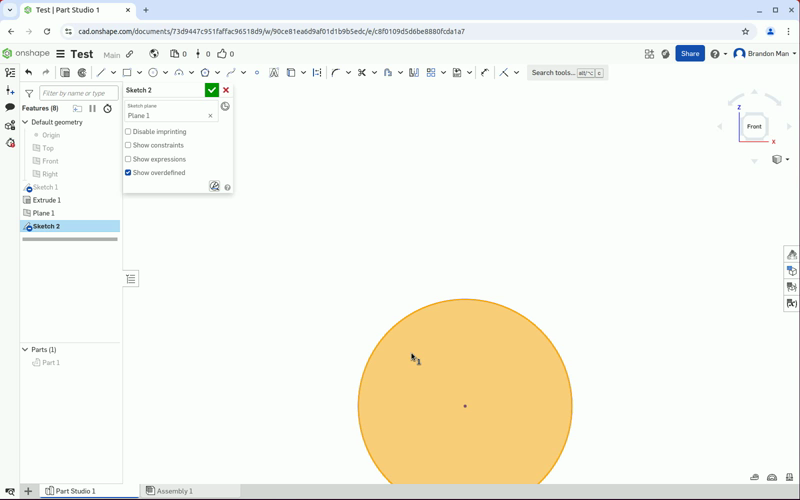
scroll(-6)
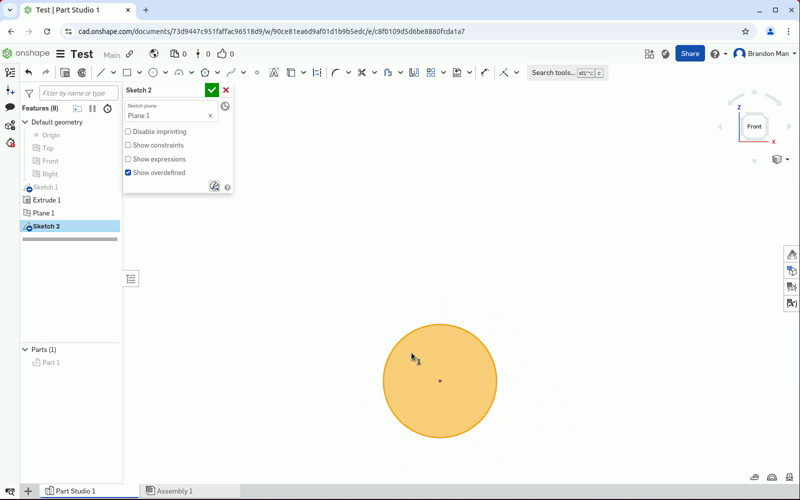
scroll(-6)
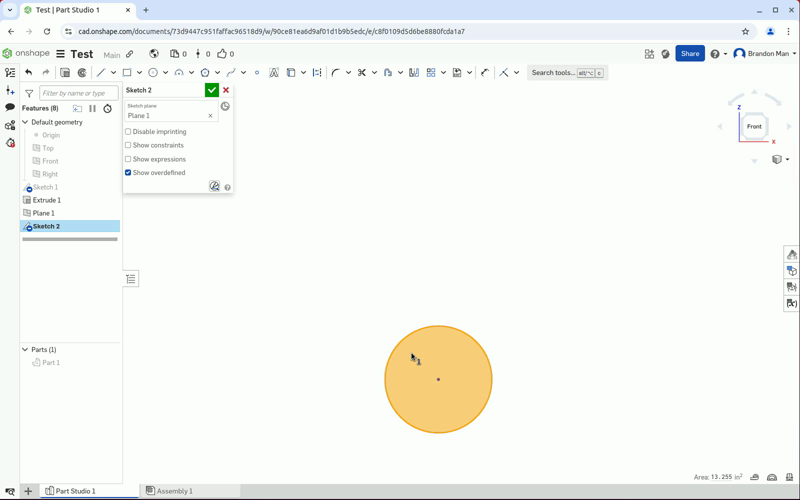
scroll(-6)
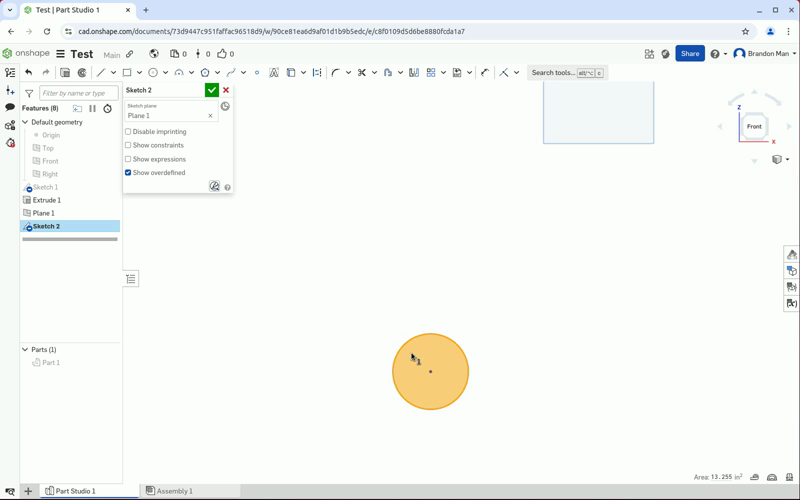
scroll(-6)
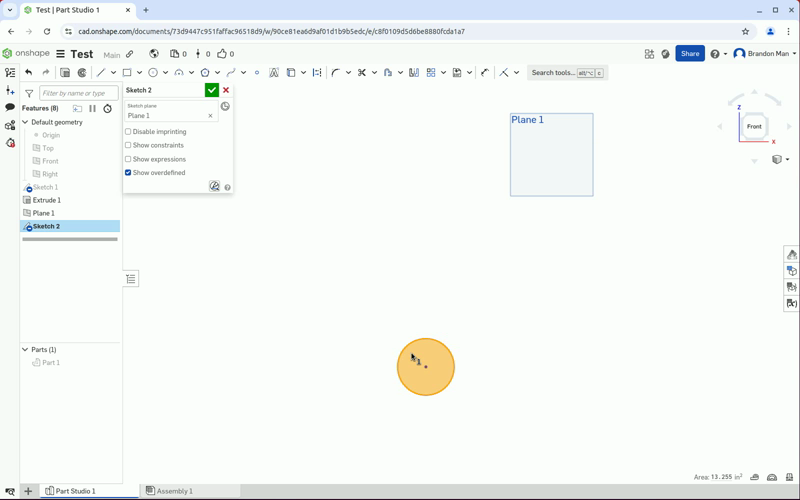
scroll(-6)
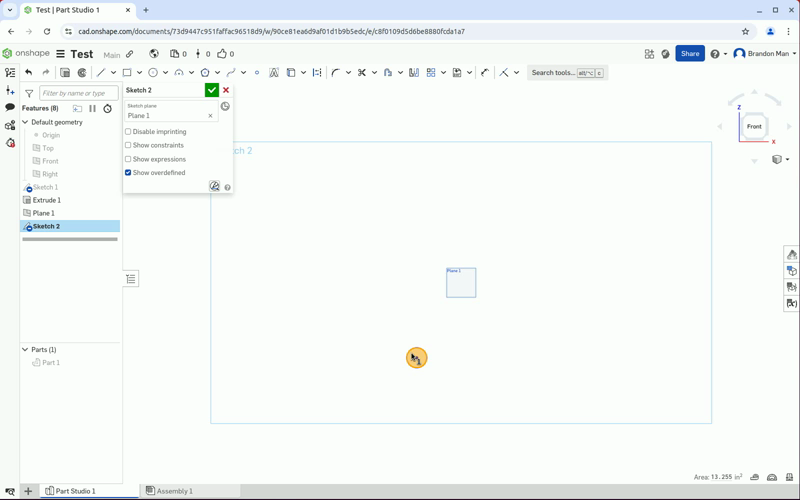
mouse_move(73, 352)
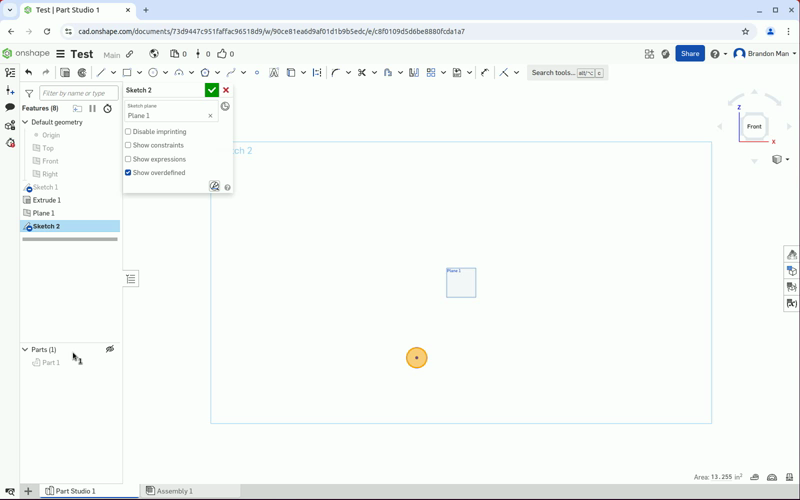
key(shift+y)
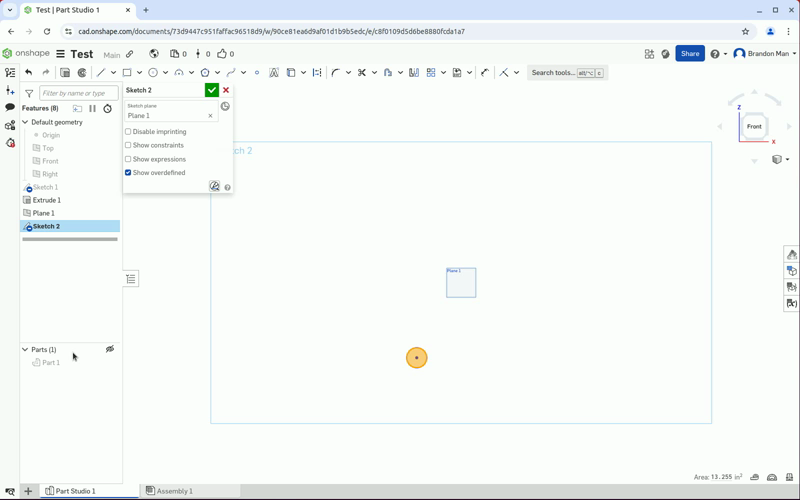
key(shift+e)
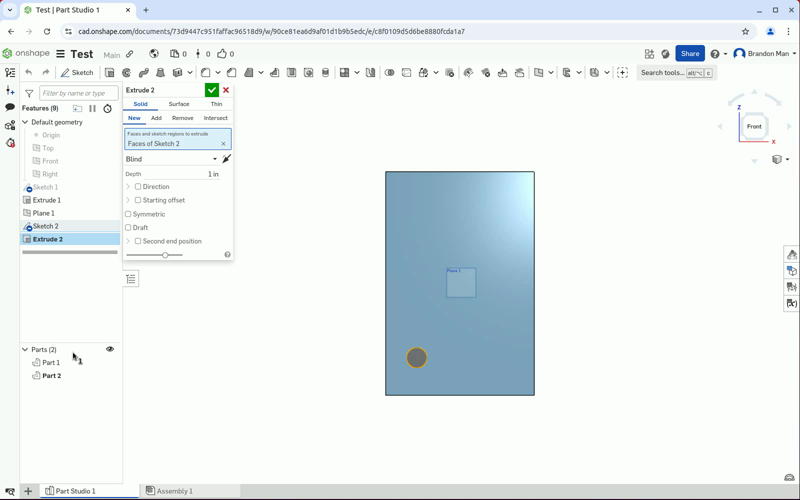
mouse_move(143, 106)
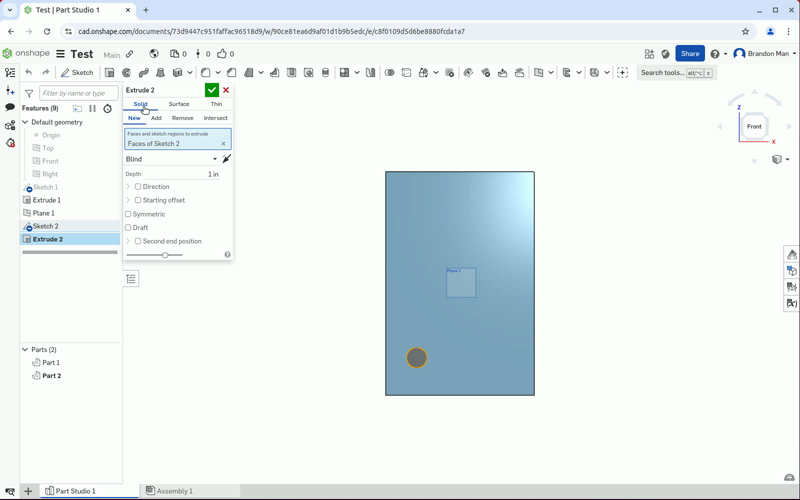
click(143, 106)
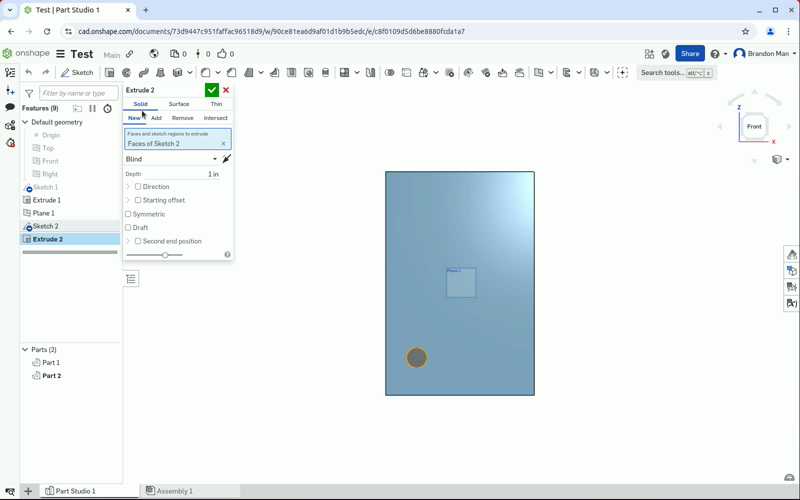
mouse_move(137, 120)
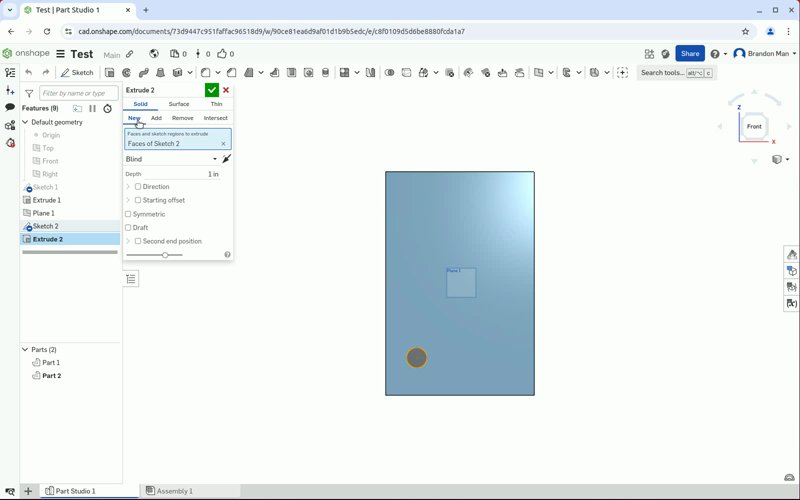
click(137, 120)
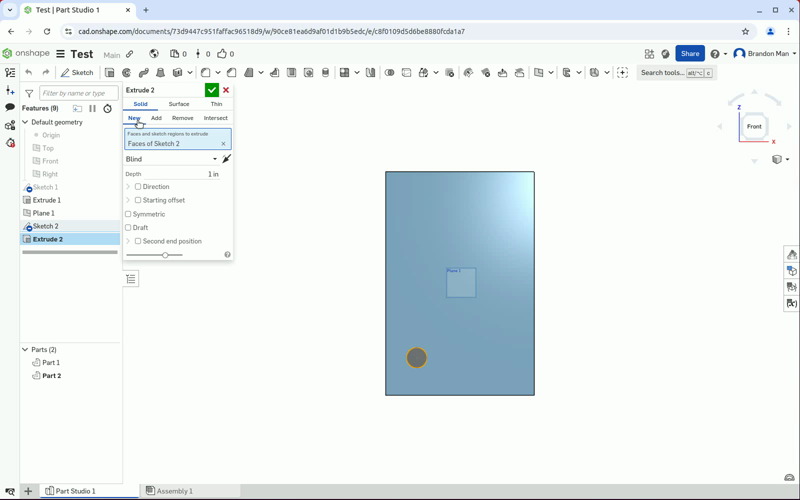
key(tab, 4)
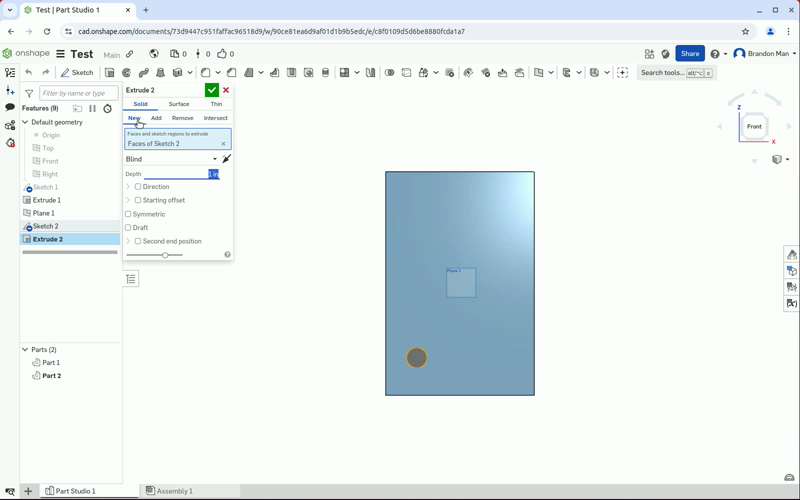
text(15.405)
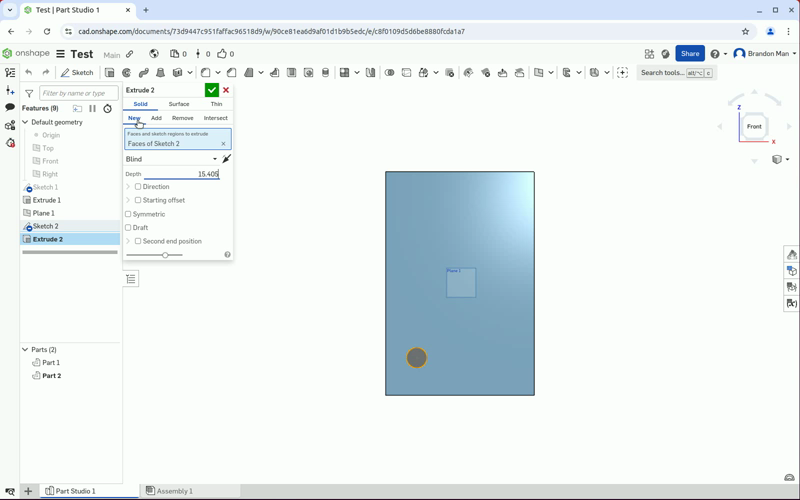
key(enter)
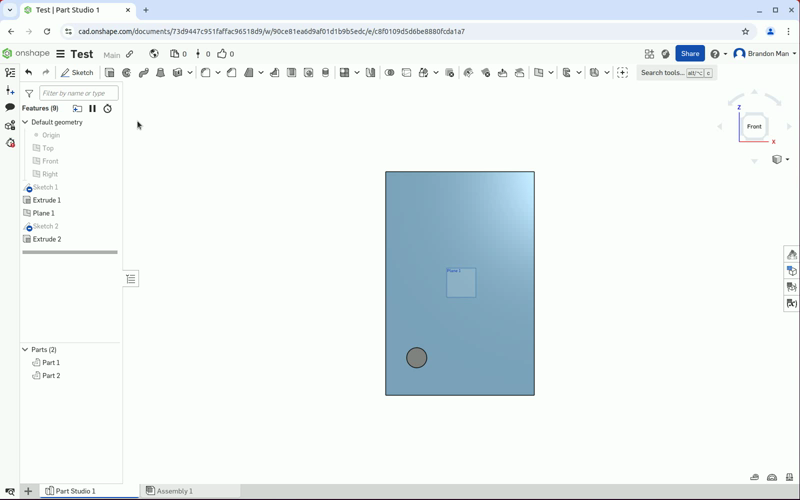
key(shift+h)
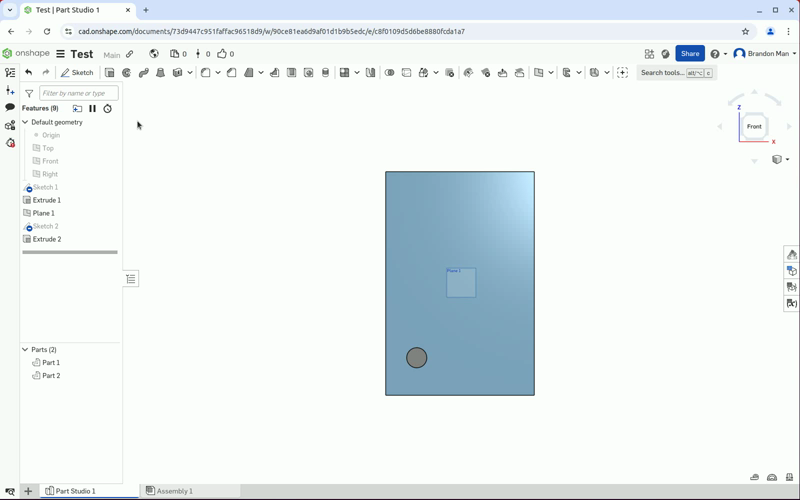
key(shift+h)
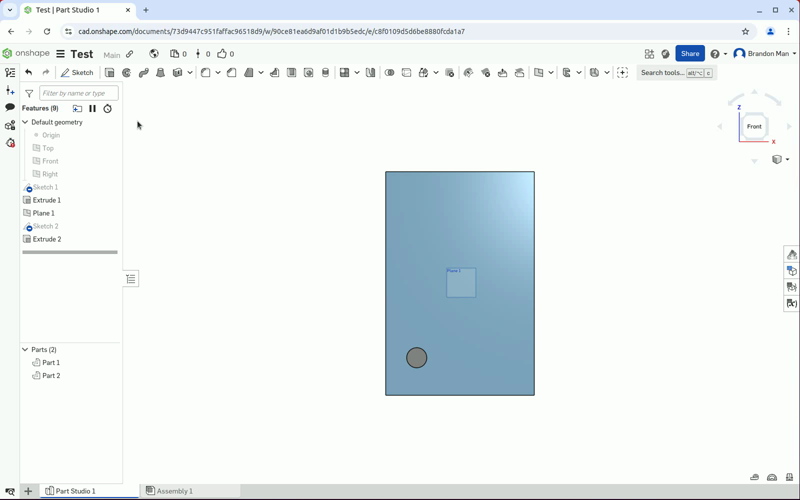
mouse_move(73, 189)
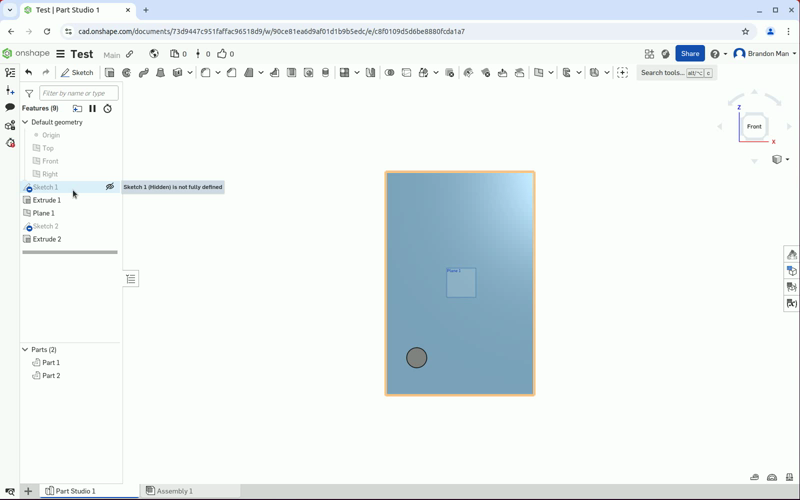
click(73, 189)
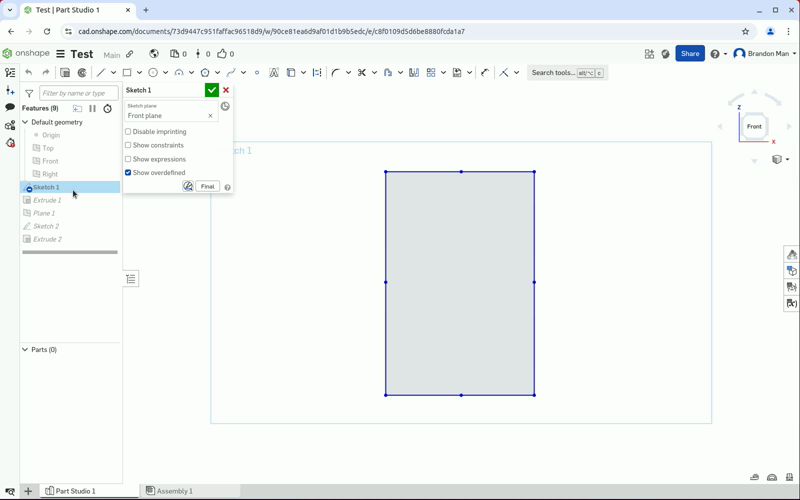
mouse_move(229, 92)
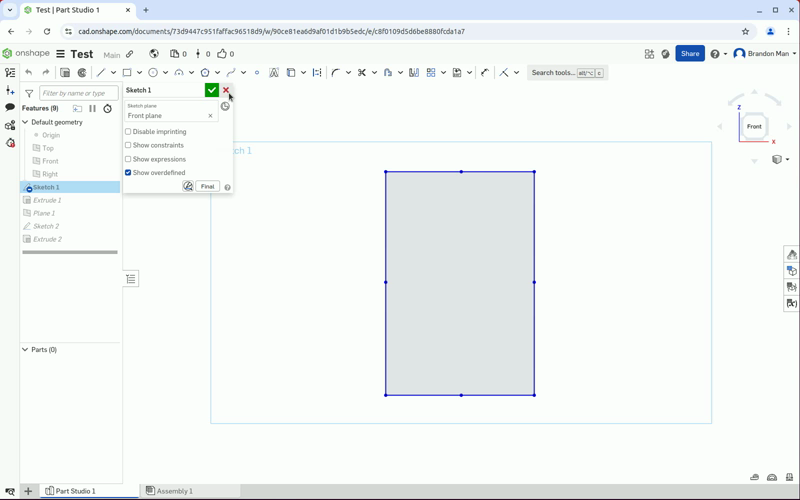
click(229, 92)
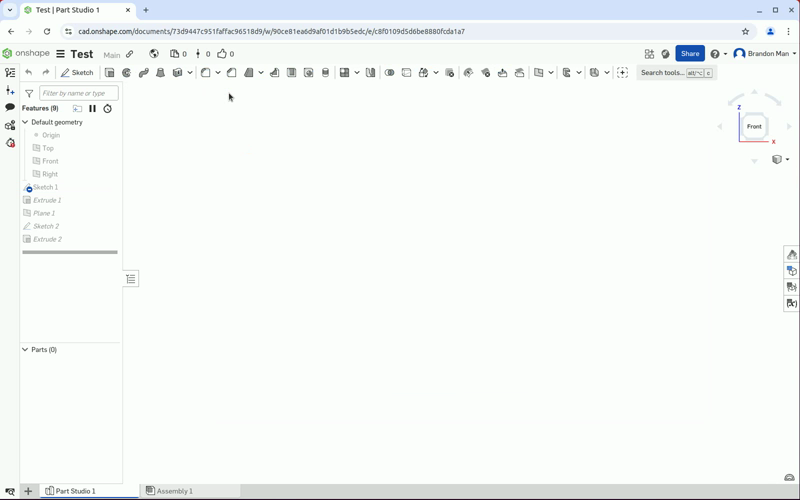
key(shift+s)
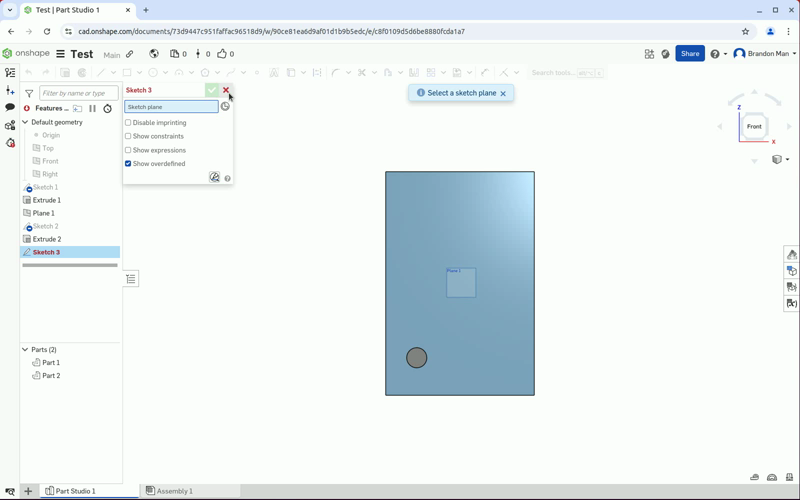
mouse_move(73, 215)
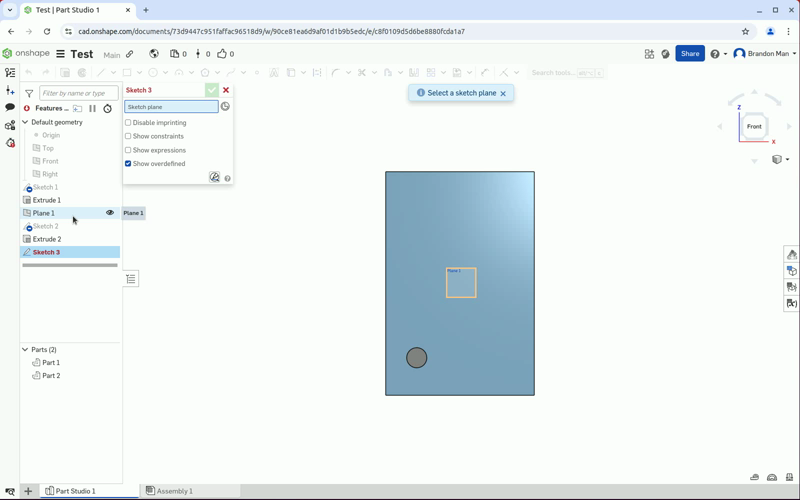
click(73, 215)
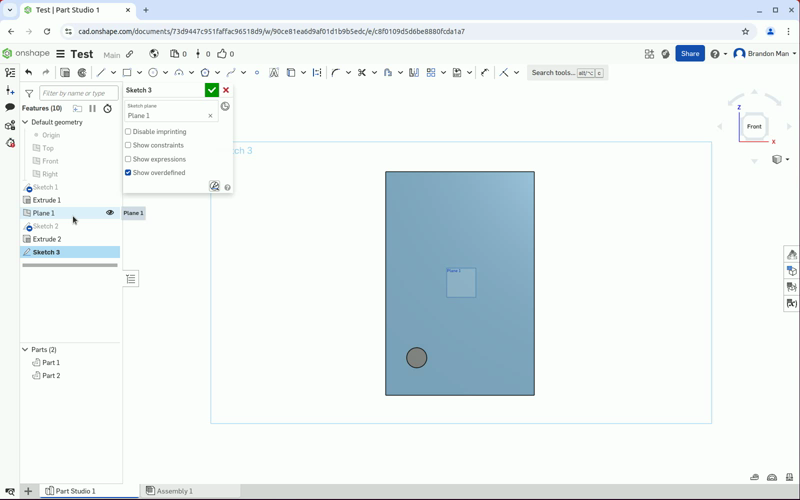
mouse_move(73, 352)
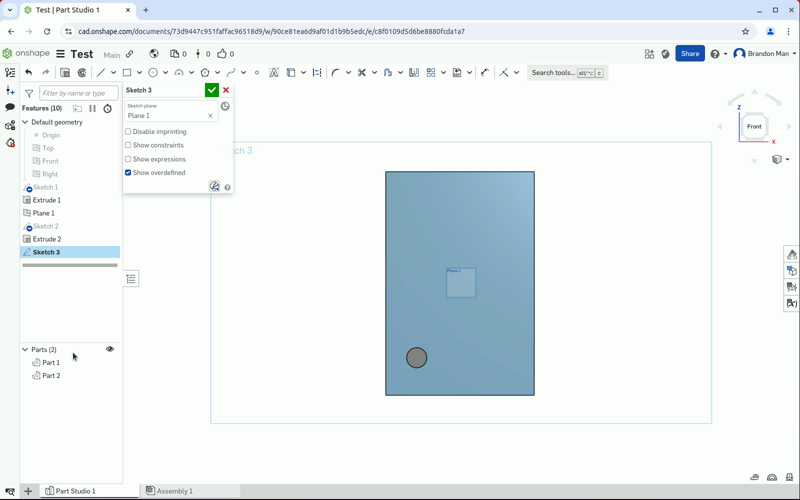
key(y)
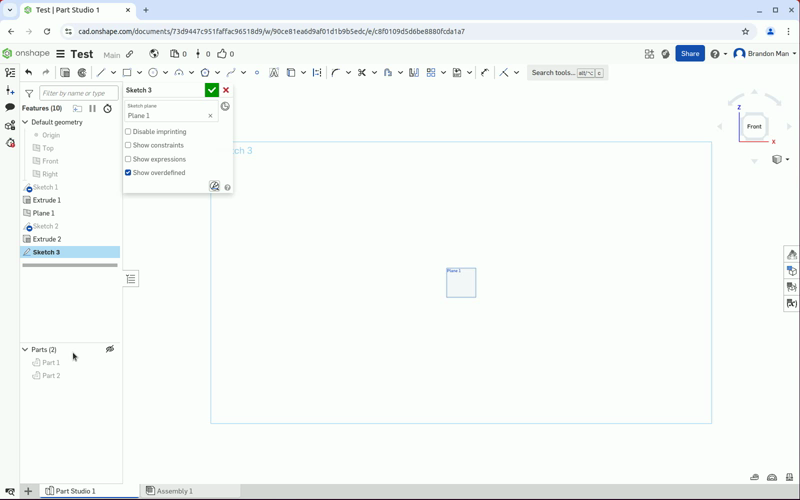
key(c)
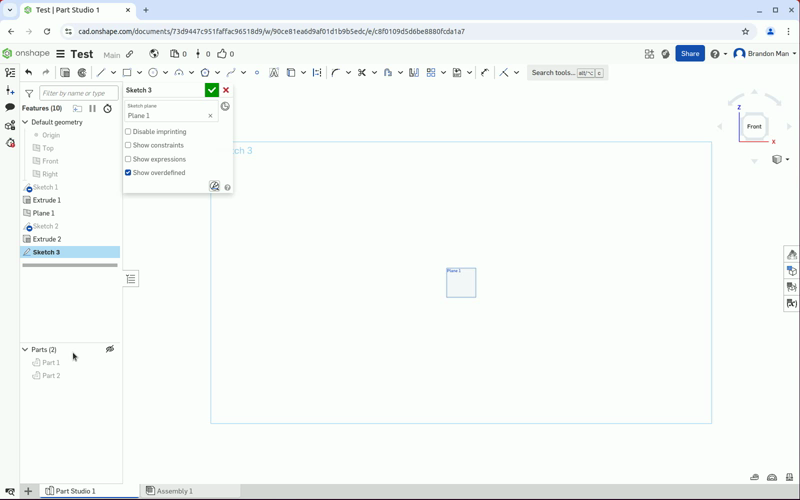
key_down(shift)
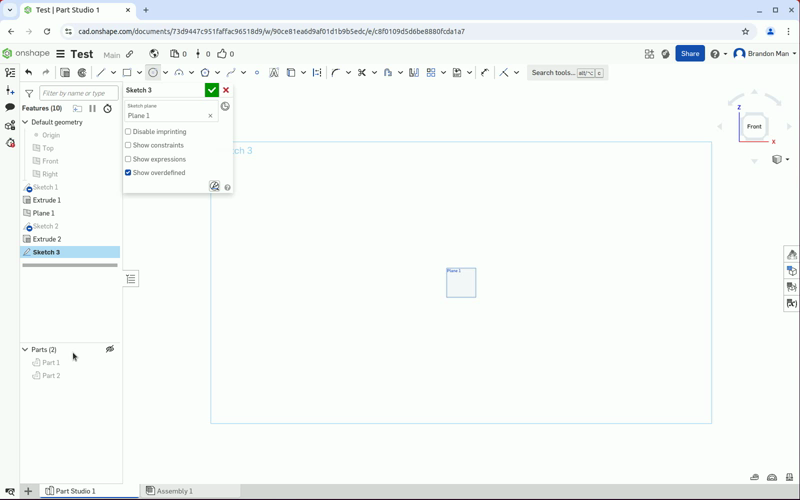
mouse_move(504, 357)
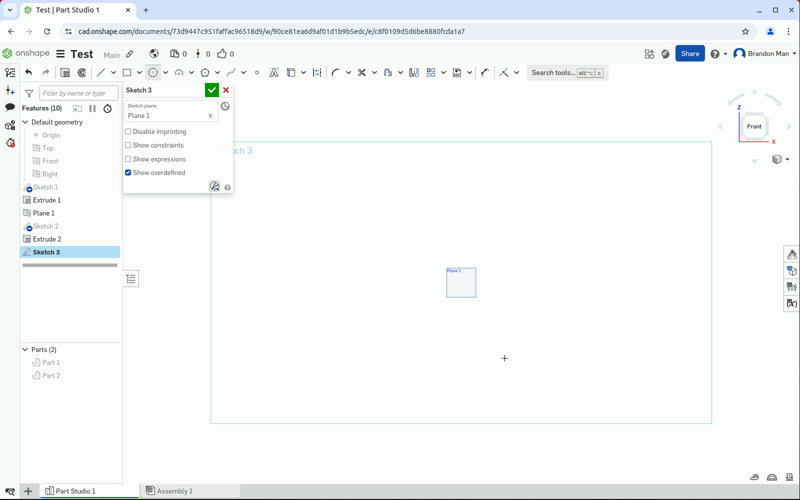
click(504, 357)
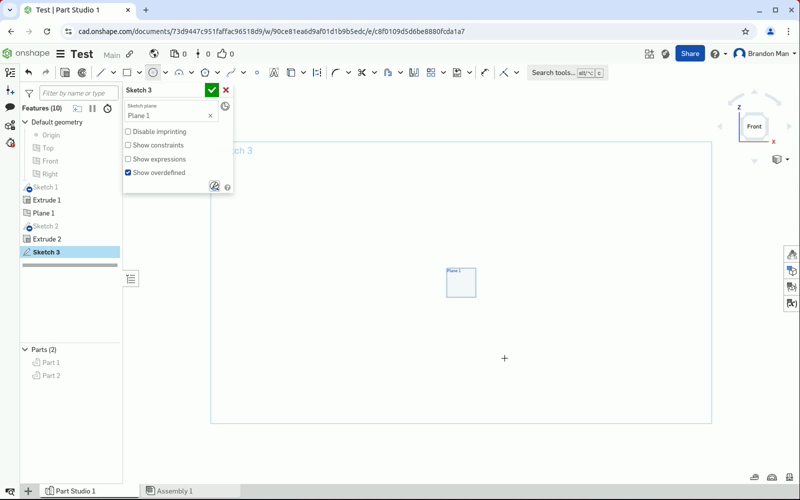
key_up(shift)
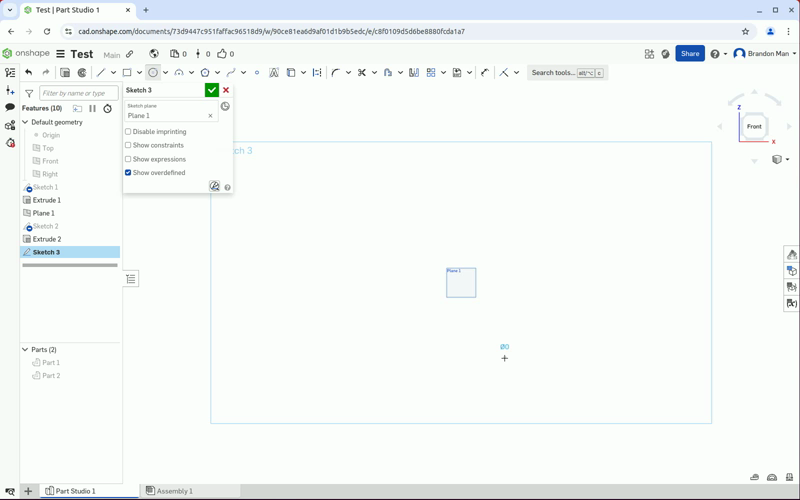
mouse_move(514, 357)
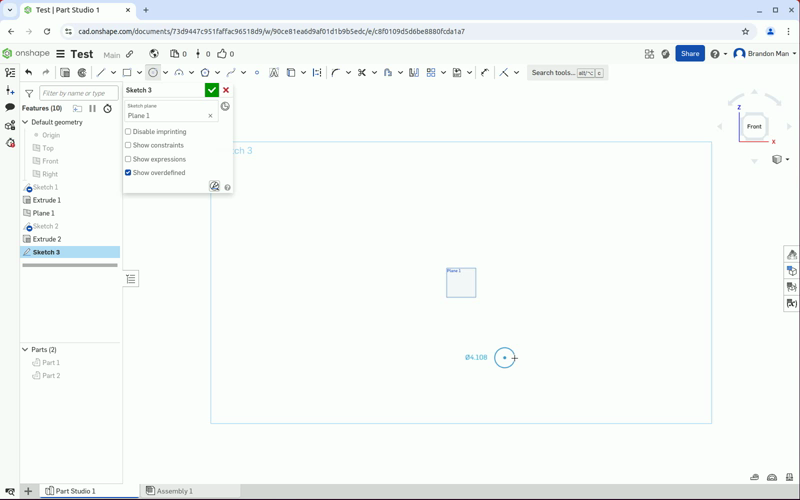
click(514, 357)
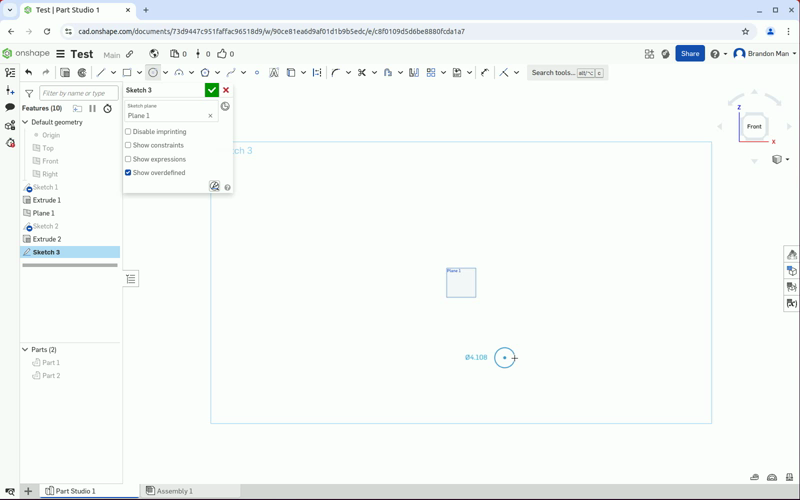
key(esc)
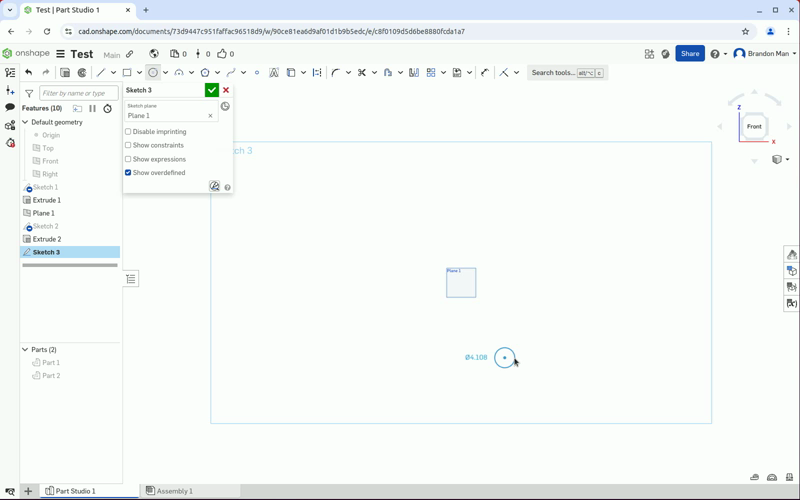
mouse_move(502, 353)
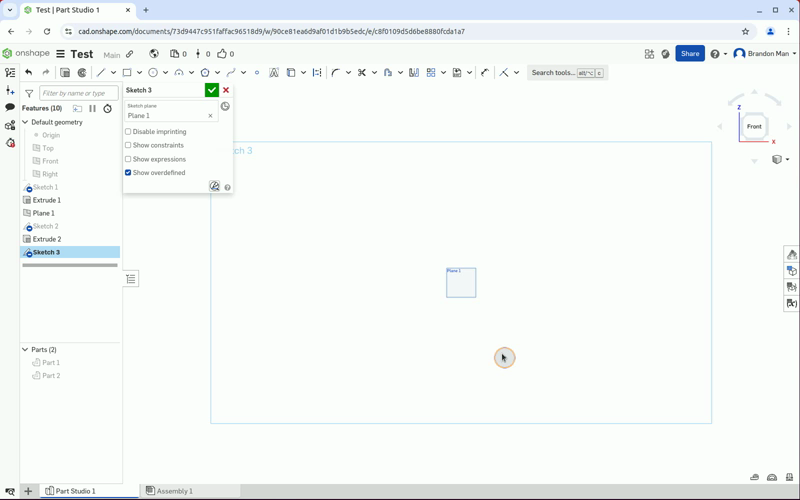
scroll(6)
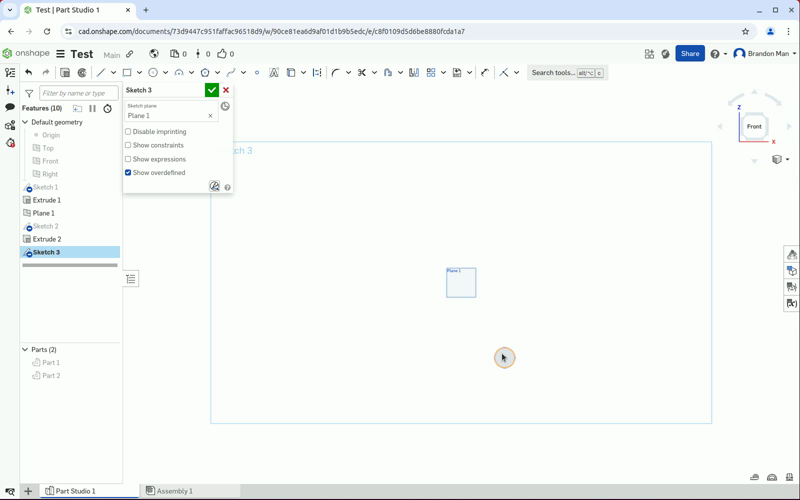
scroll(6)
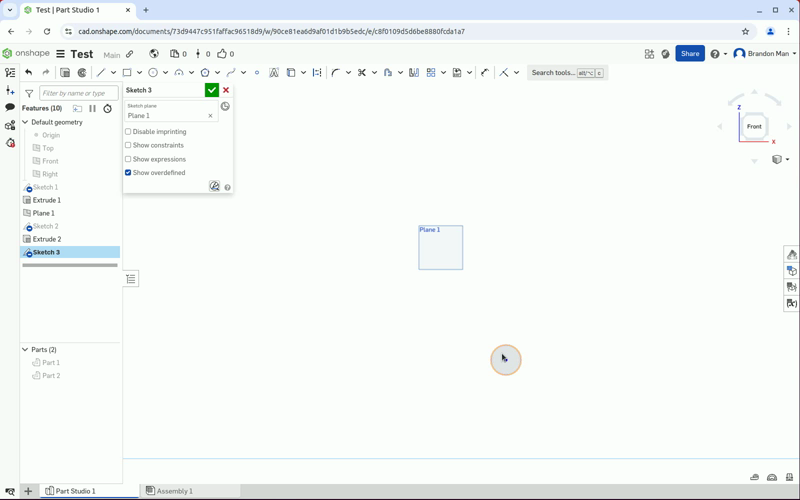
scroll(6)
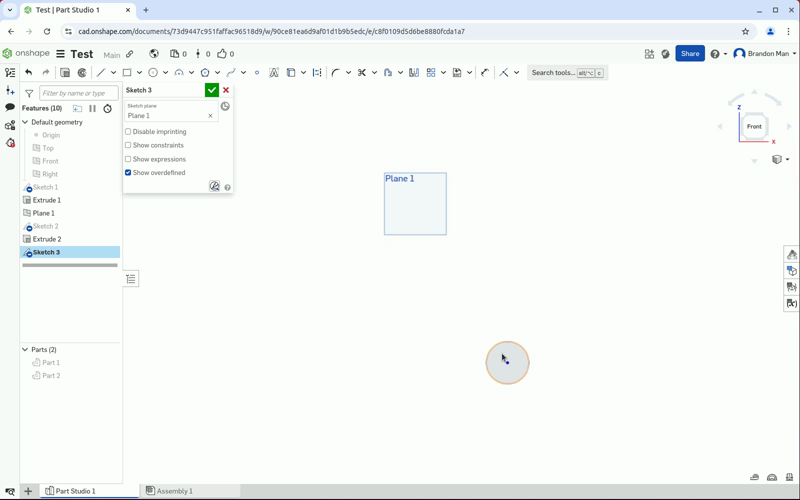
scroll(6)
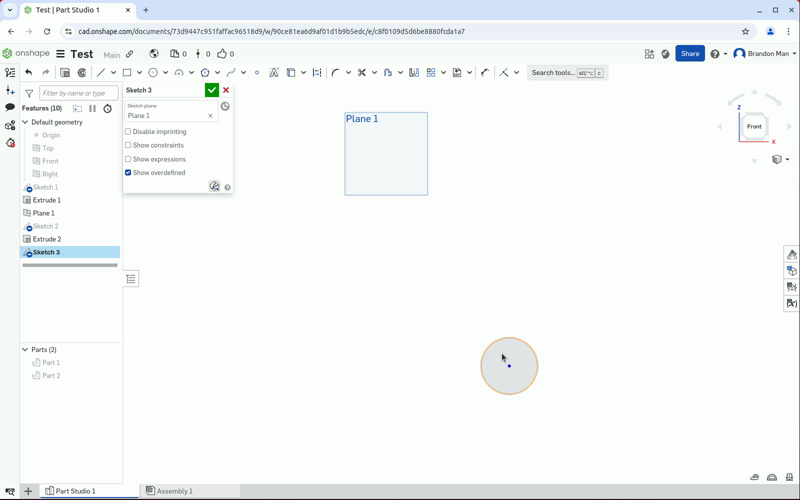
scroll(6)
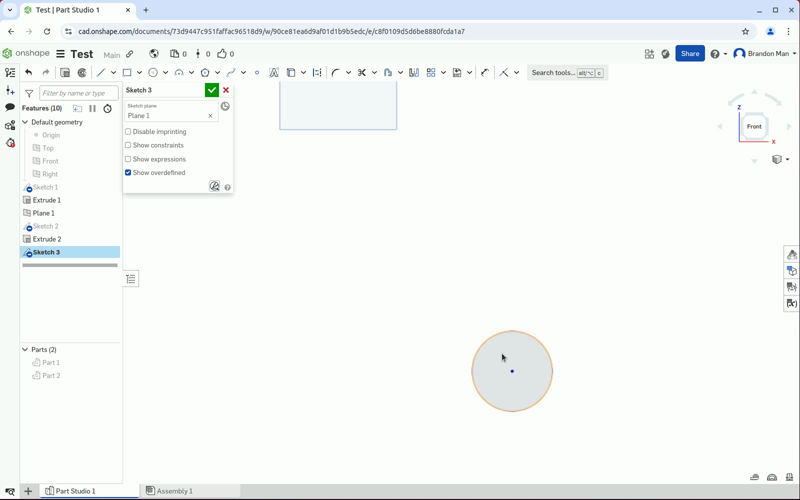
scroll(6)
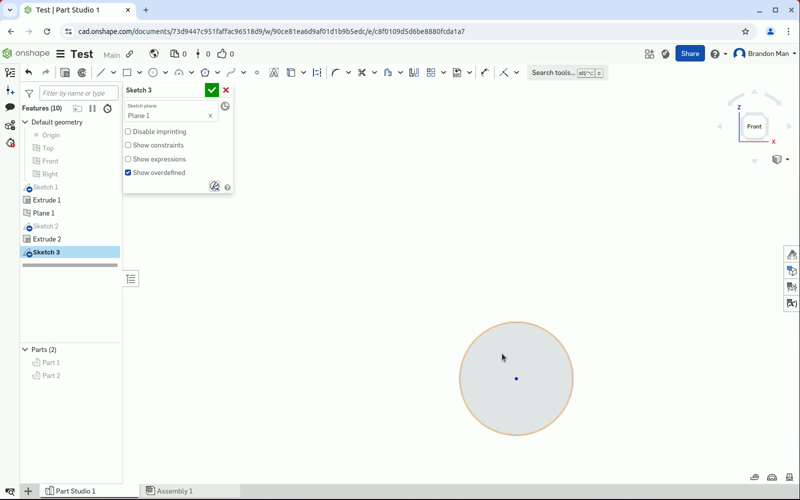
scroll(6)
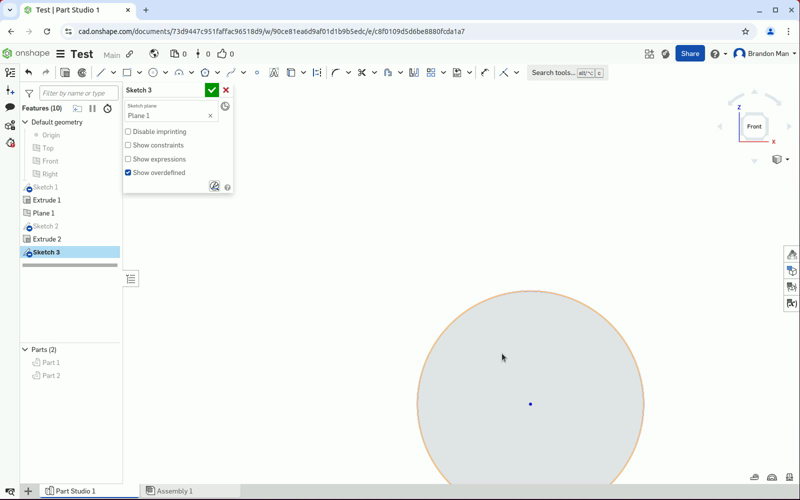
click(502, 353)
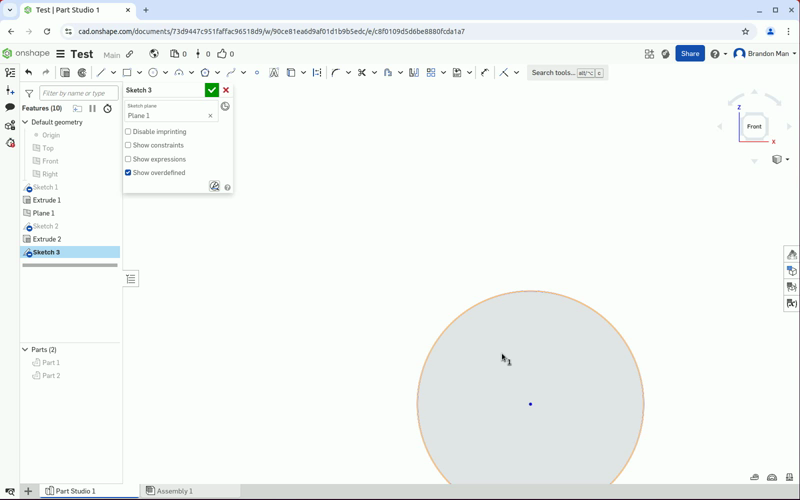
scroll(-6)
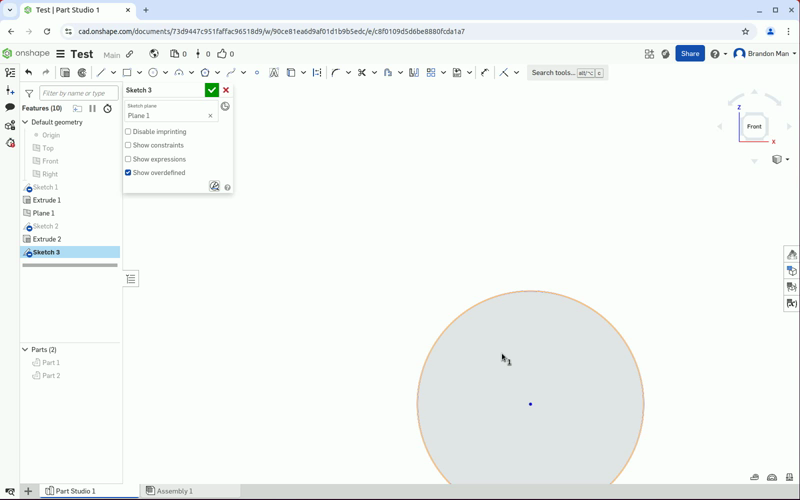
scroll(-6)
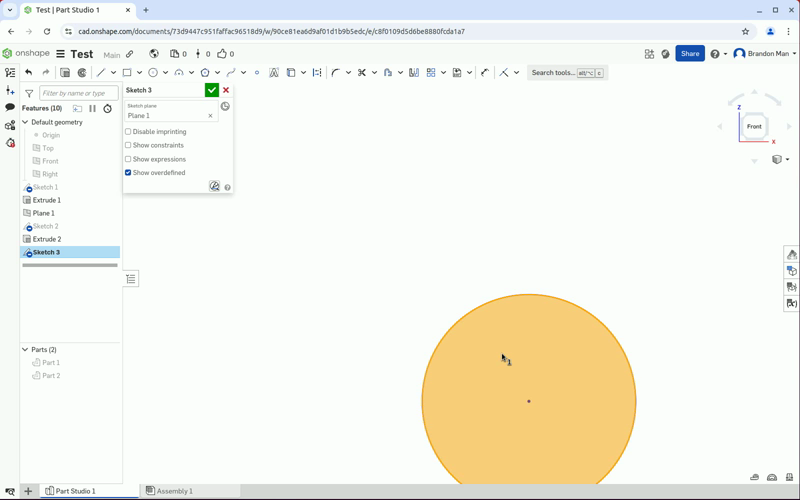
scroll(-6)
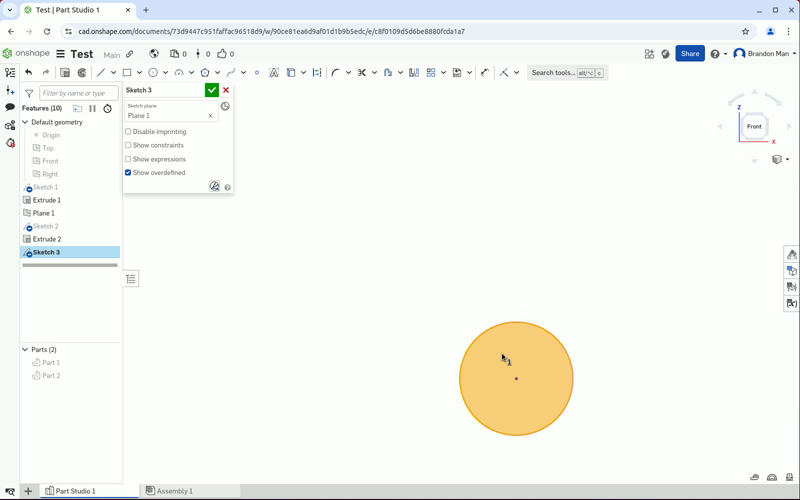
scroll(-6)
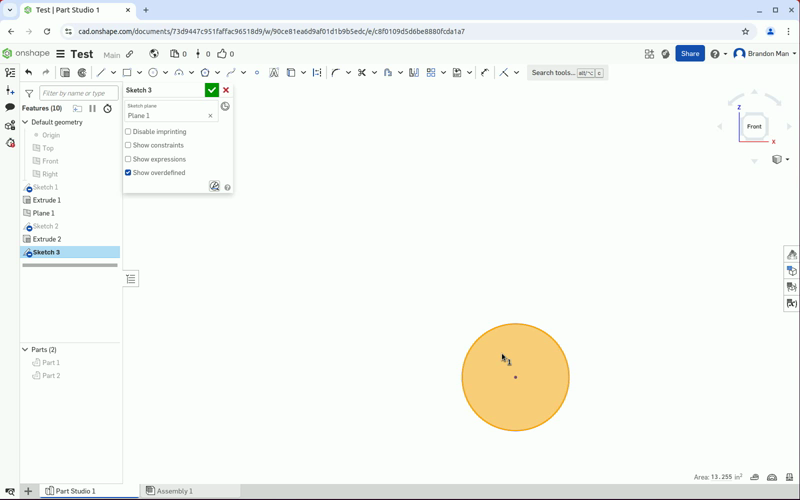
scroll(-6)
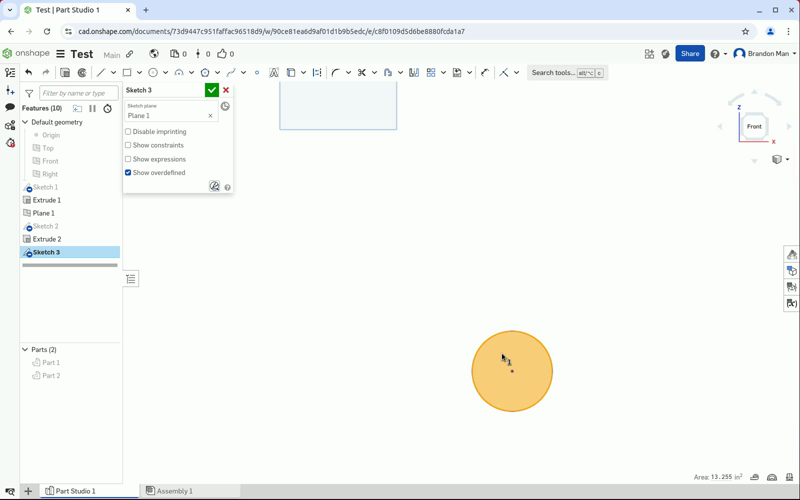
scroll(-6)
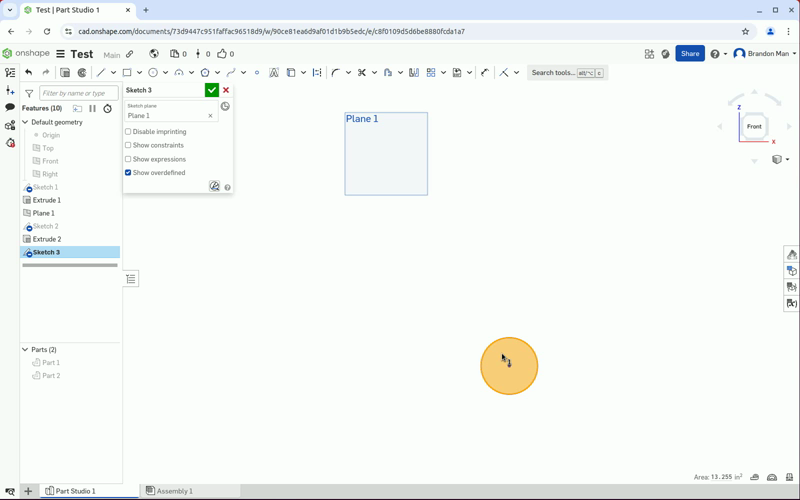
scroll(-6)
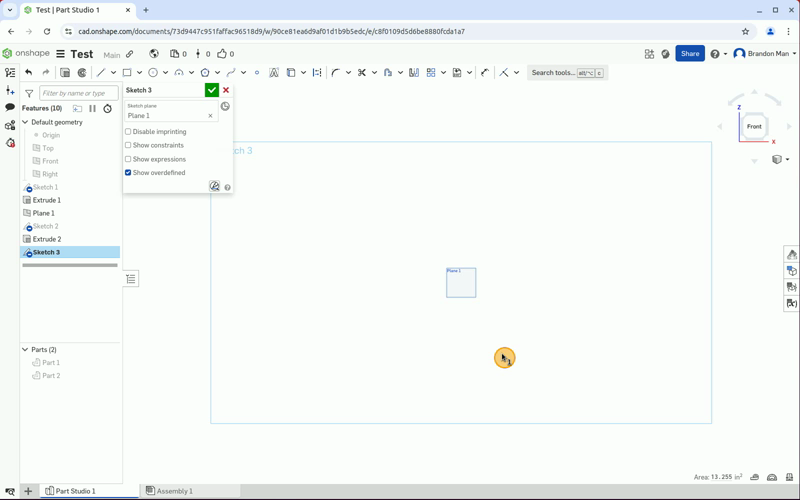
mouse_move(73, 352)
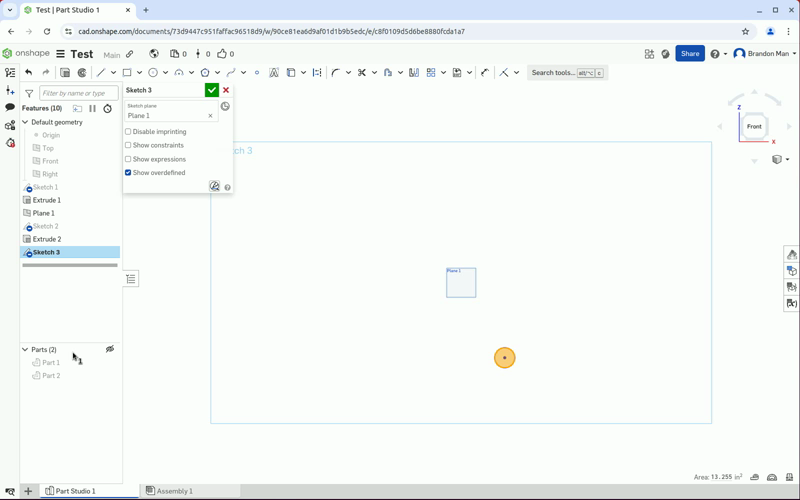
key(shift+y)
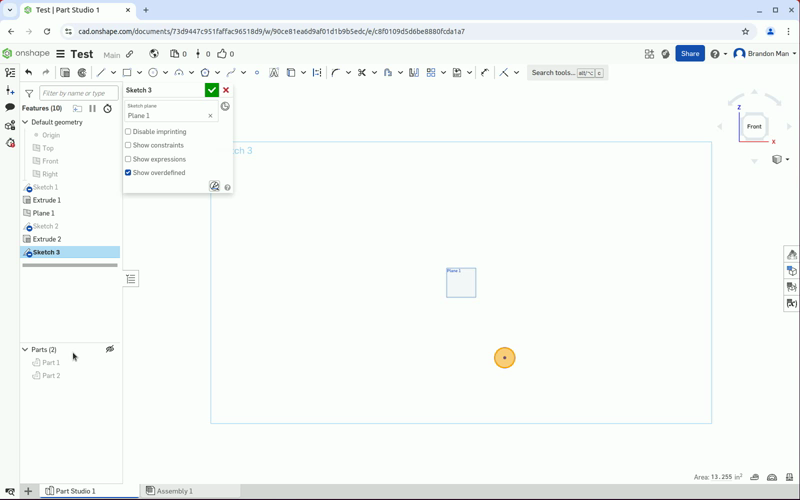
key(shift+e)
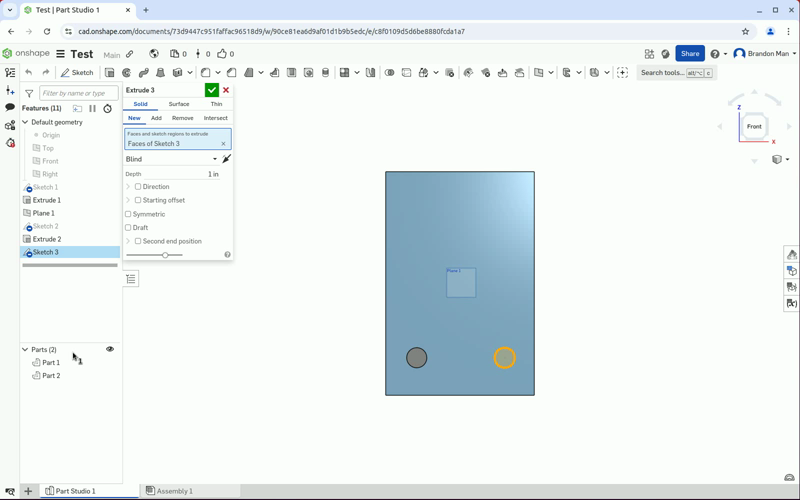
mouse_move(143, 106)
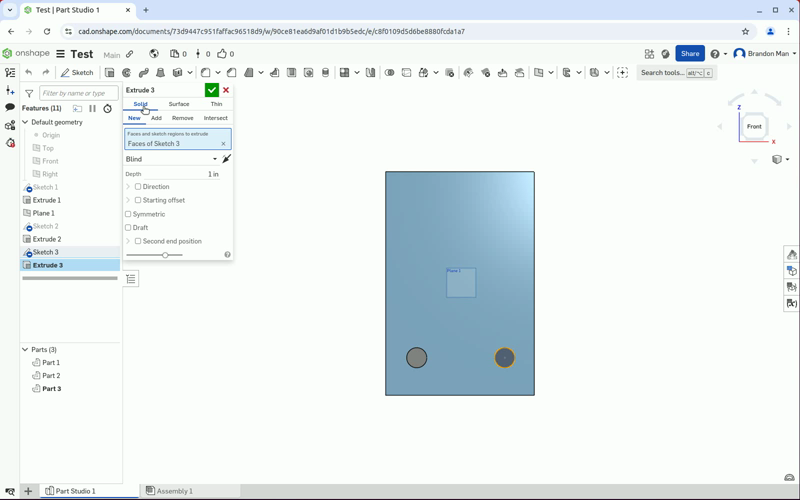
click(143, 106)
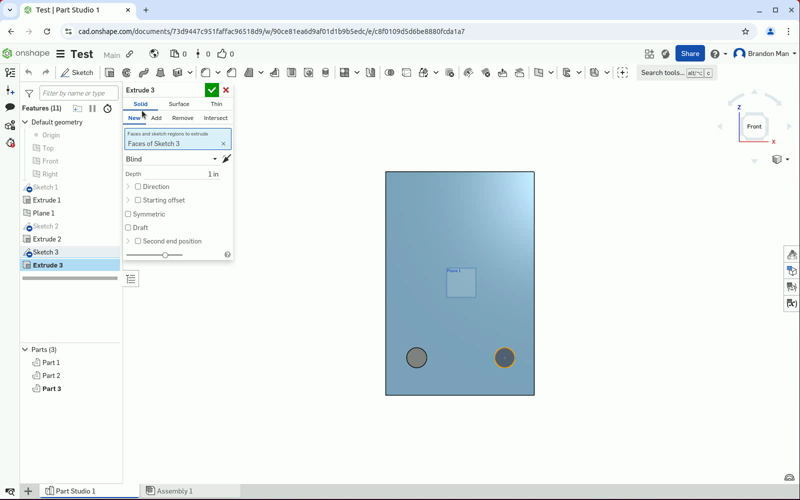
mouse_move(137, 120)
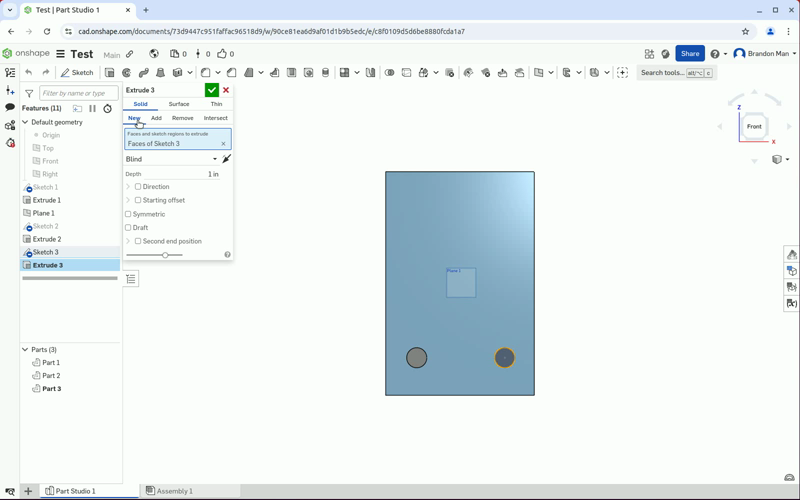
click(137, 120)
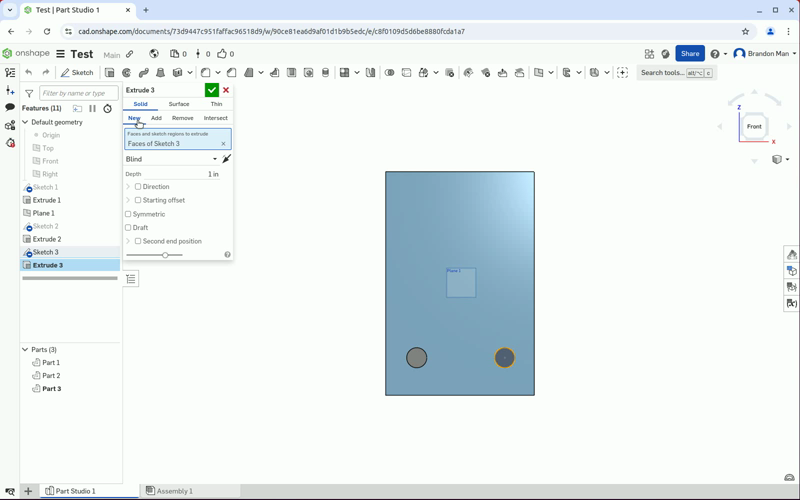
key(tab, 4)
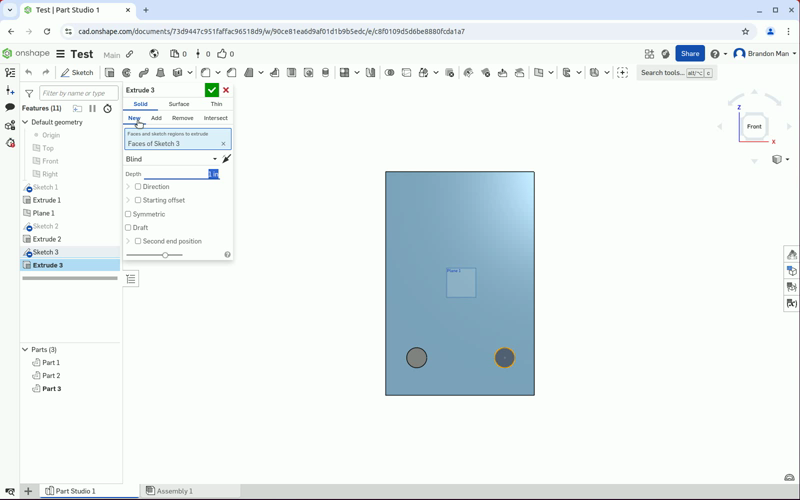
text(15.405)
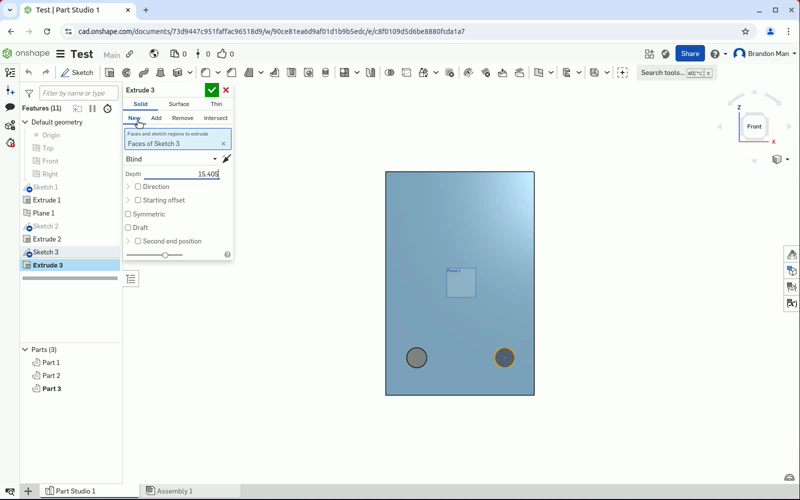
key(enter)
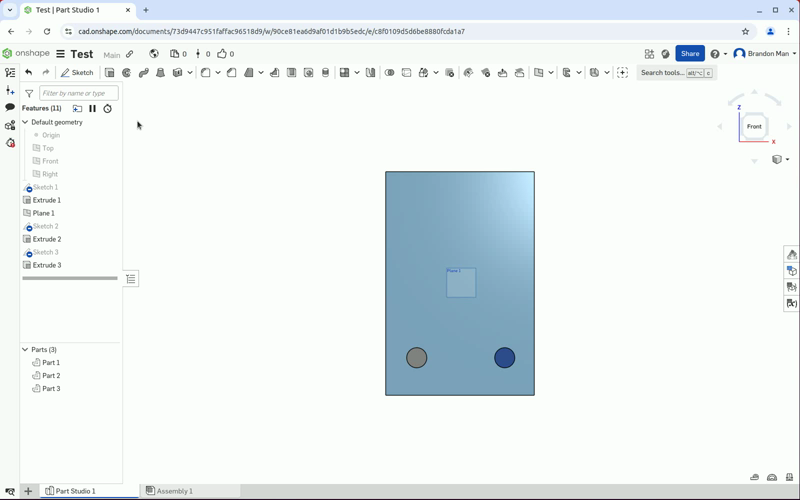
key(shift+h)
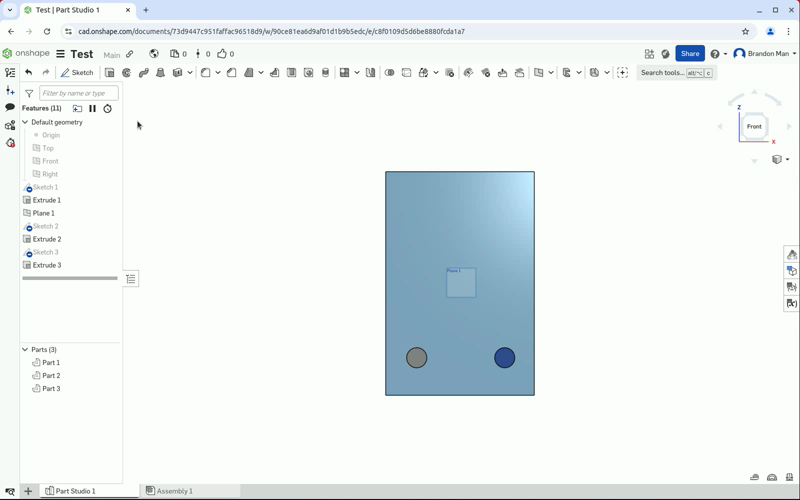
key(shift+h)
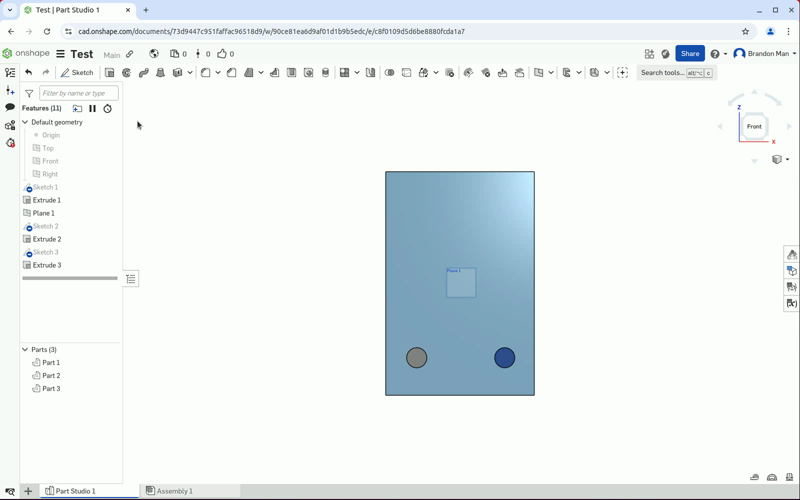
mouse_move(73, 189)
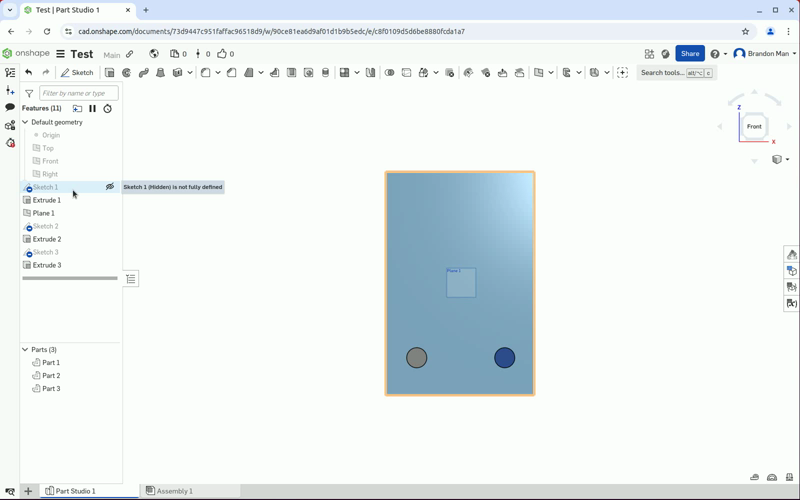
click(73, 189)
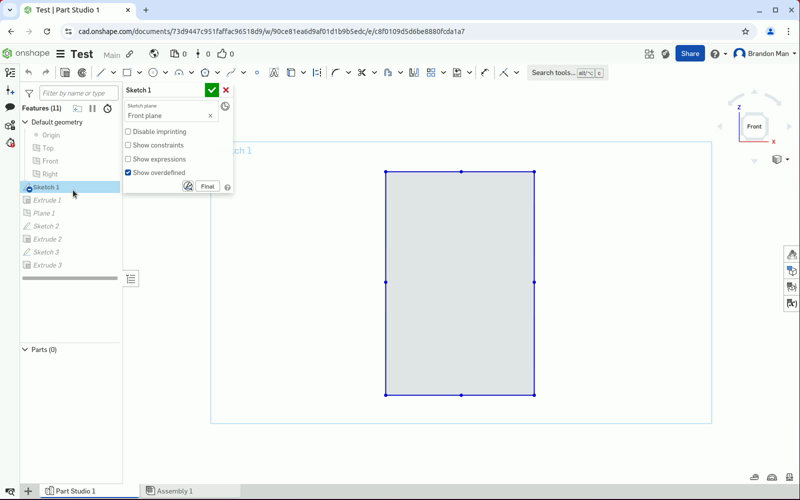
mouse_move(229, 92)
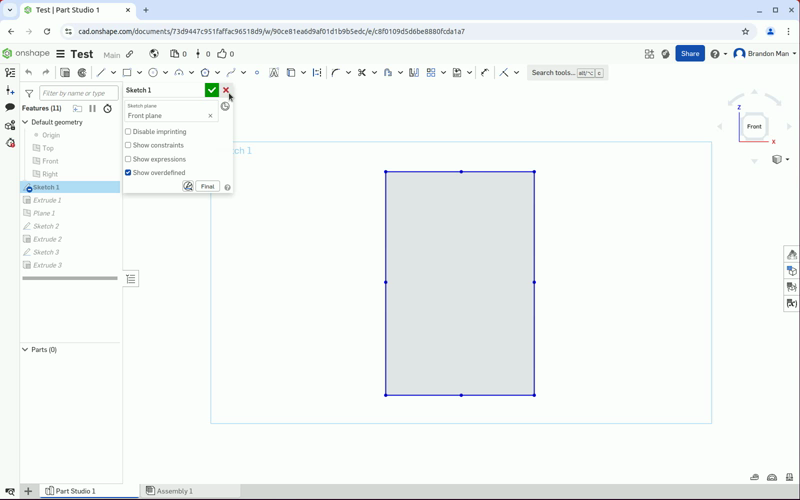
click(229, 92)
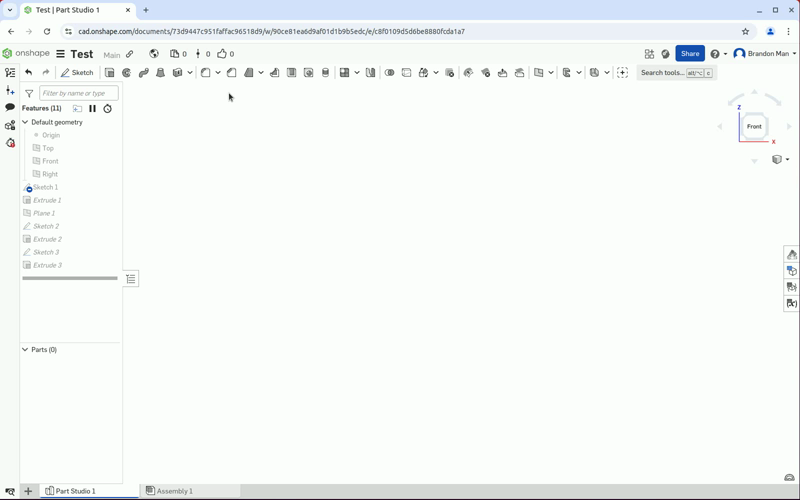
mouse_move(73, 352)
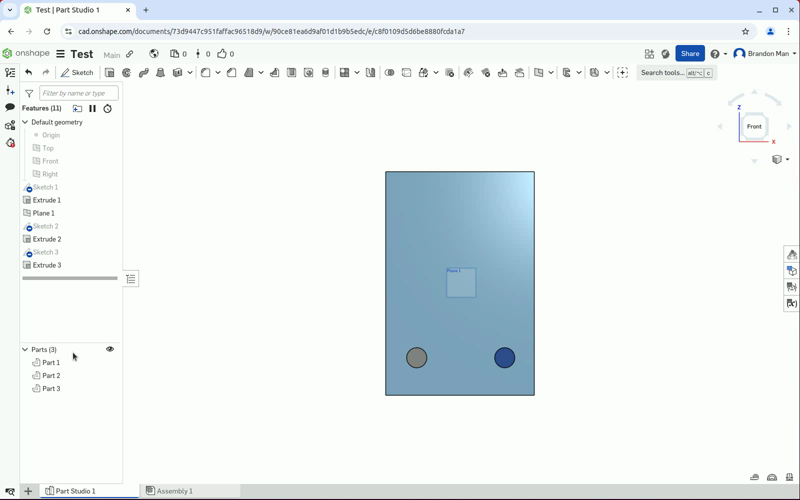
key(y)
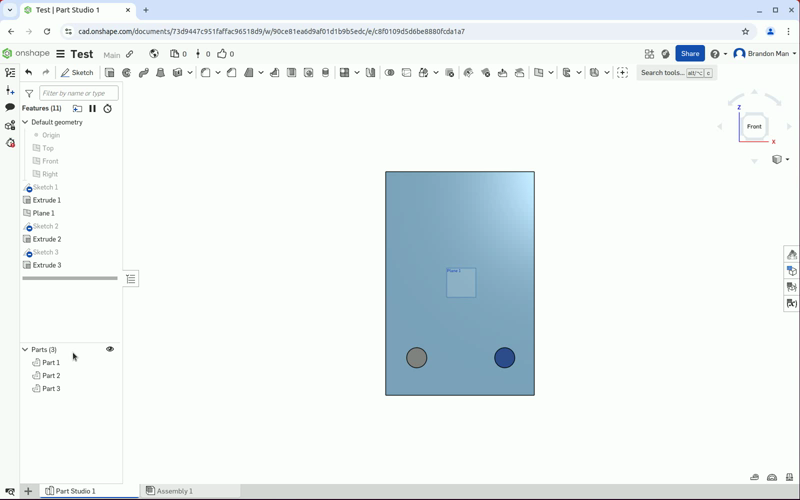
key(shift+p)
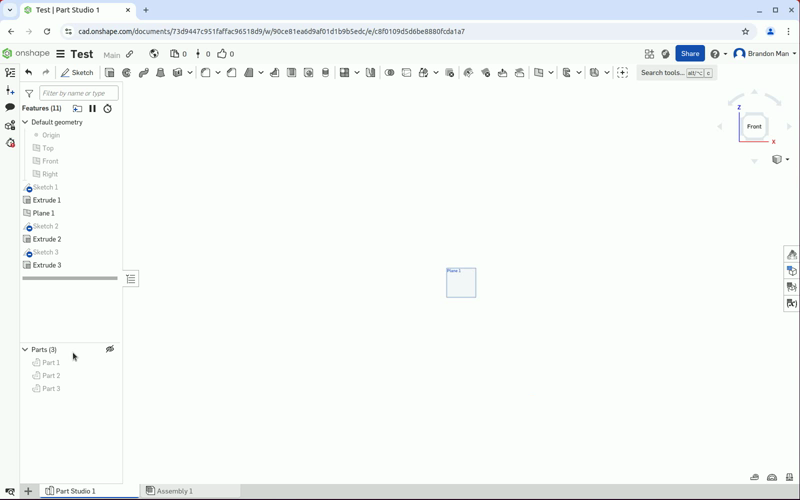
key(space)
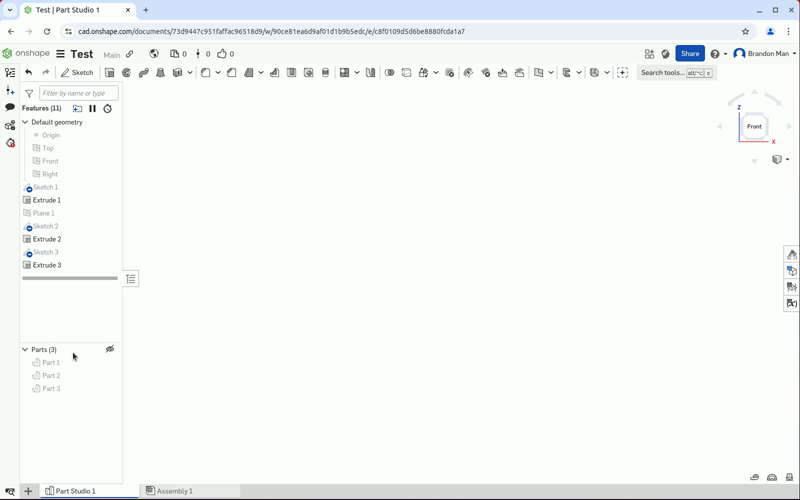
key_down(shift)
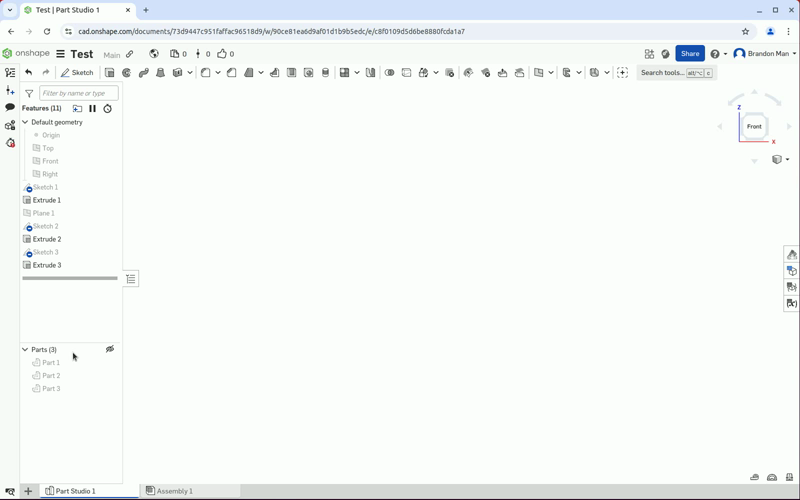
key(left)
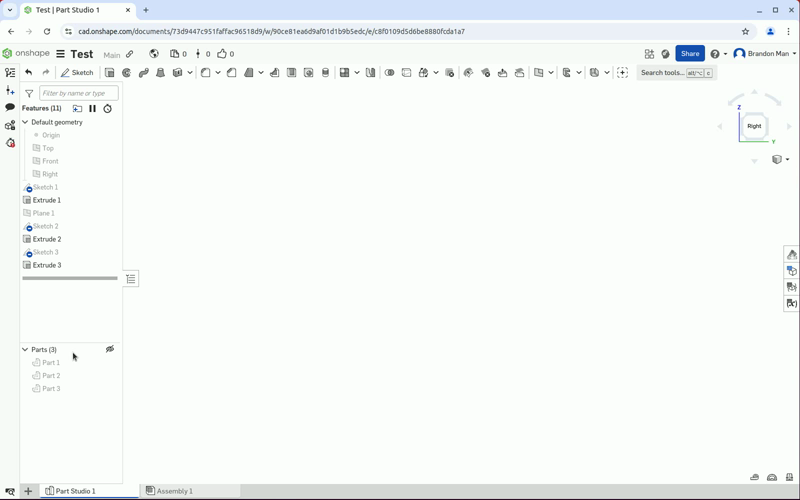
key_up(shift)
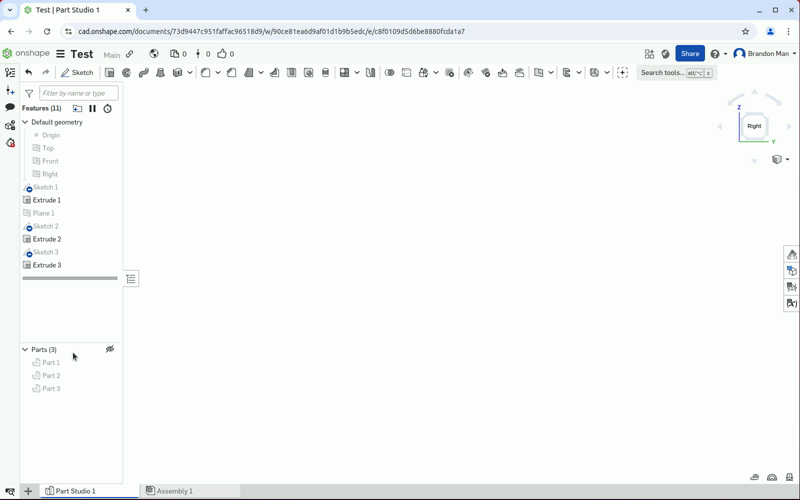
mouse_move(73, 352)
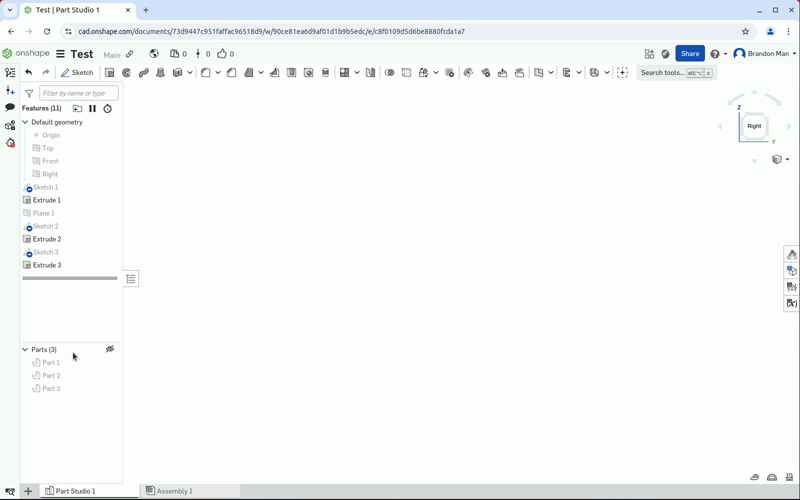
key(shift+y)
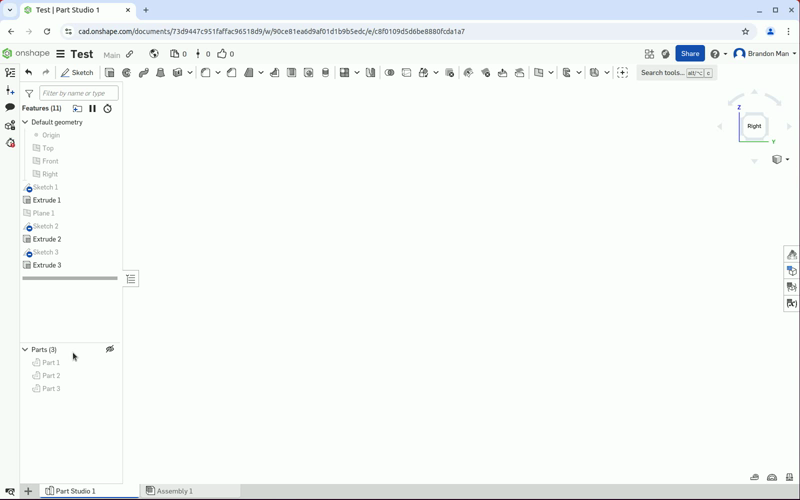
key(shift+s)
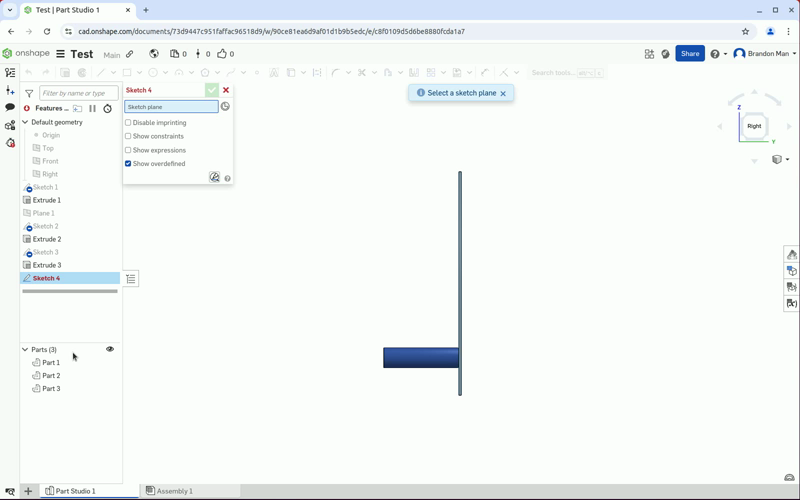
mouse_move(73, 176)
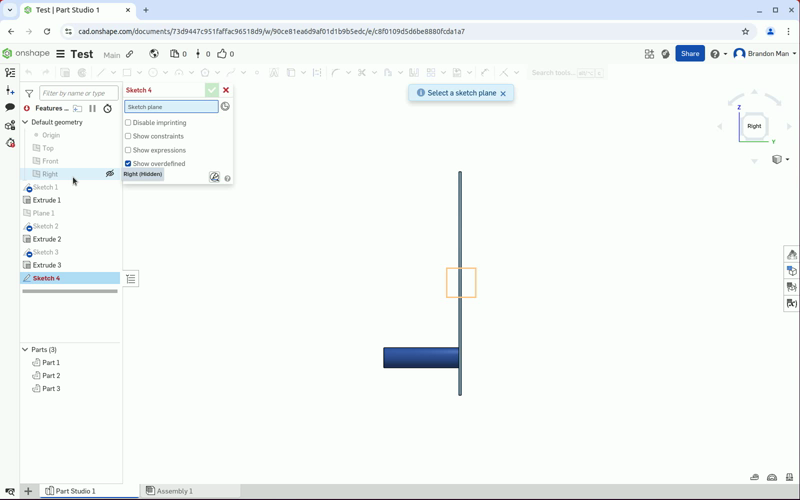
click(73, 176)
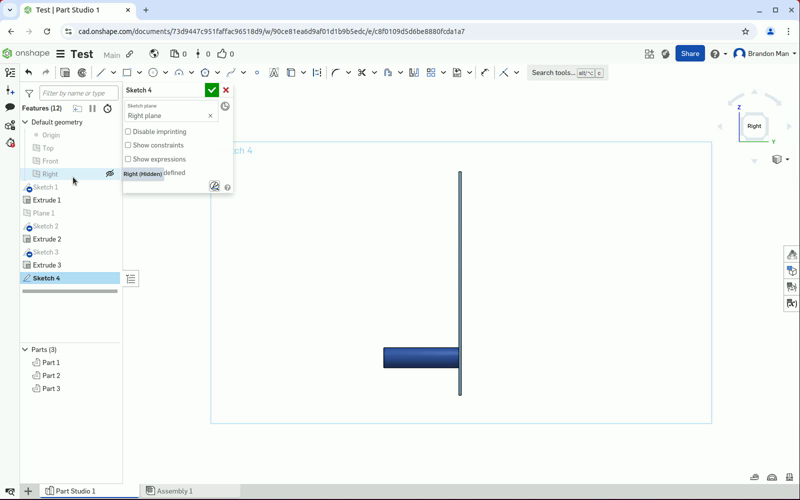
mouse_move(73, 352)
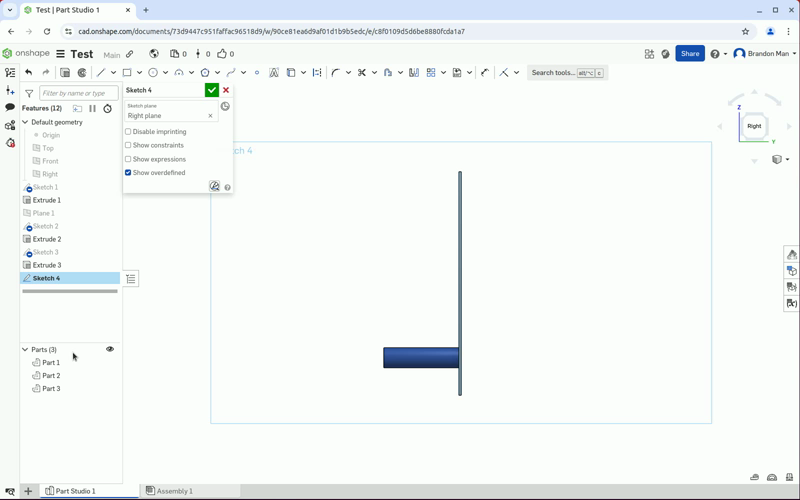
key(y)
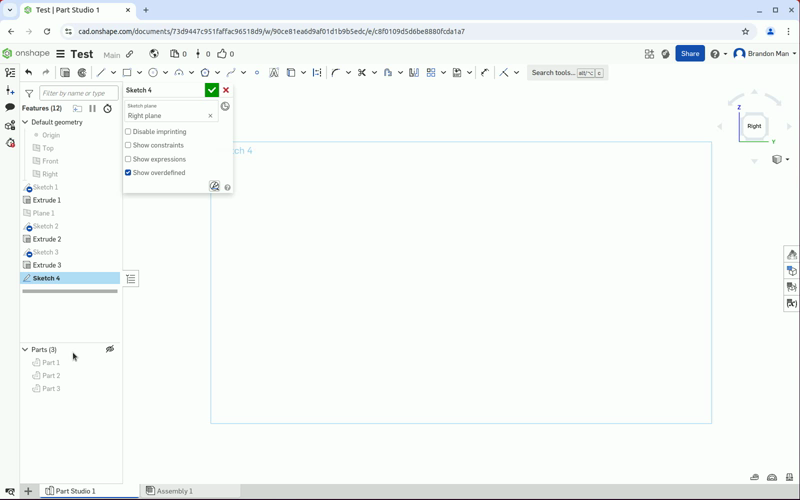
key(c)
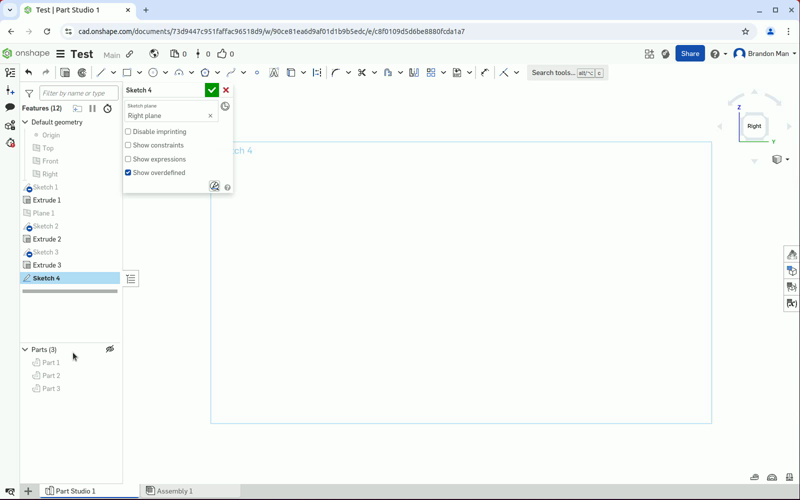
key_down(shift)
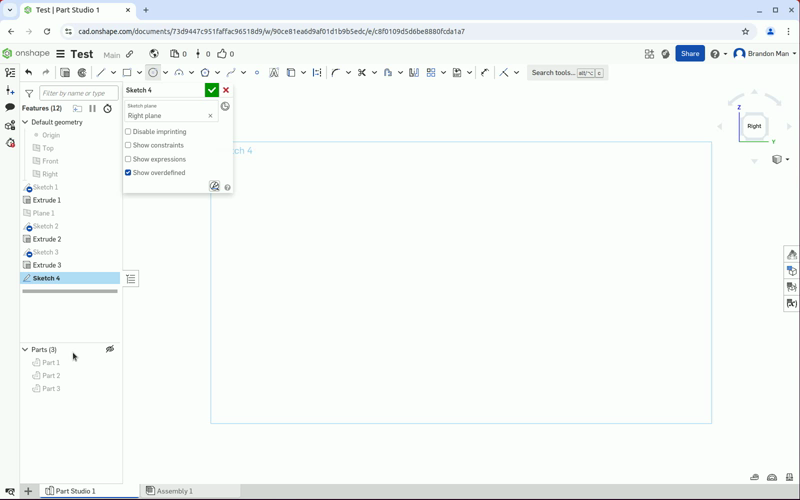
mouse_move(375, 357)
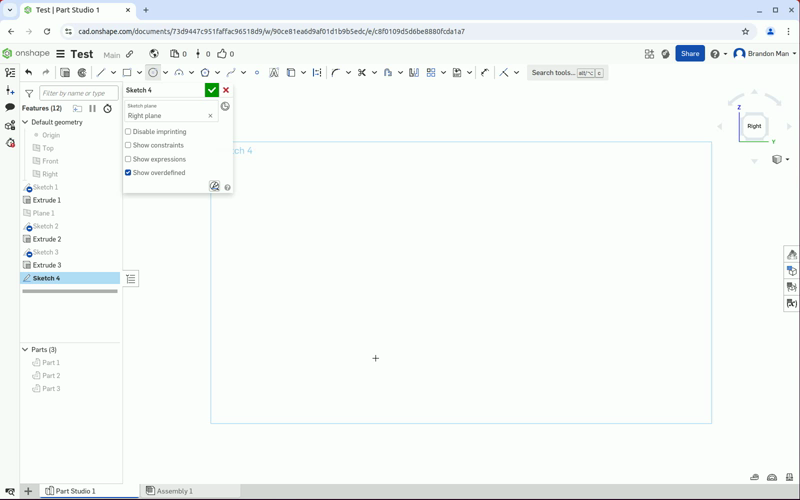
click(375, 357)
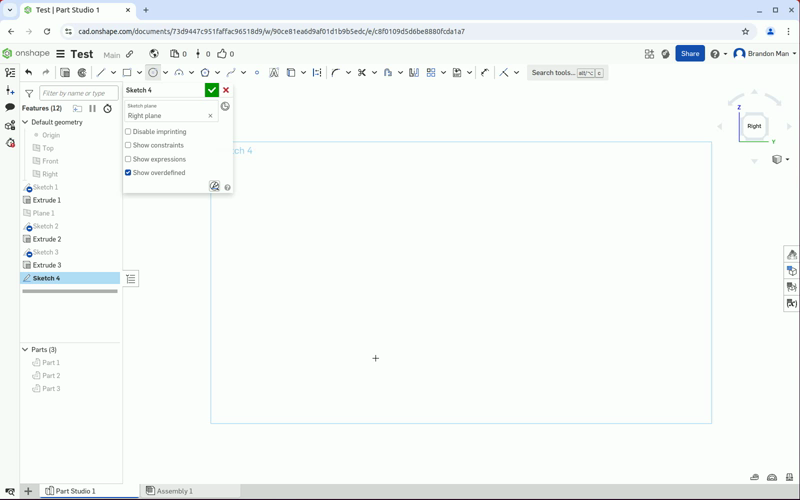
key_up(shift)
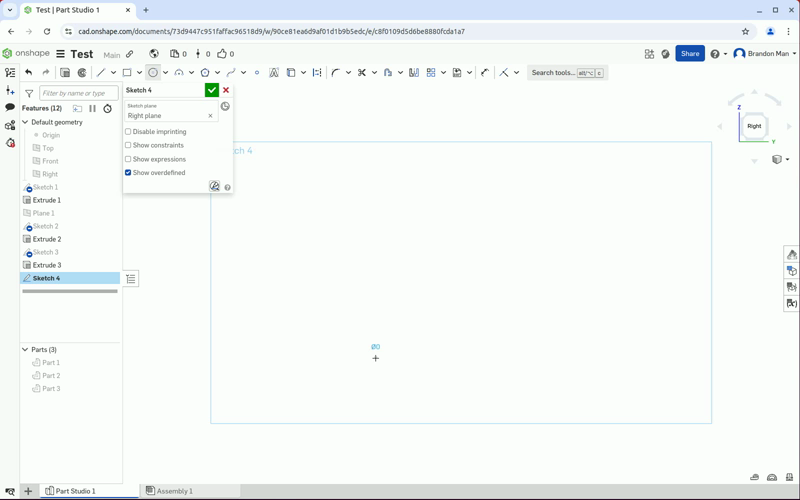
mouse_move(389, 357)
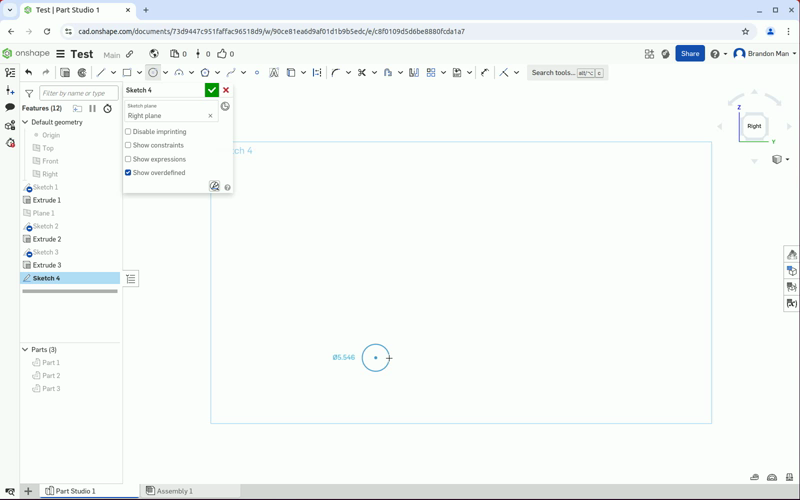
click(389, 357)
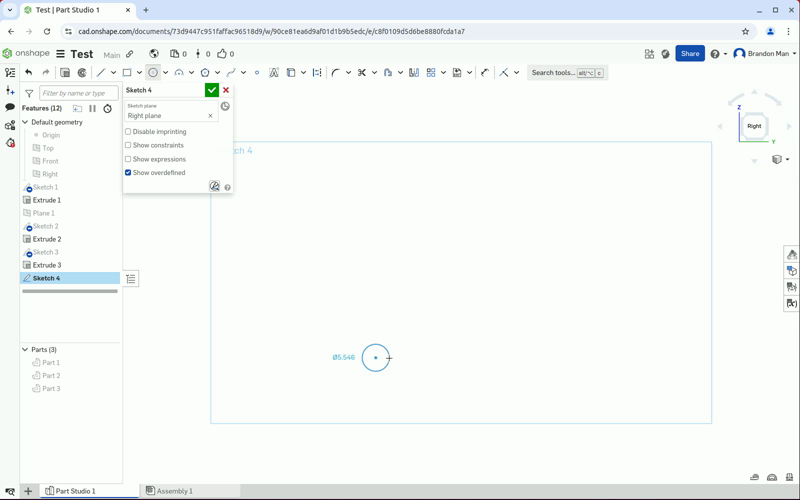
key(esc)
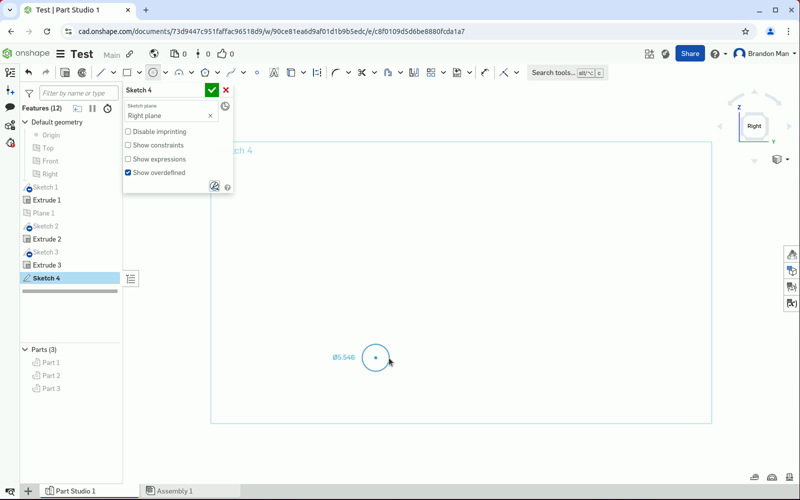
mouse_move(388, 357)
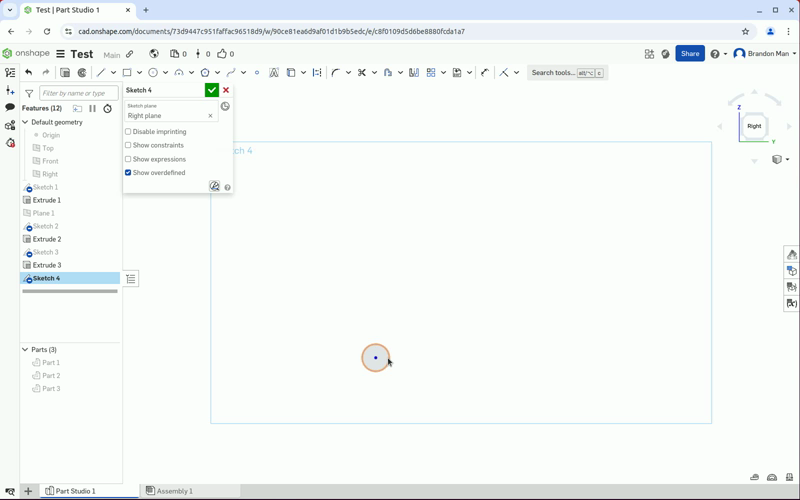
scroll(6)
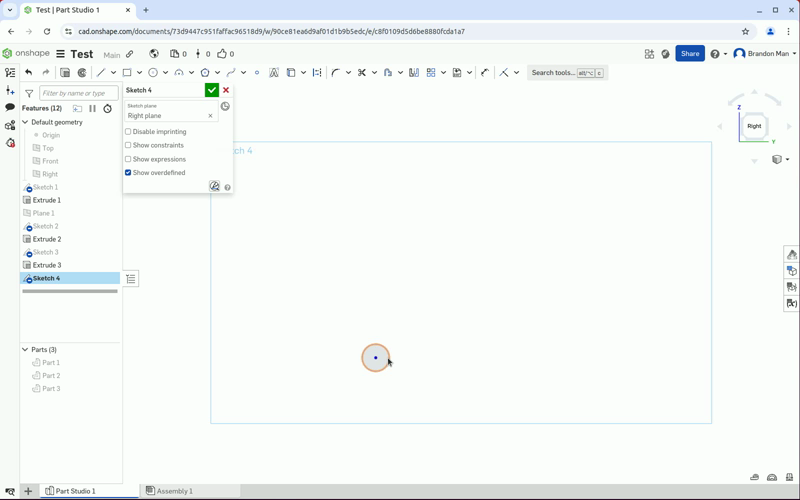
scroll(6)
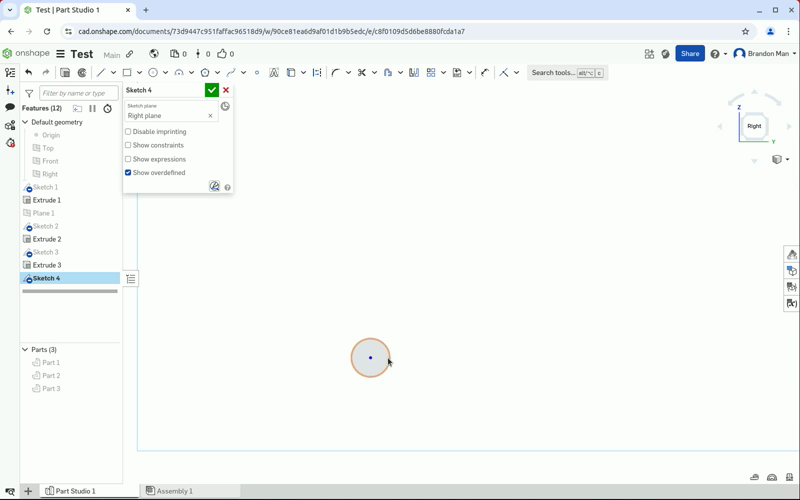
scroll(6)
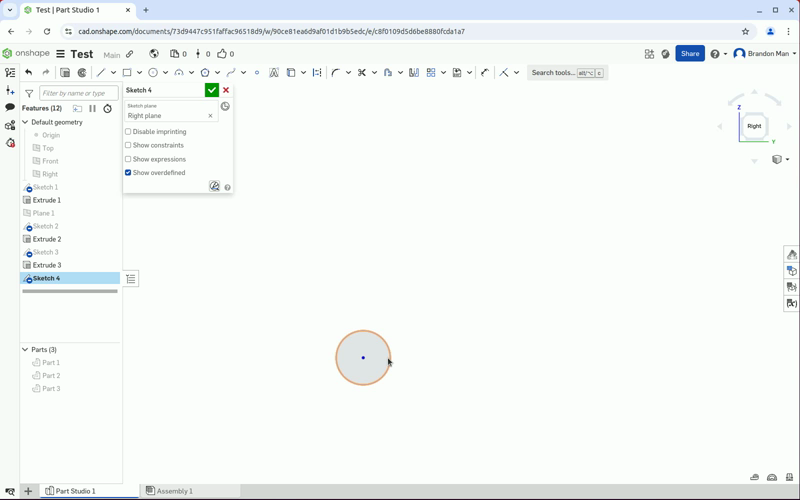
scroll(6)
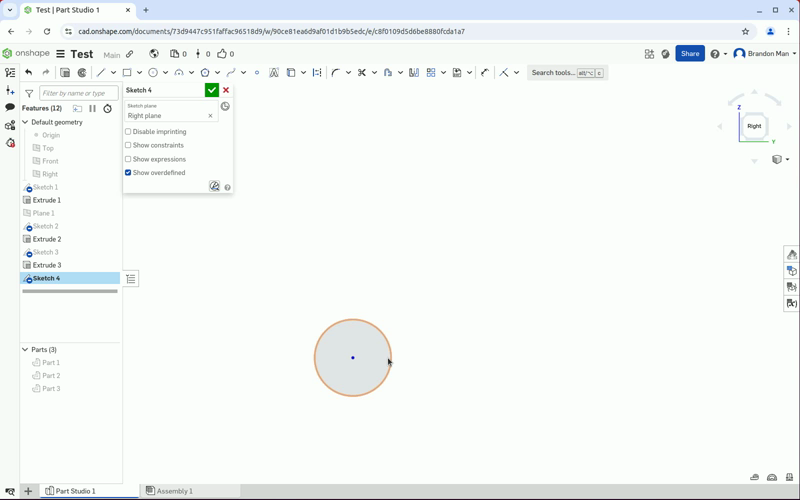
scroll(6)
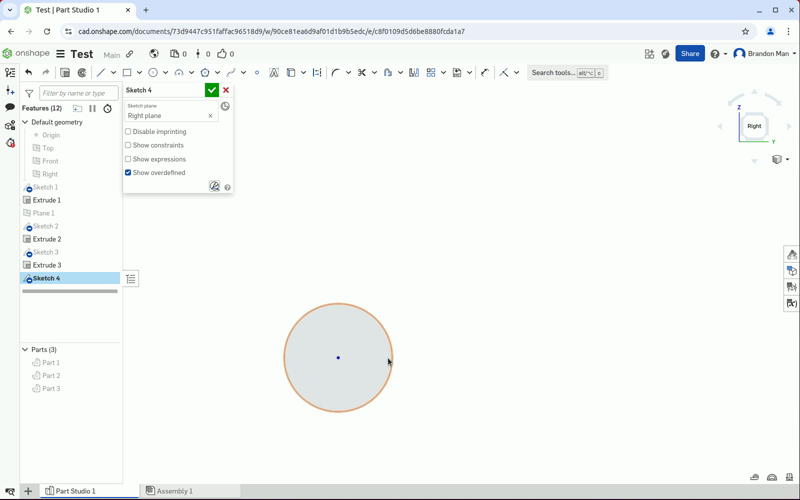
scroll(6)
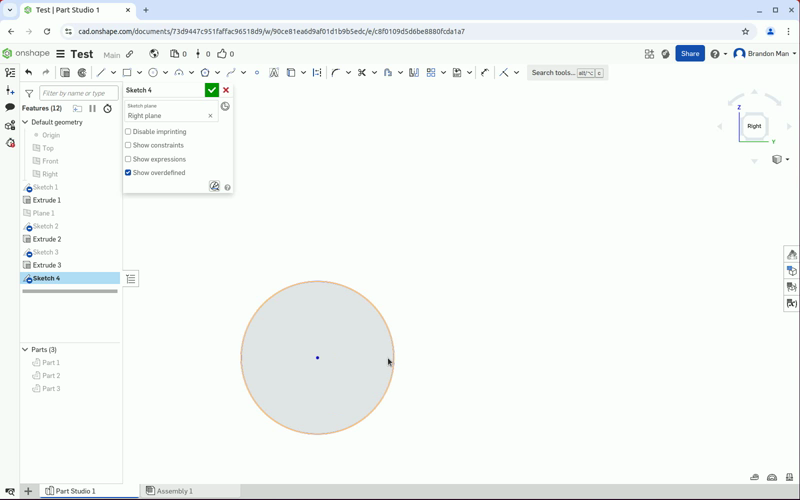
scroll(6)
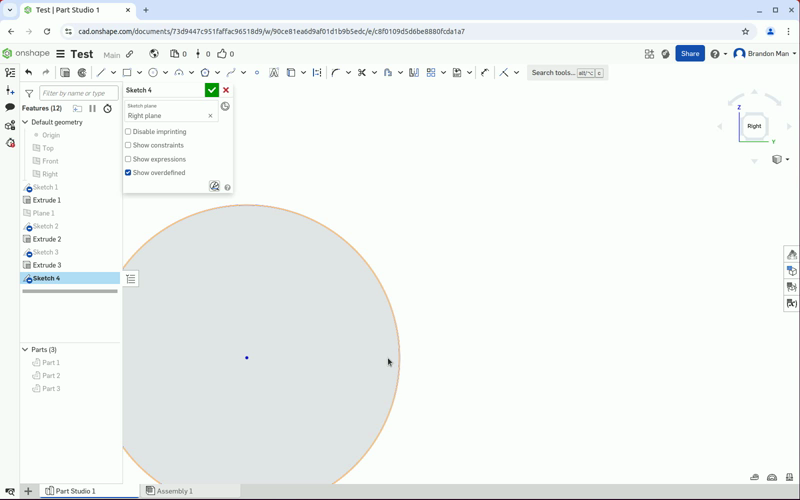
click(388, 357)
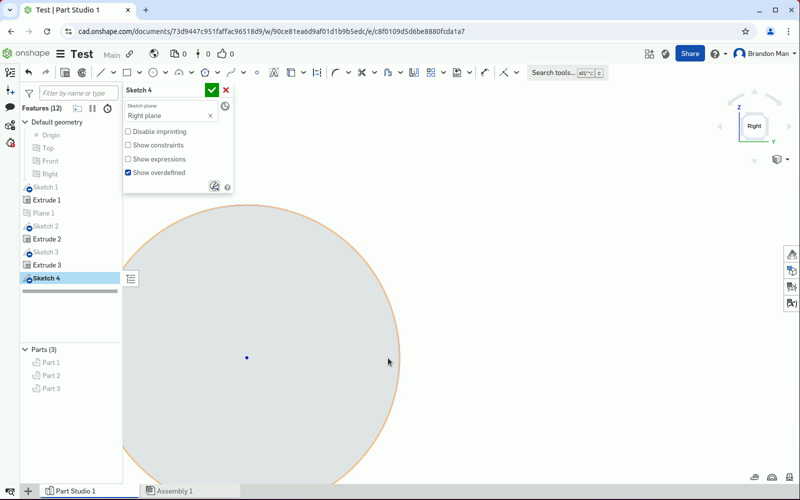
scroll(-6)
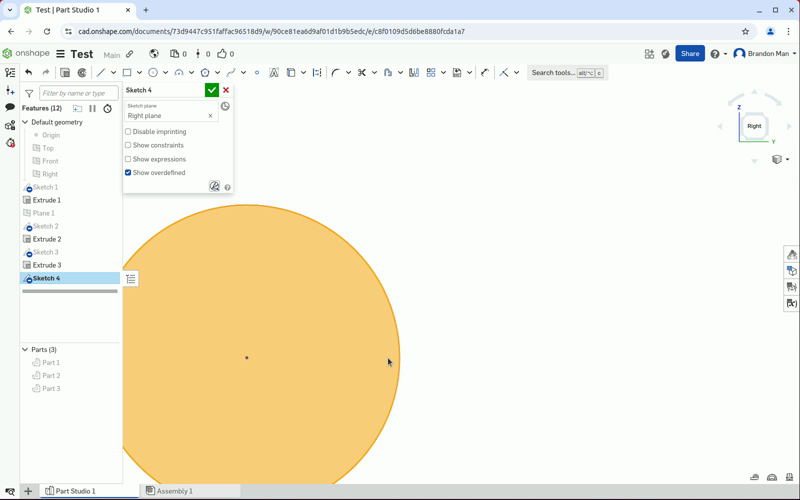
scroll(-6)
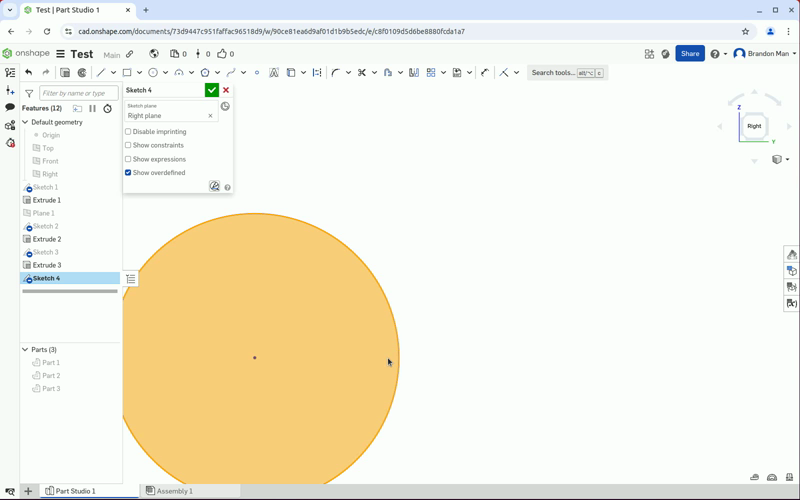
scroll(-6)
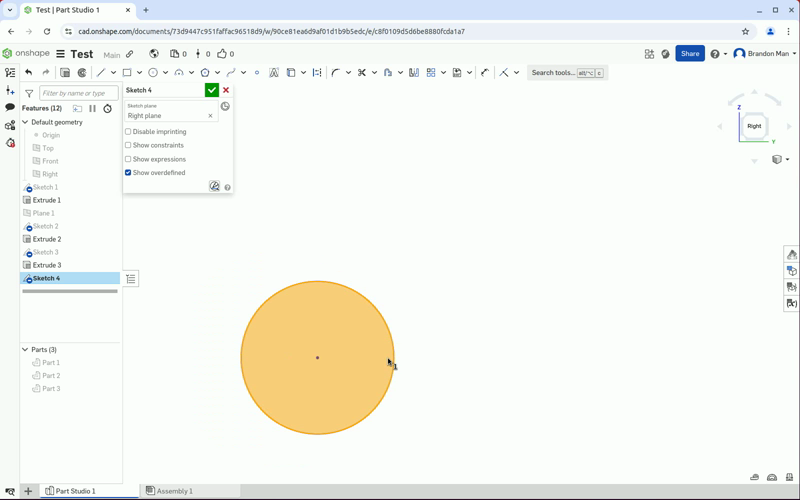
scroll(-6)
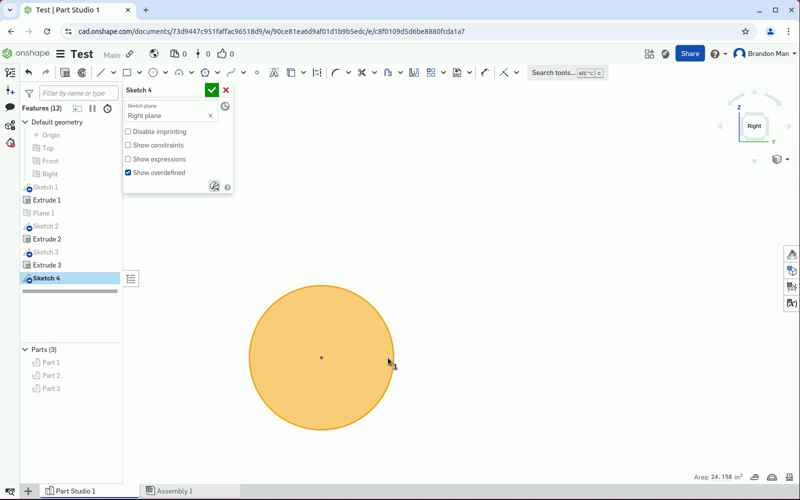
scroll(-6)
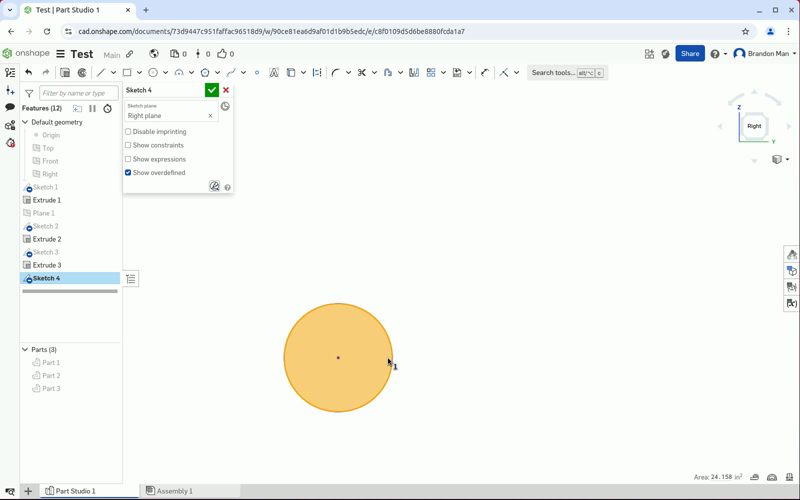
scroll(-6)
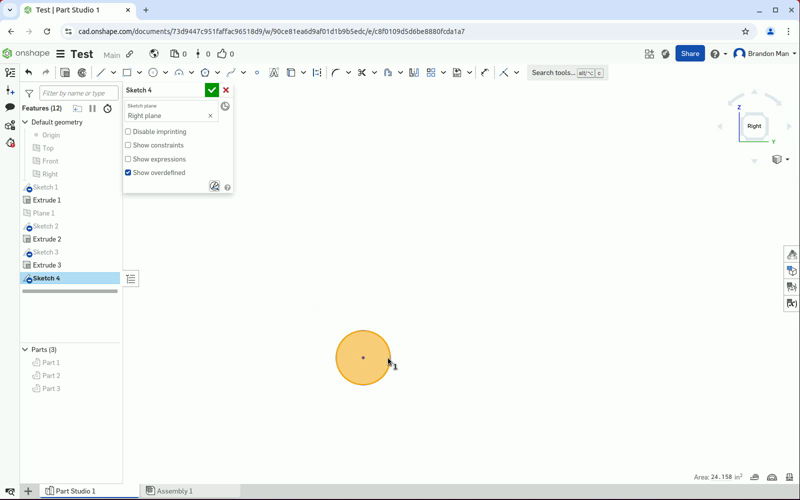
scroll(-6)
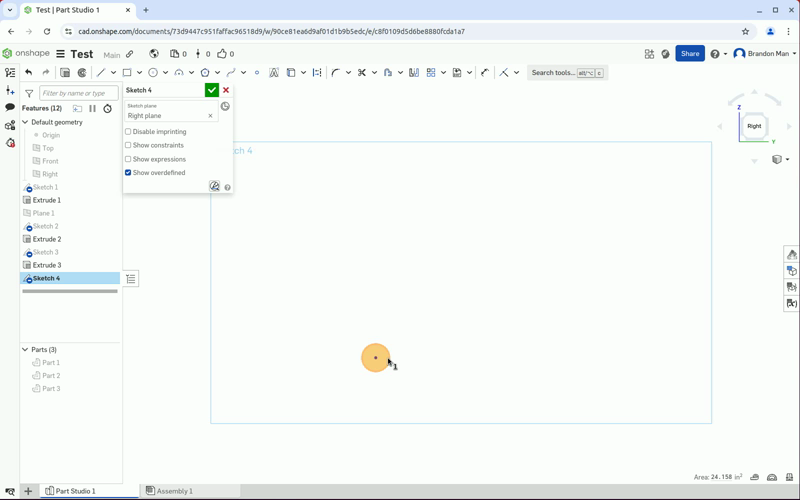
mouse_move(73, 352)
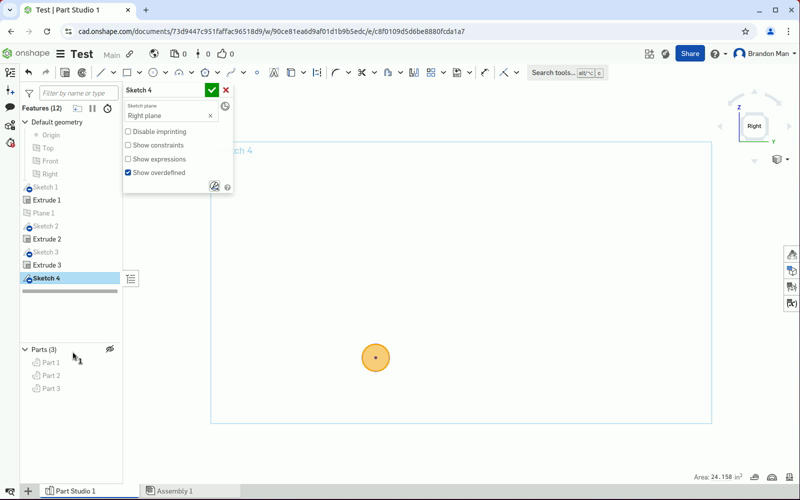
key(shift+y)
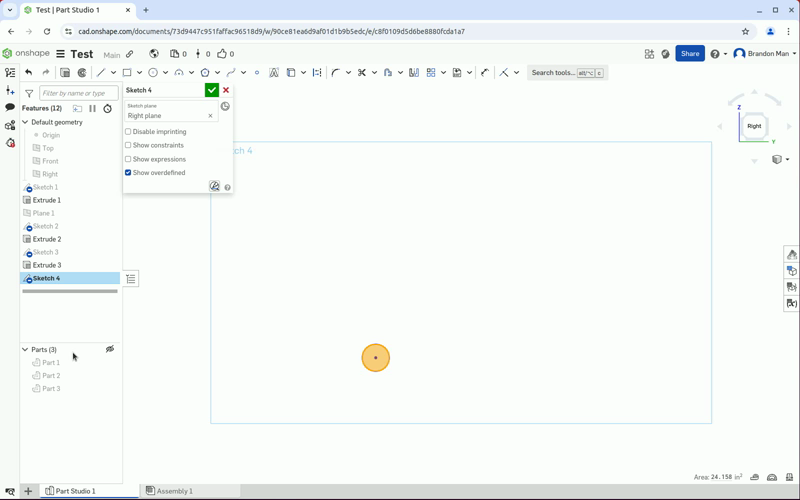
key(shift+e)
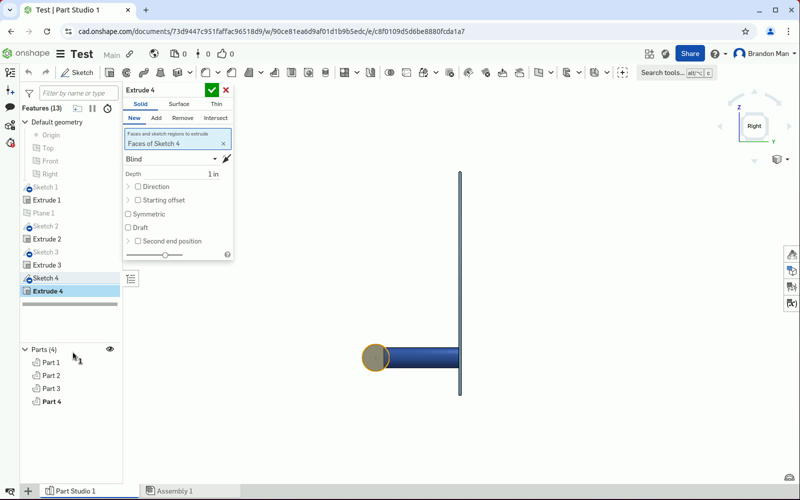
mouse_move(143, 106)
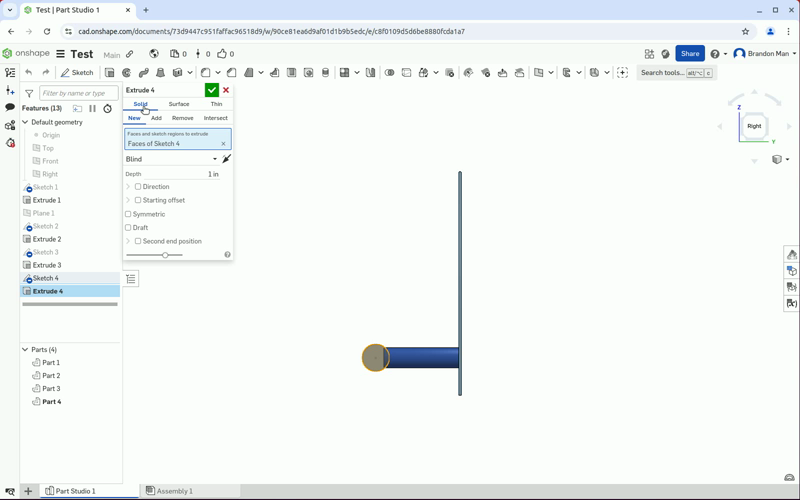
click(143, 106)
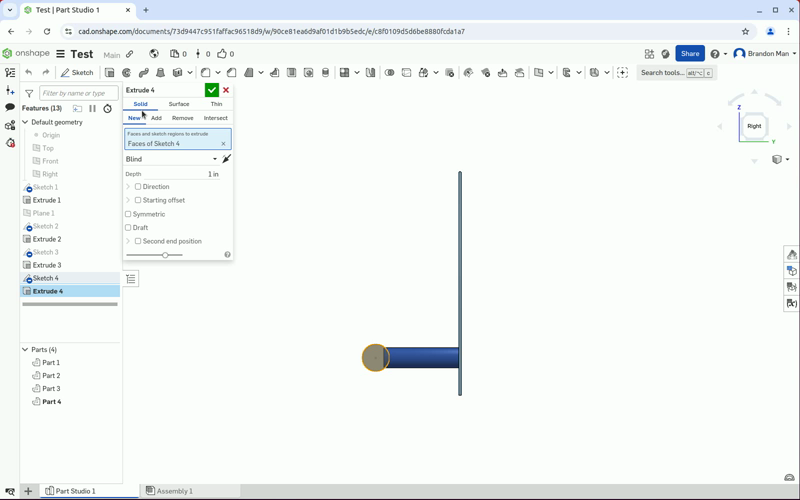
mouse_move(137, 120)
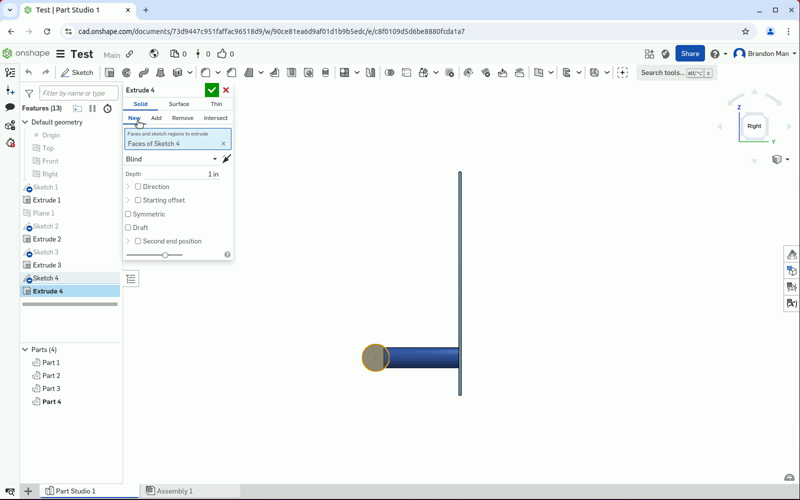
click(137, 120)
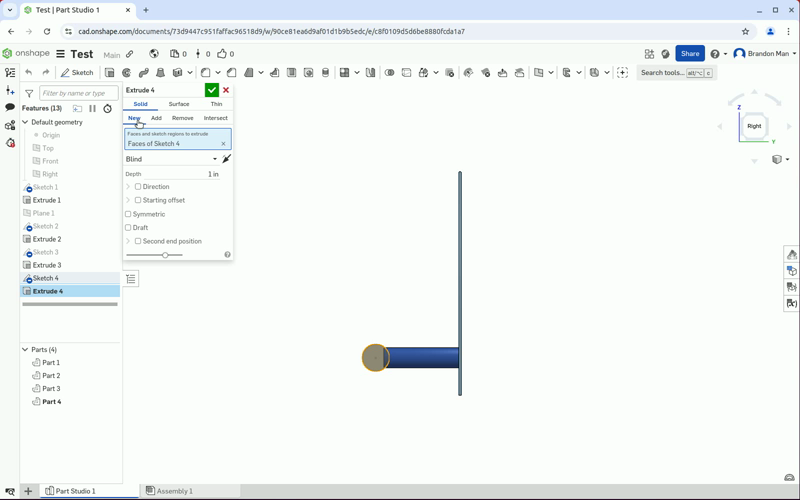
key(tab, 4)
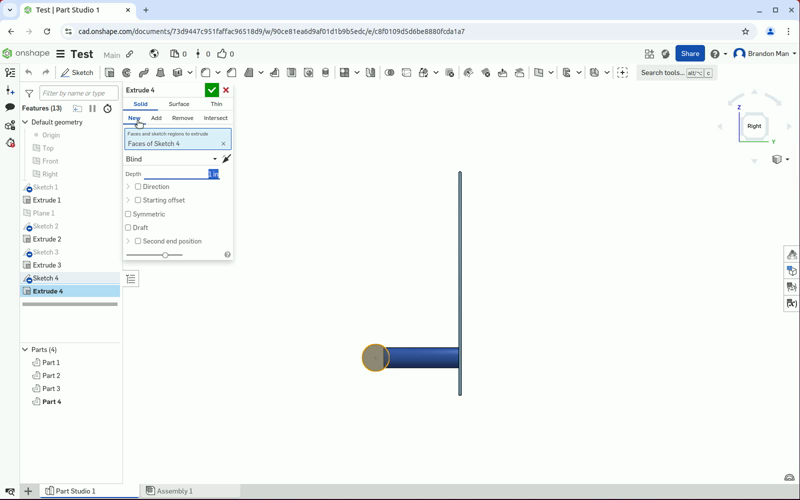
text(15.405)
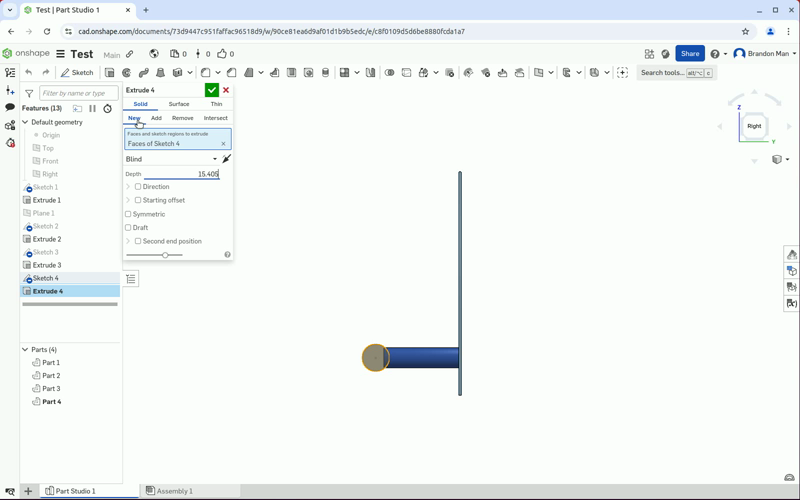
key(tab, 3)
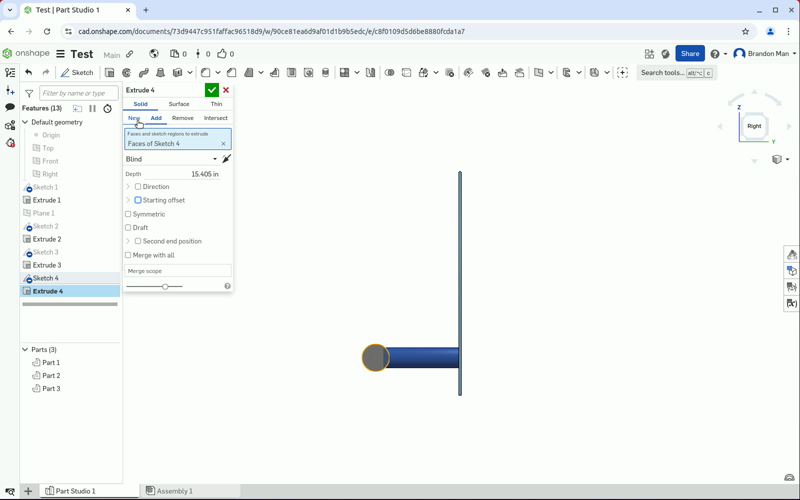
key(tab, 2)
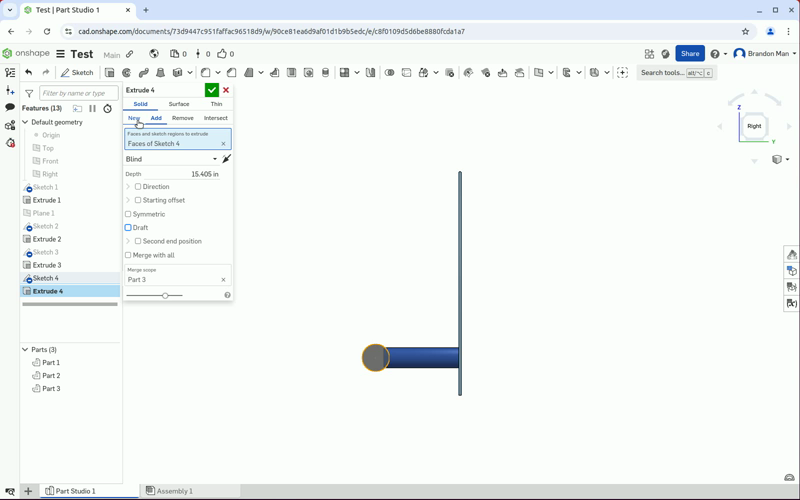
key(space)
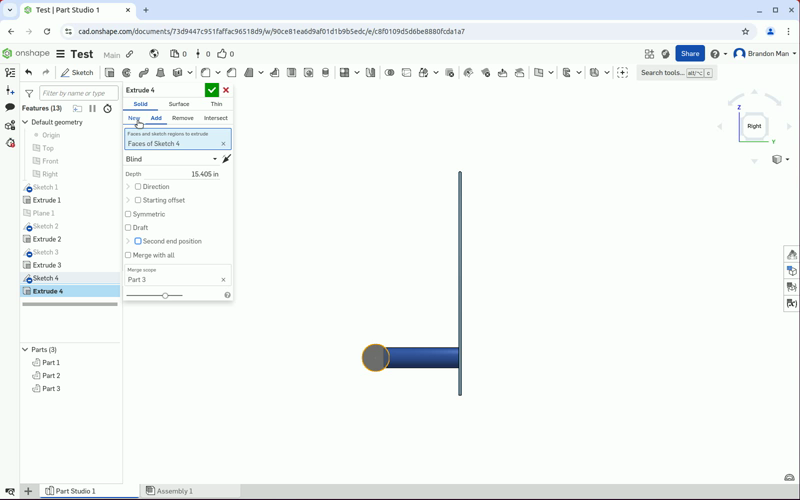
key(tab, 3)
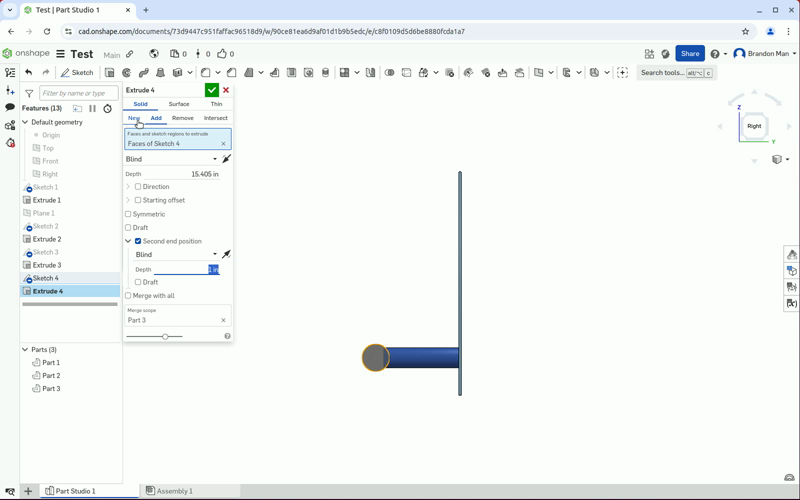
text(15.405)
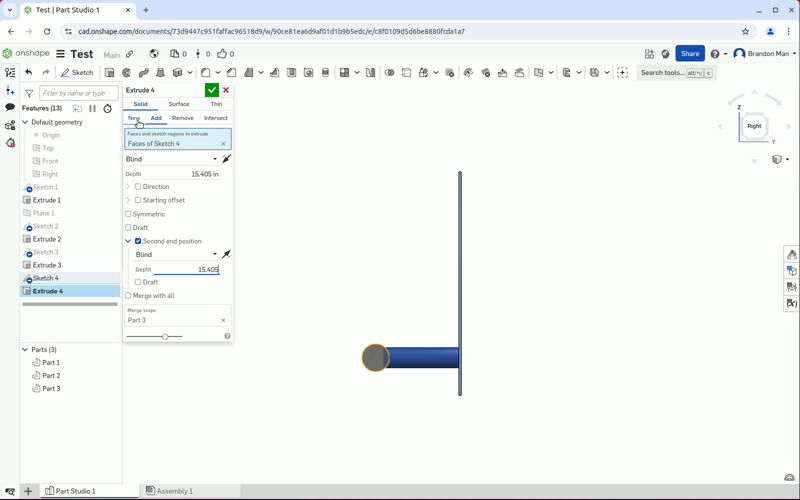
key(enter)
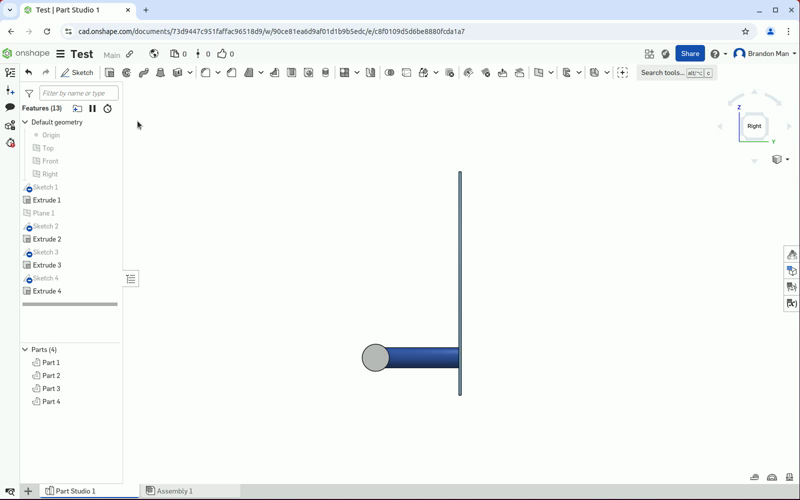
key(shift+h)
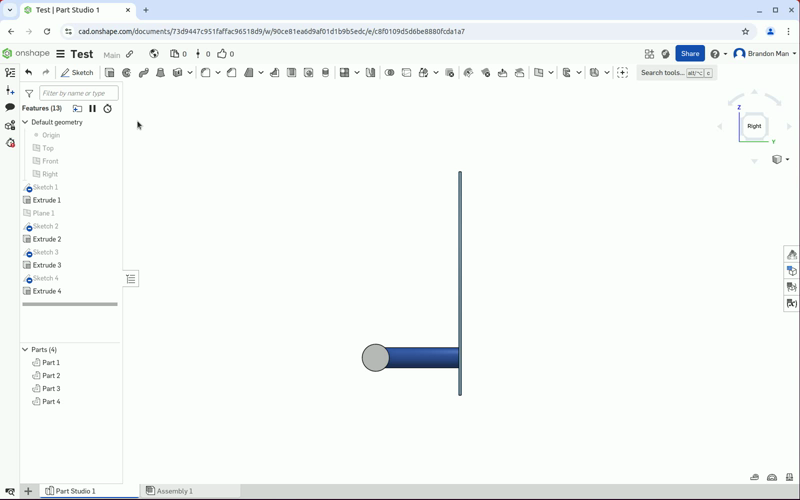
key(shift+h)
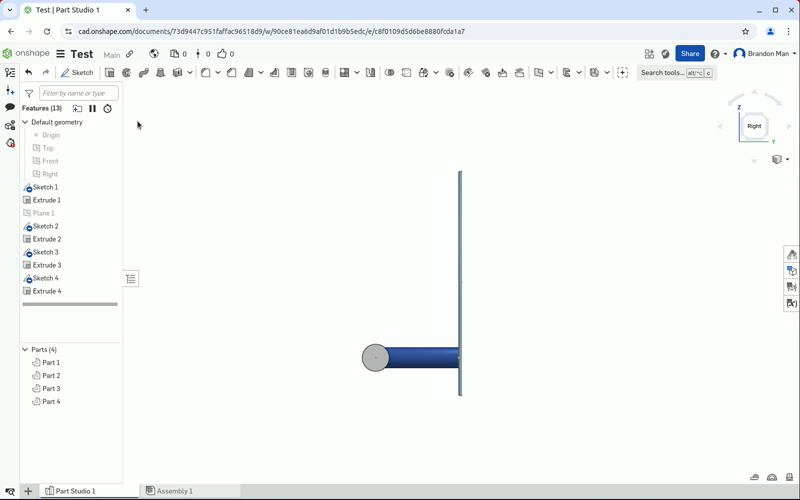
key(shift+7)
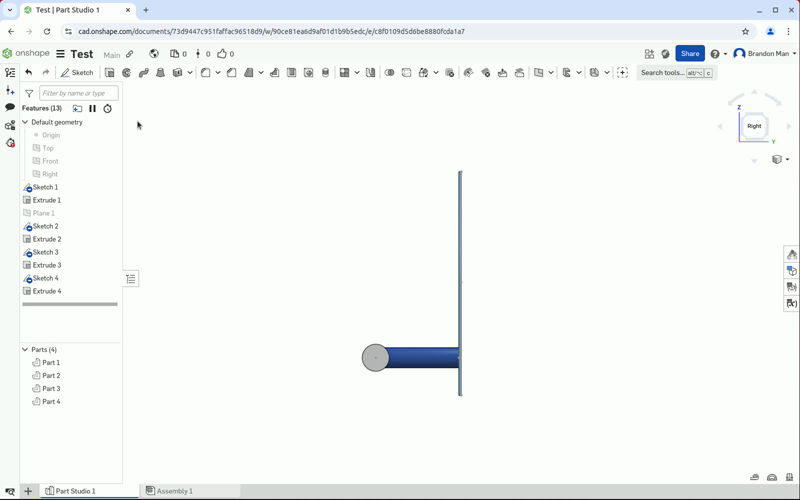
key(right, 2)
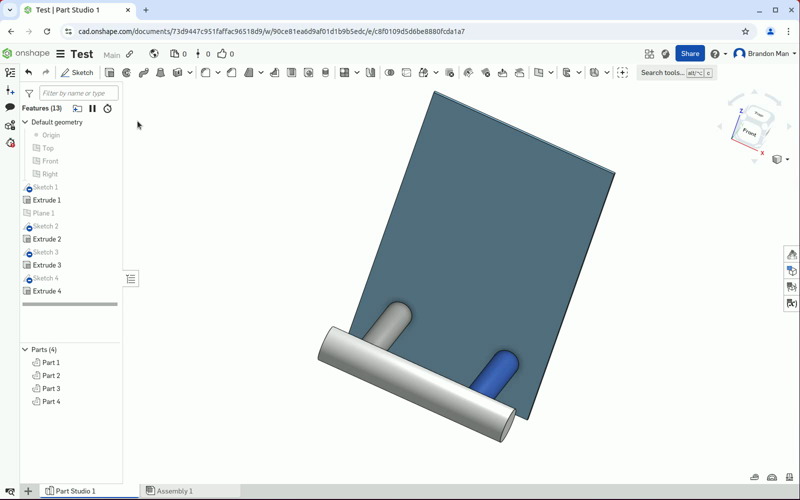
key(down, 2)
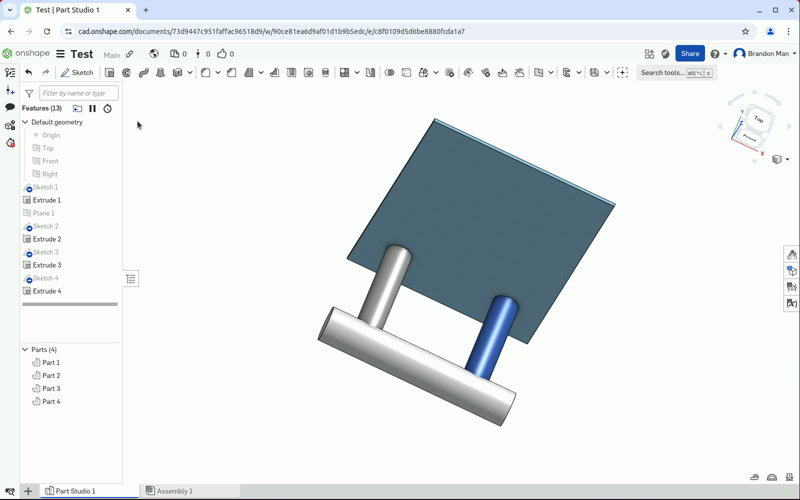
key(up, 2)
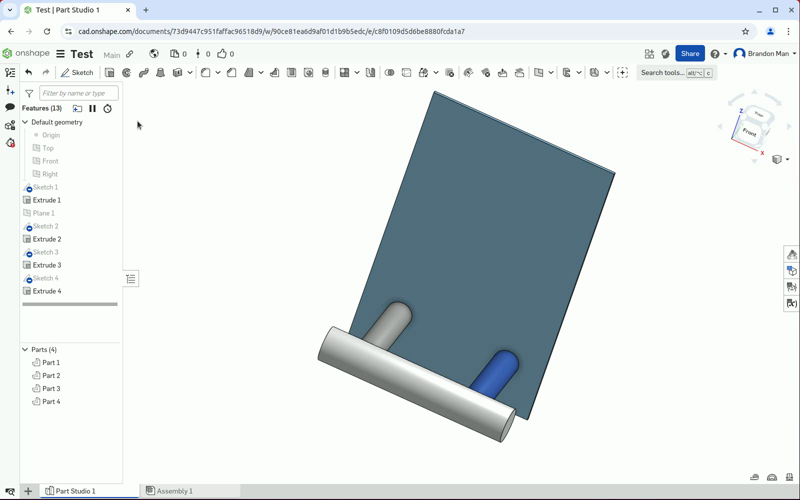
key(left, 2)
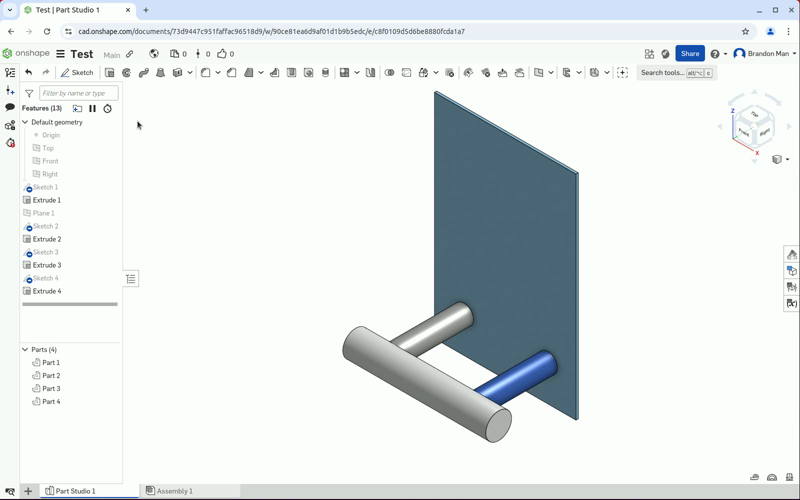
mouse_move(73, 189)
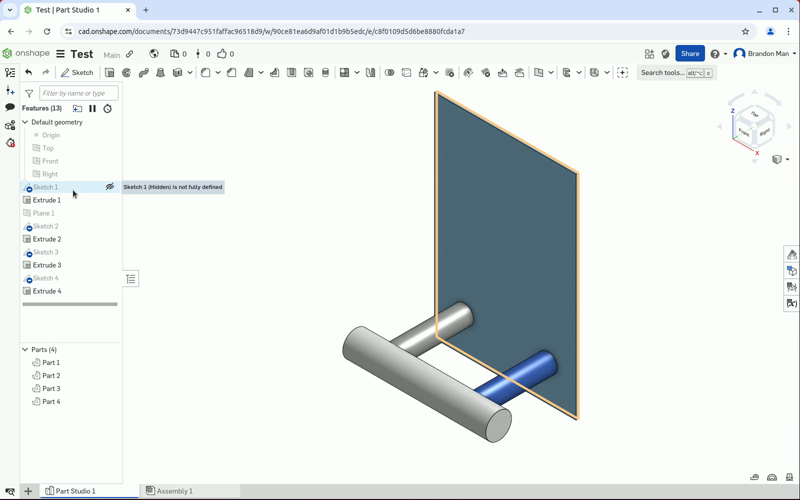
click(73, 189)